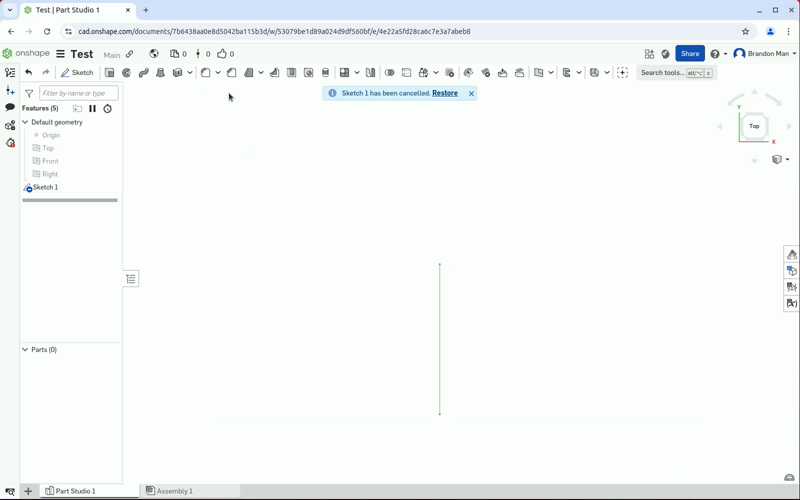
key(shift+h)
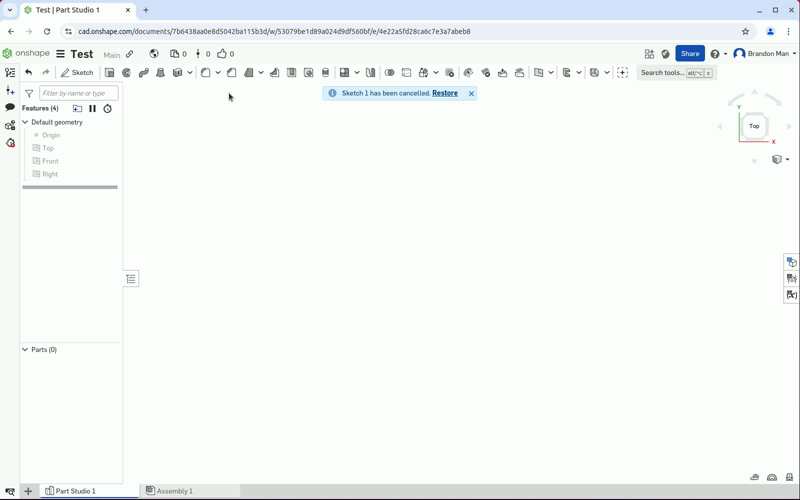
mouse_move(73, 352)
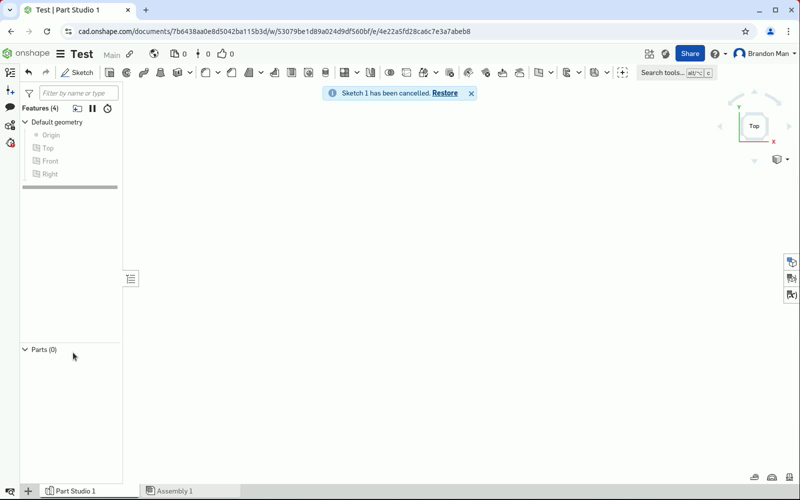
key(y)
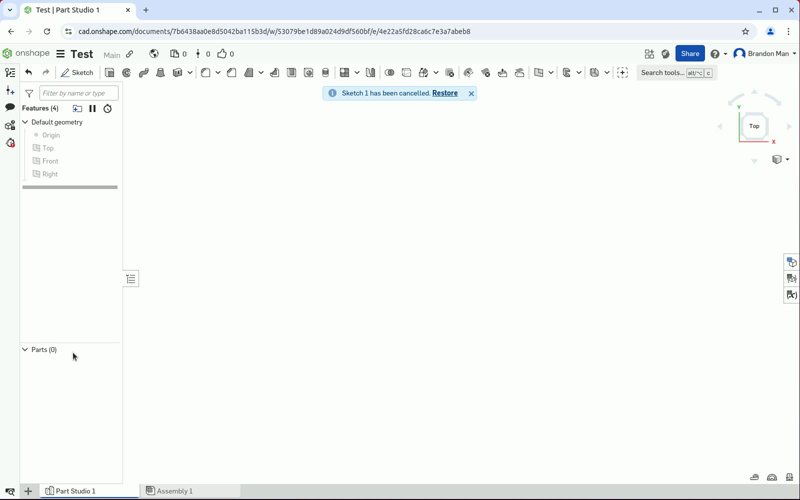
key(shift+p)
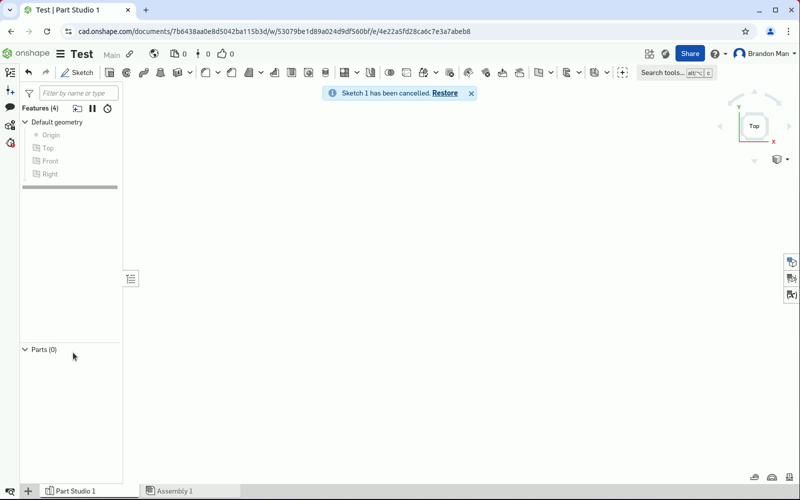
key(space)
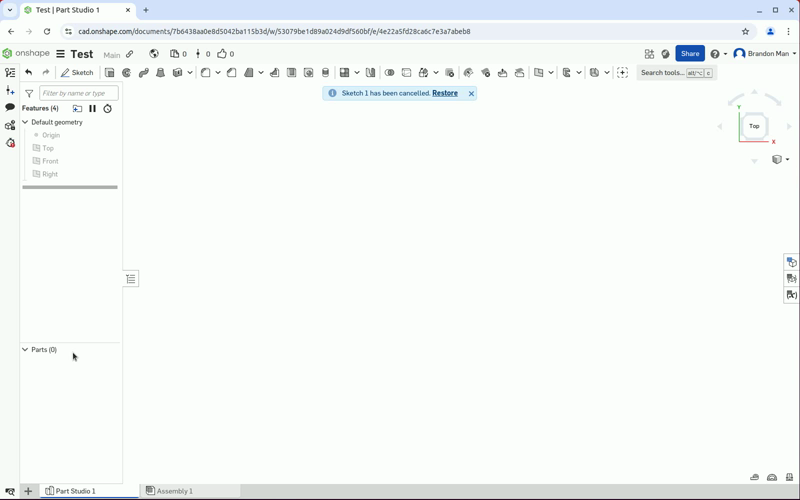
key_down(shift)
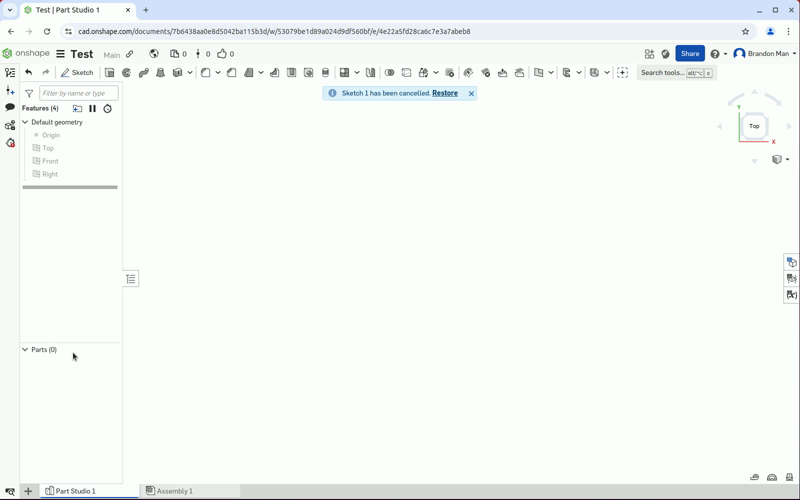
key(up)
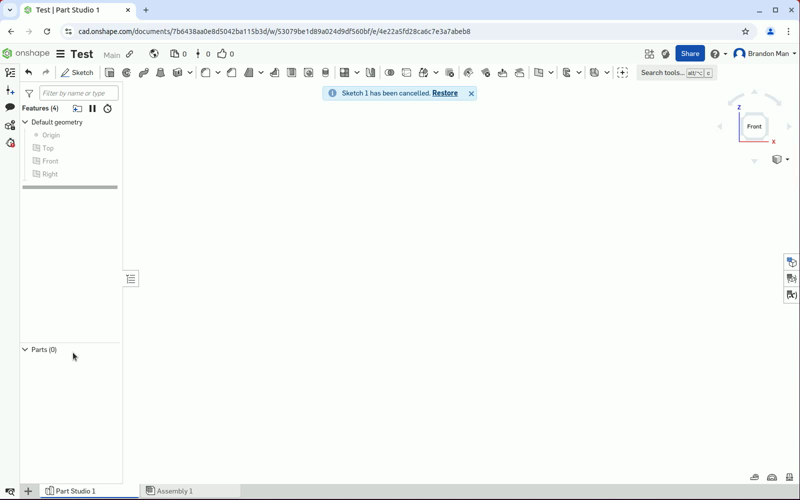
key_up(shift)
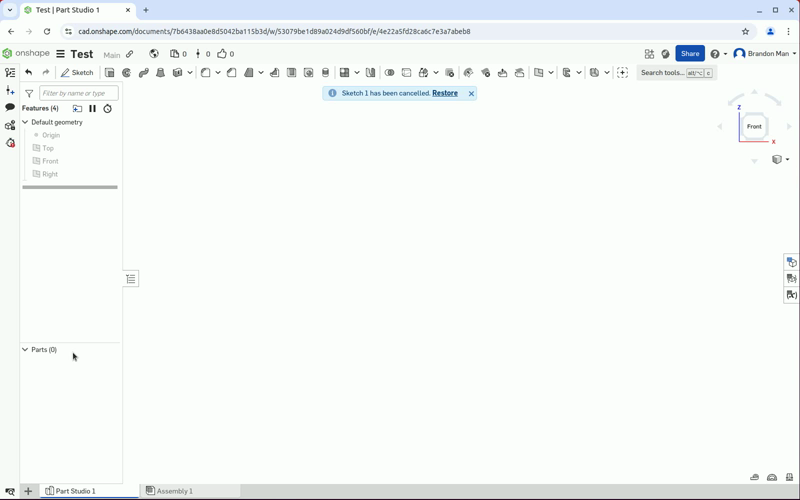
mouse_move(73, 352)
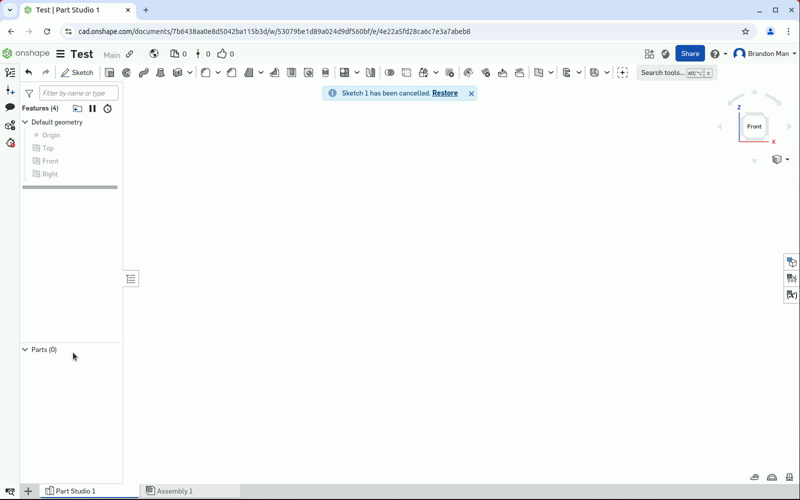
key(shift+y)
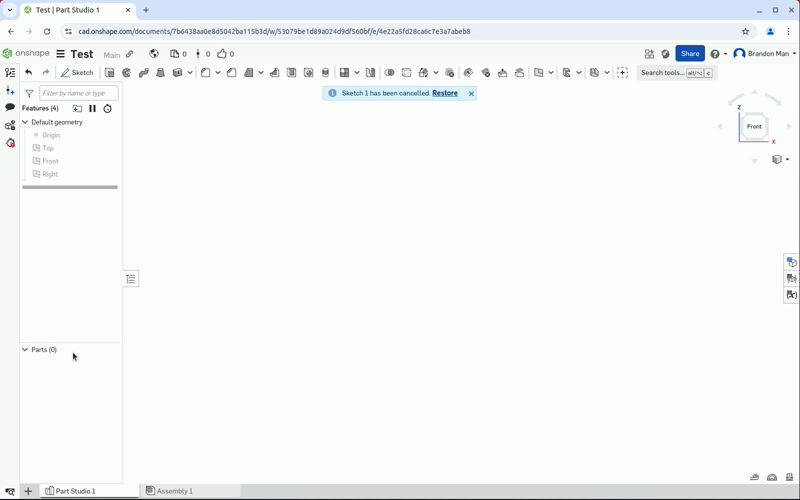
key(shift+s)
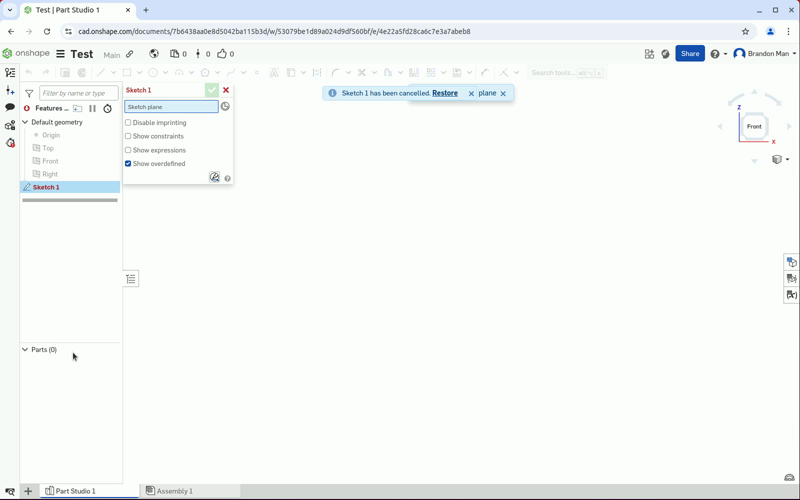
mouse_move(73, 163)
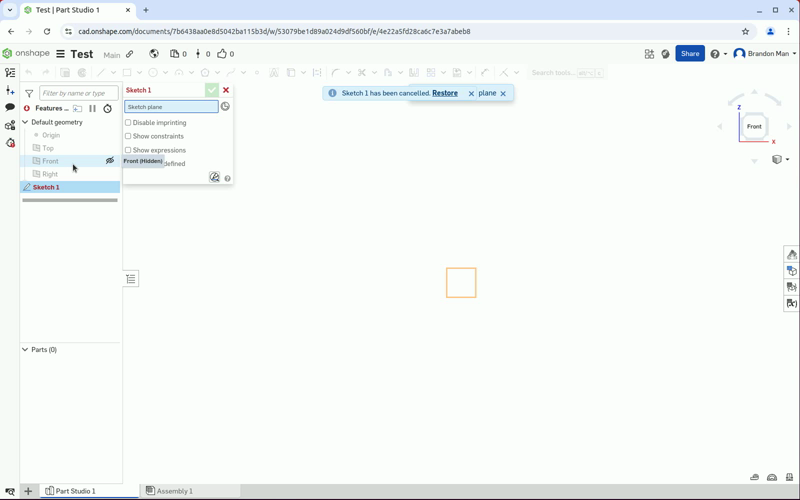
click(73, 163)
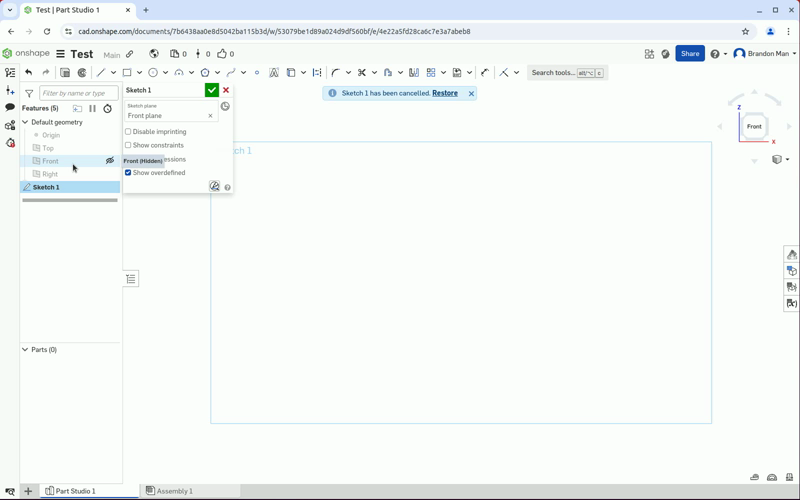
mouse_move(73, 352)
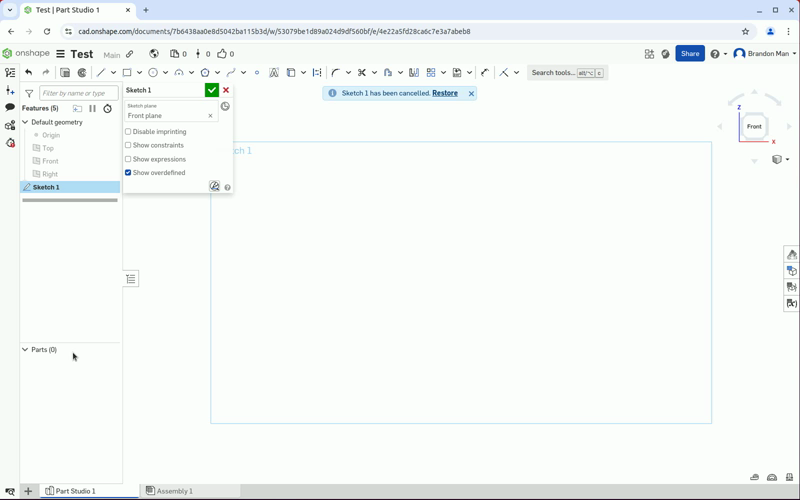
key(y)
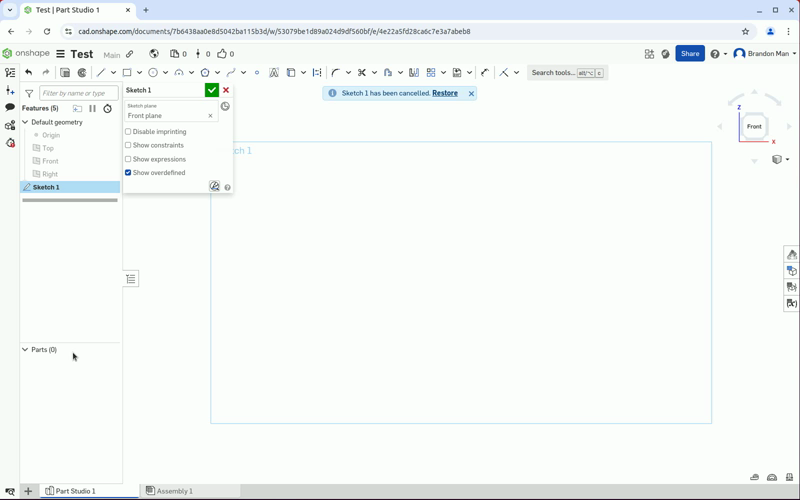
key(l)
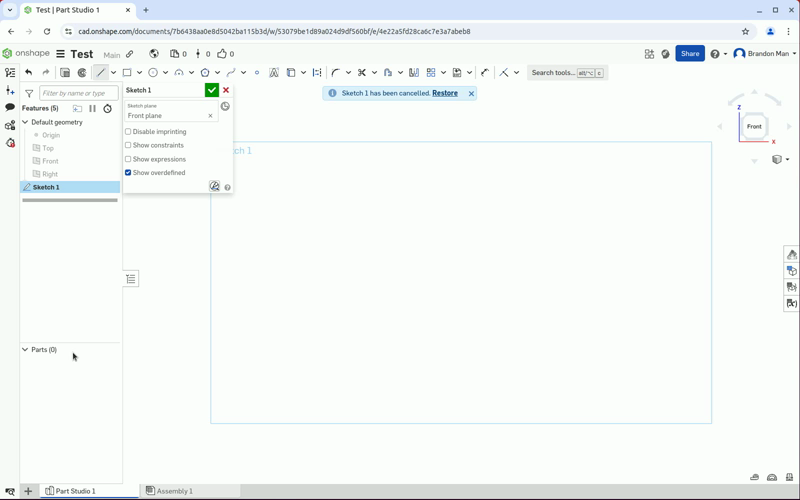
key_down(shift)
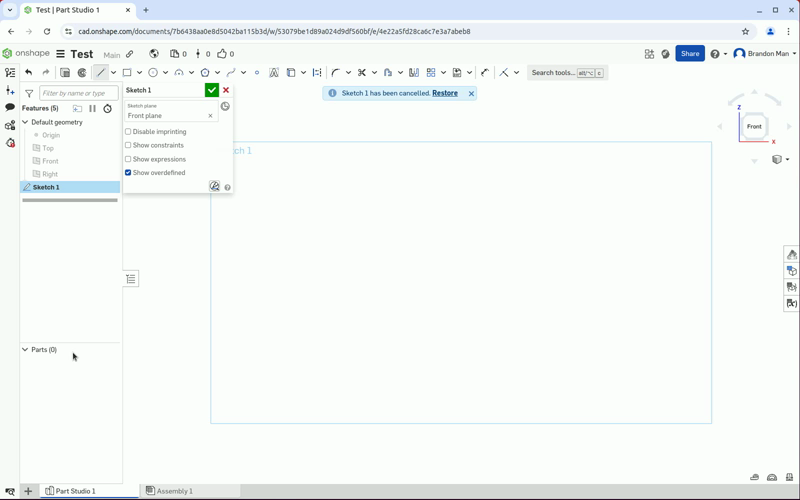
mouse_move(429, 395)
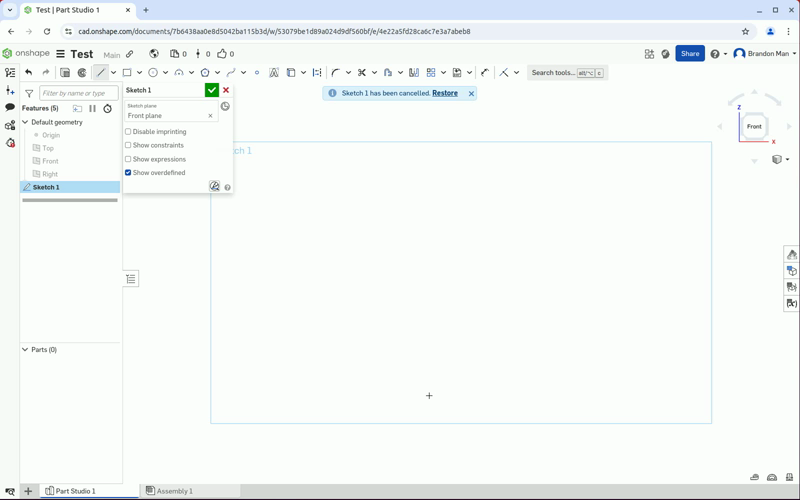
click(429, 395)
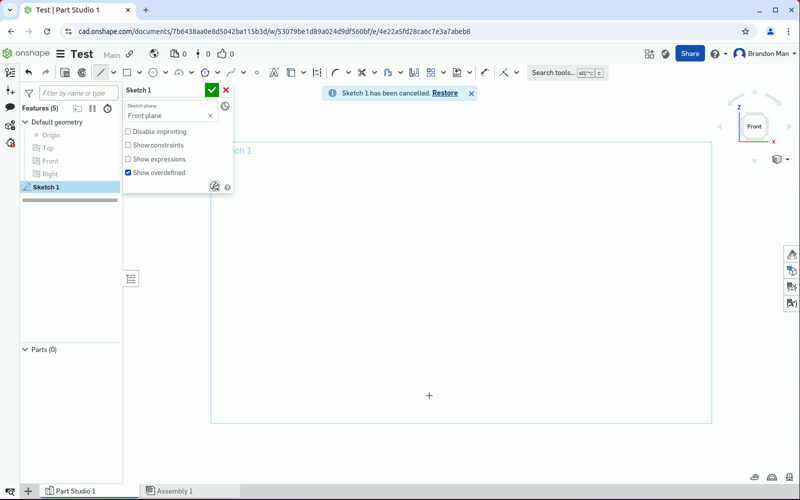
key_up(shift)
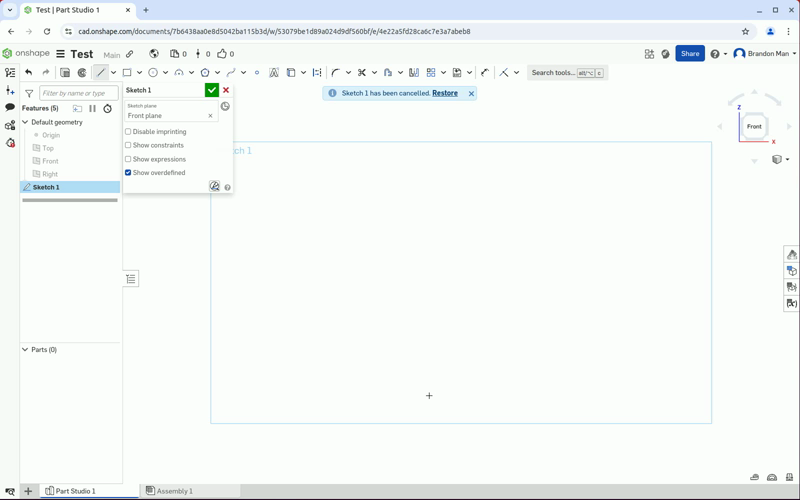
key_down(shift)
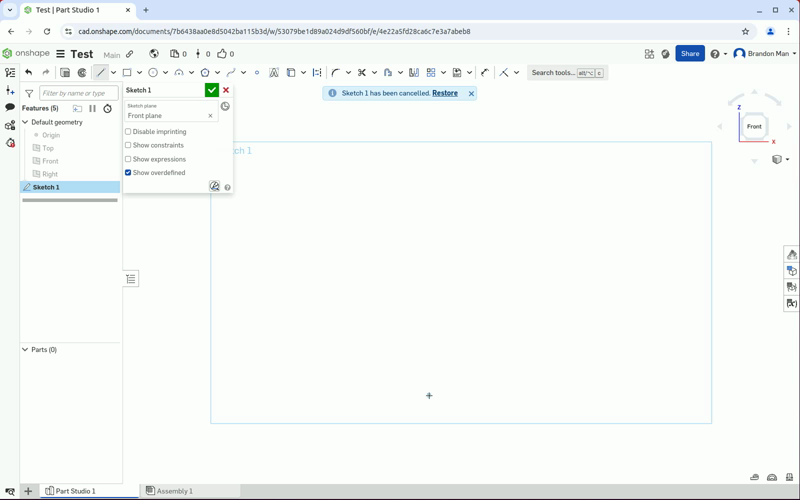
mouse_move(492, 395)
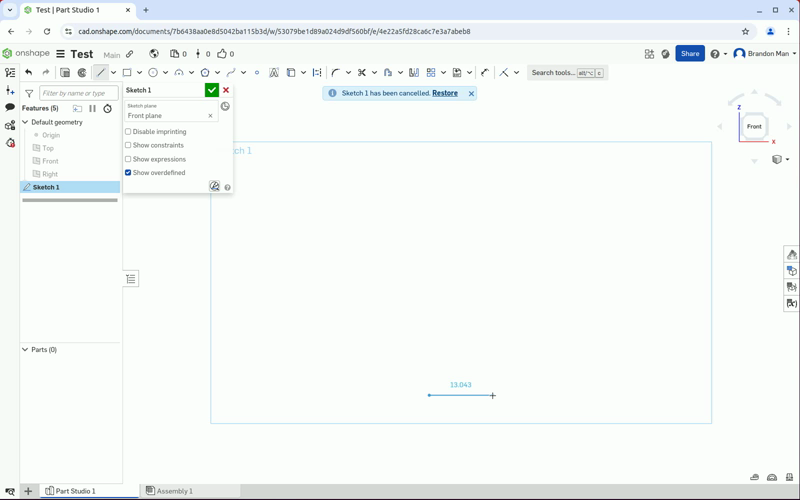
click(492, 395)
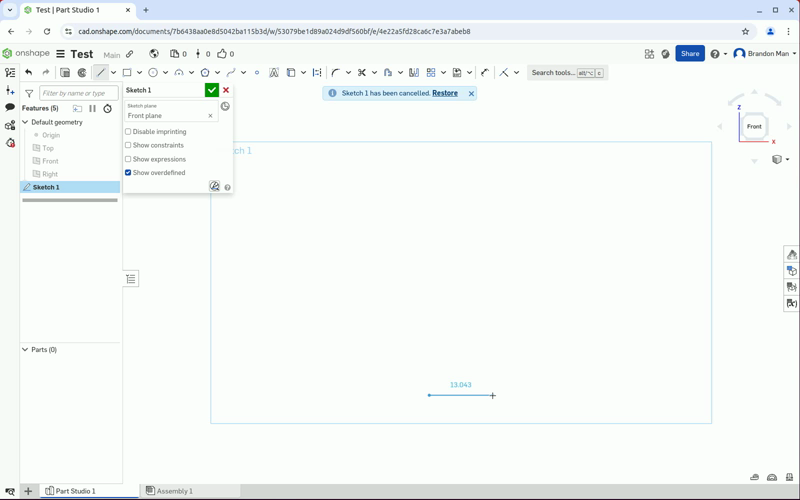
key_up(shift)
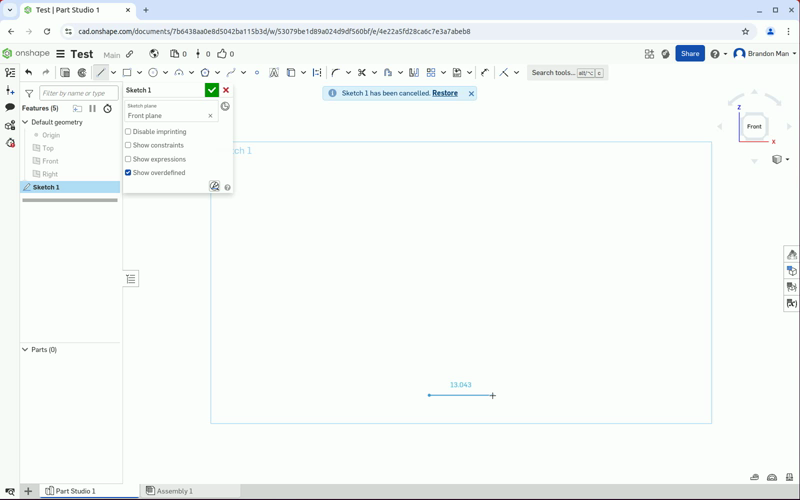
key_down(shift)
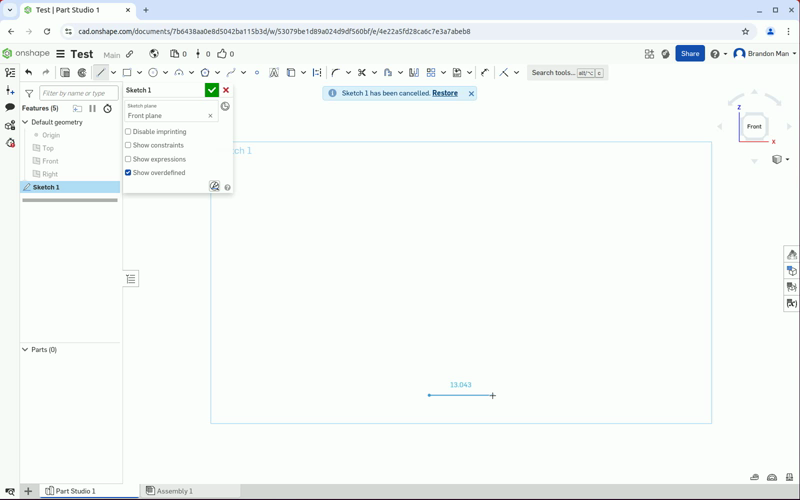
mouse_move(492, 171)
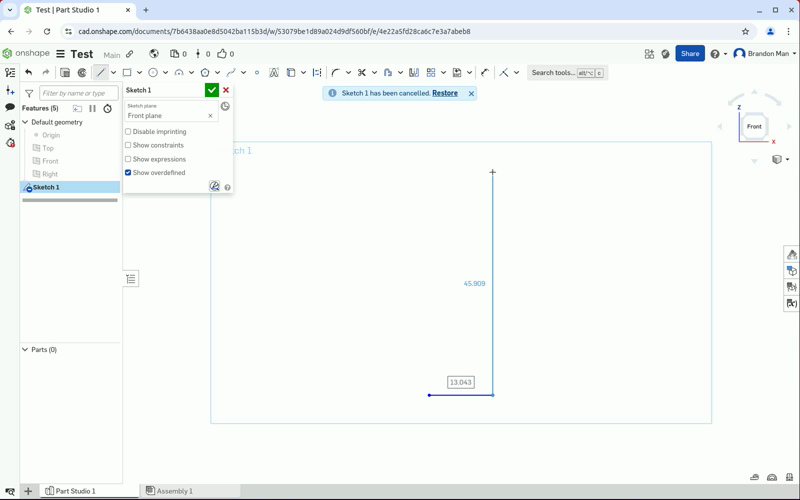
click(492, 171)
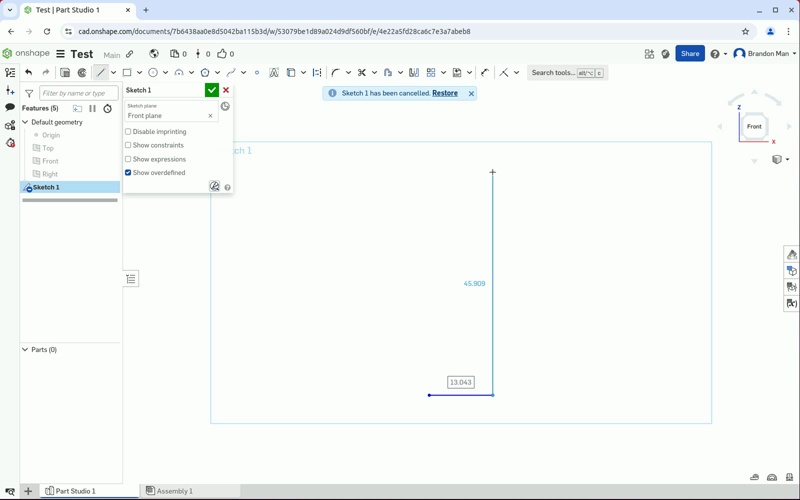
key_up(shift)
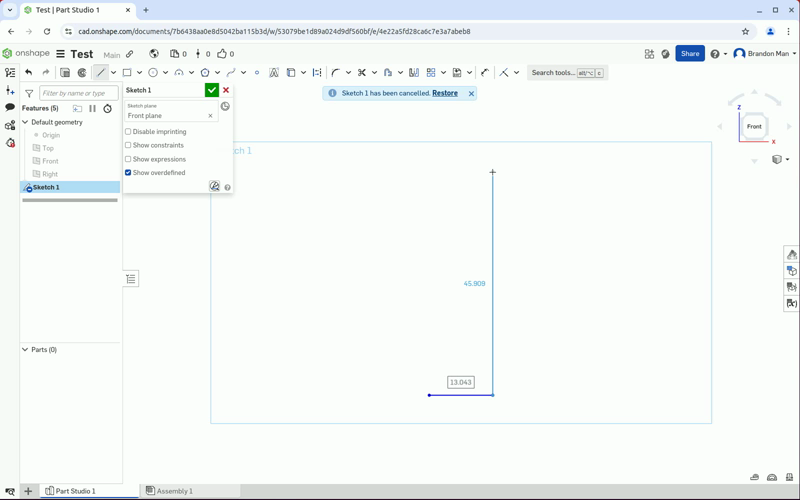
key_down(shift)
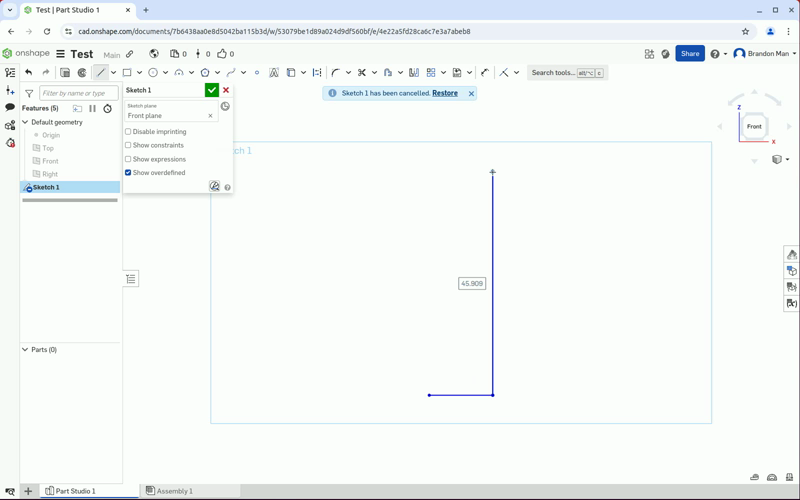
mouse_move(429, 171)
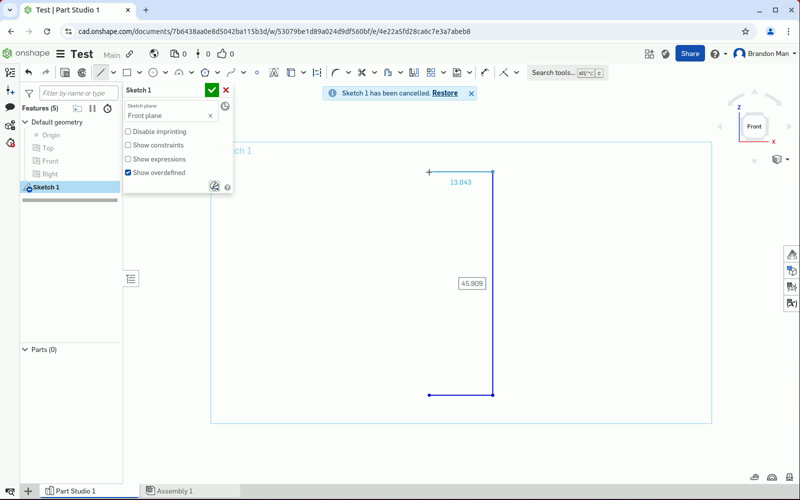
click(429, 171)
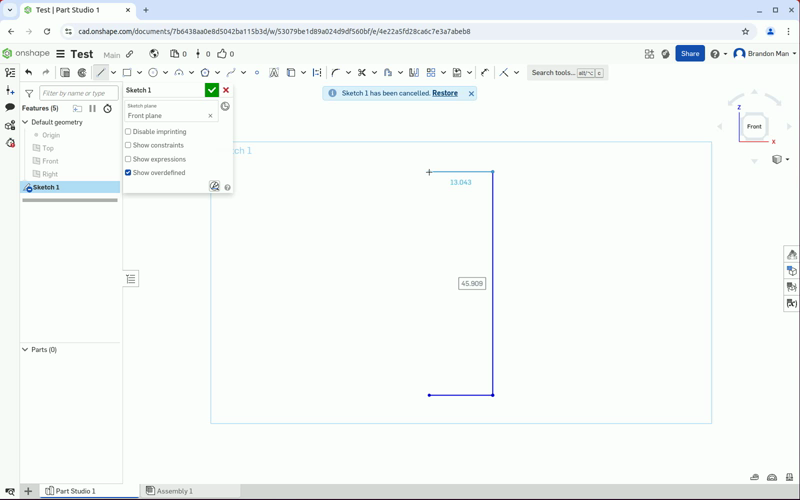
key_up(shift)
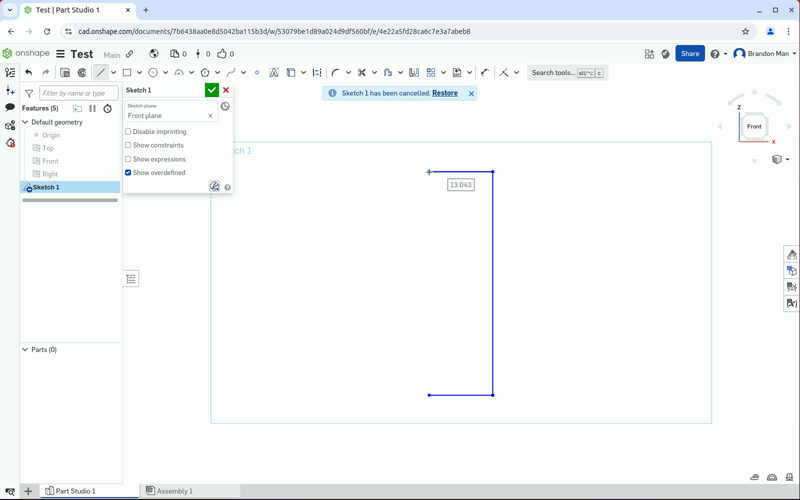
key_down(shift)
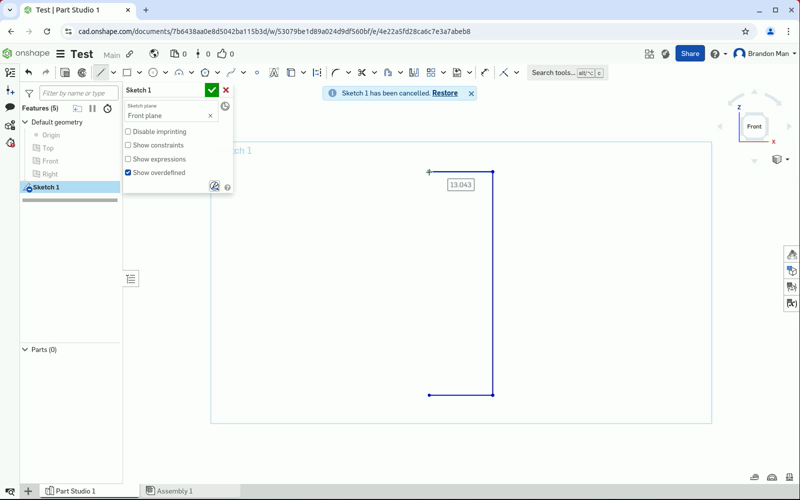
mouse_move(429, 395)
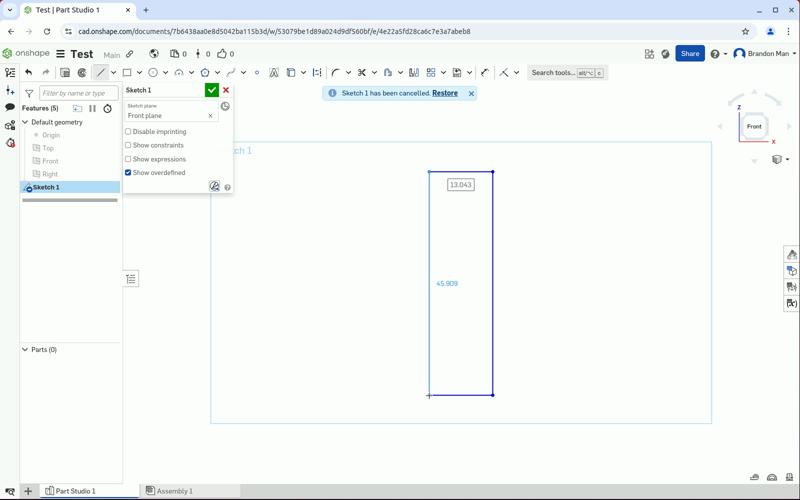
key_up(shift)
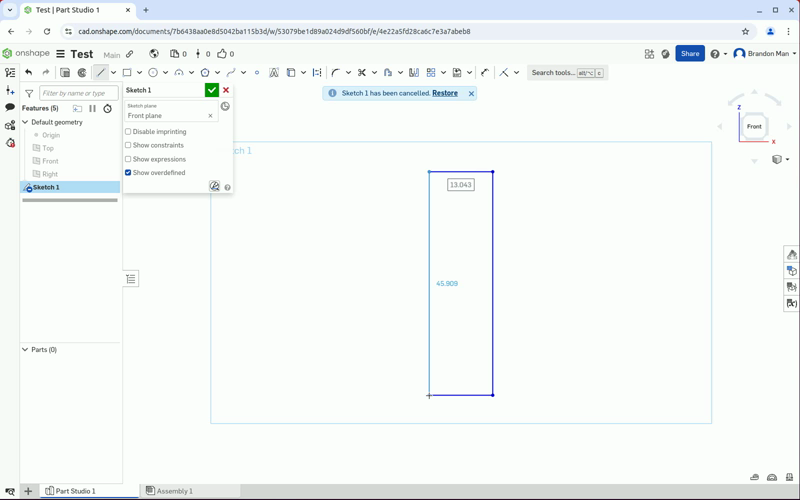
click(429, 395)
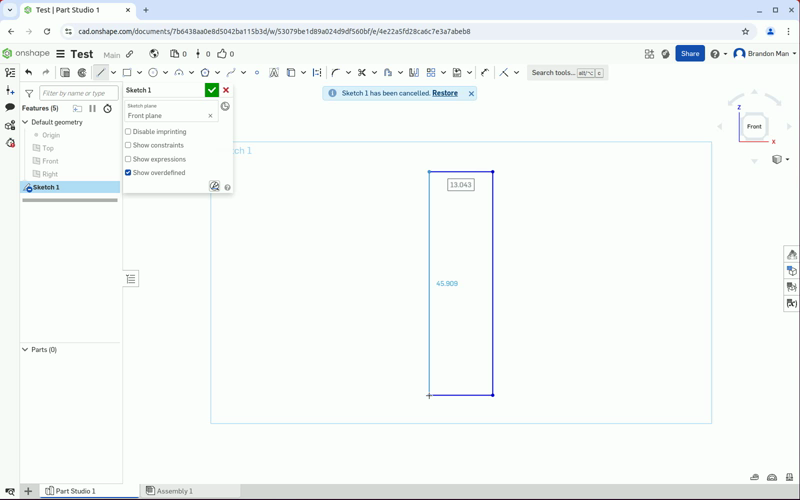
key(esc)
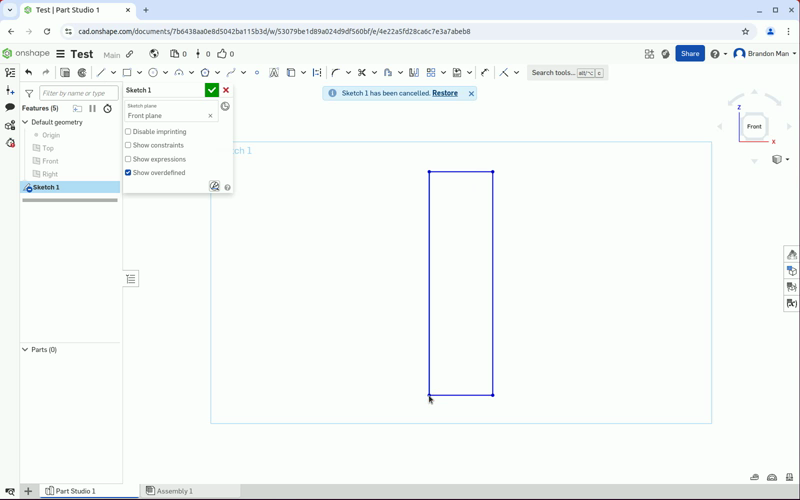
mouse_move(476, 314)
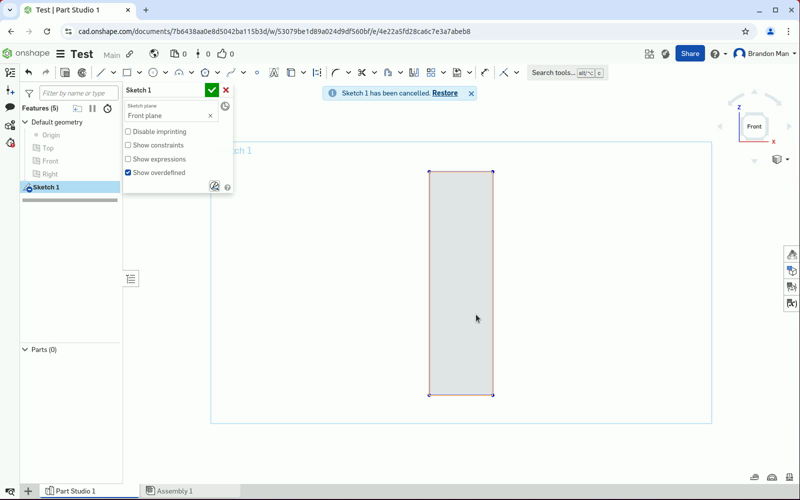
click(476, 314)
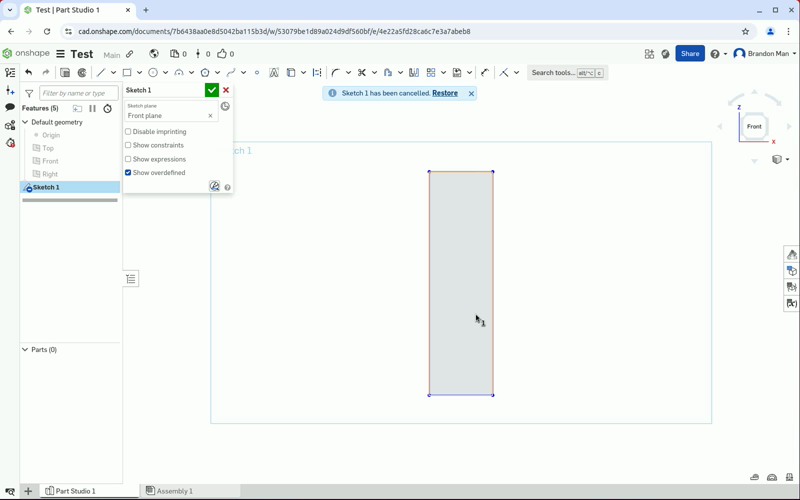
mouse_move(73, 352)
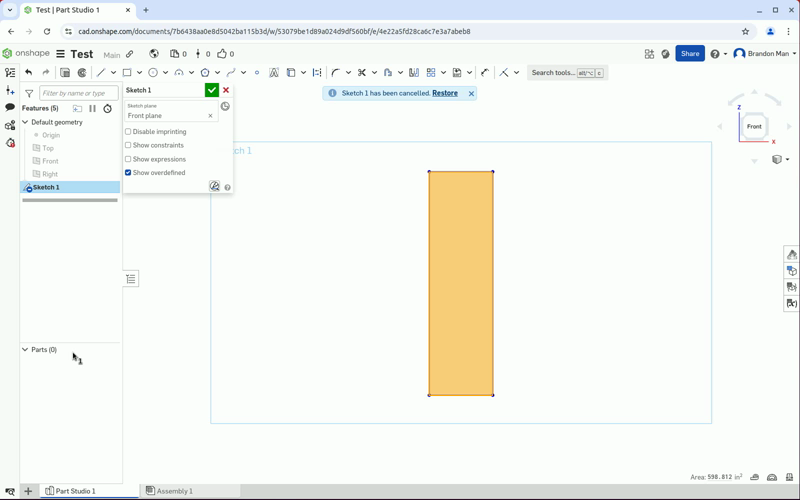
key(shift+y)
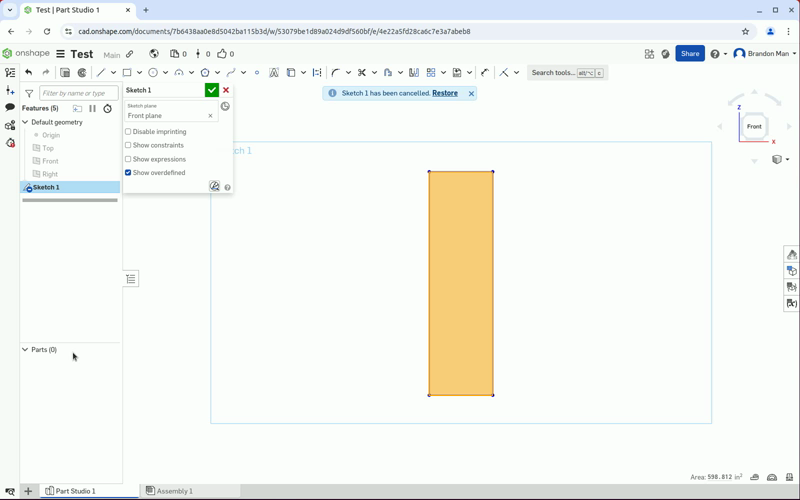
key(shift+e)
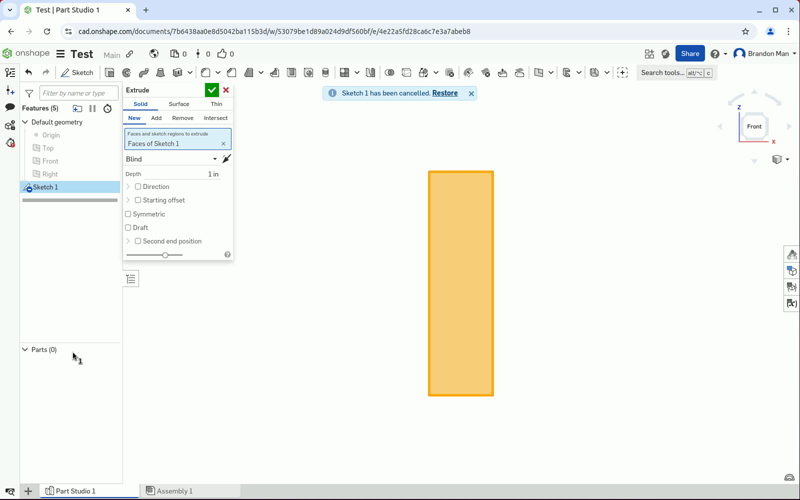
mouse_move(143, 106)
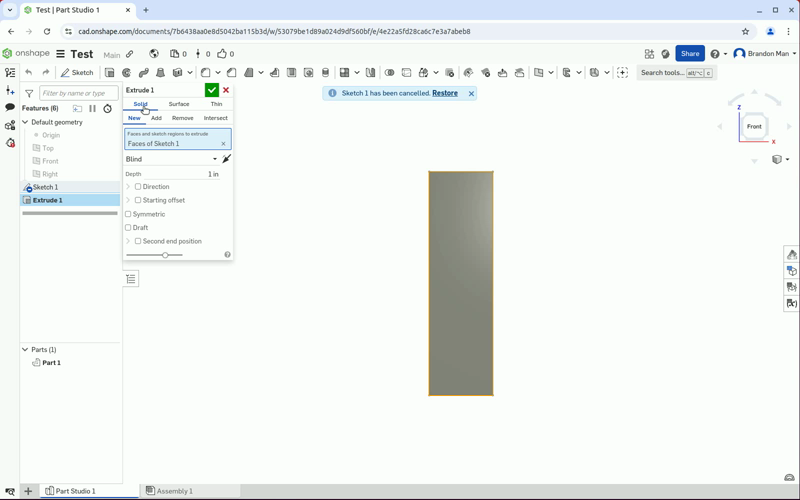
click(143, 106)
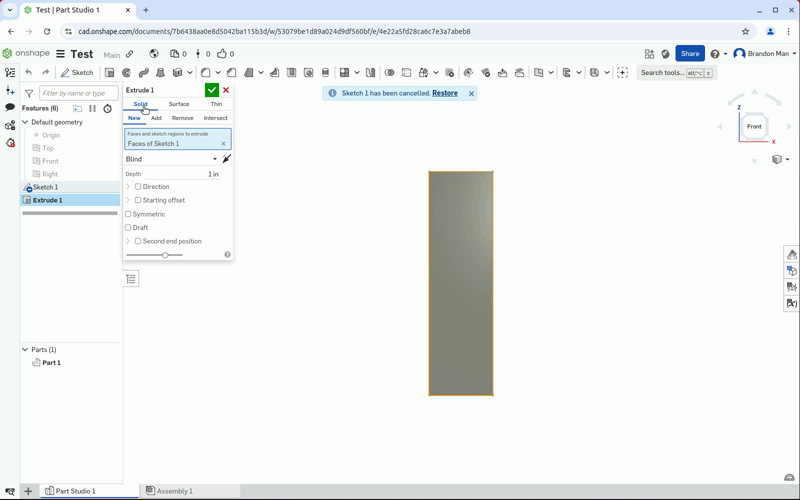
mouse_move(137, 120)
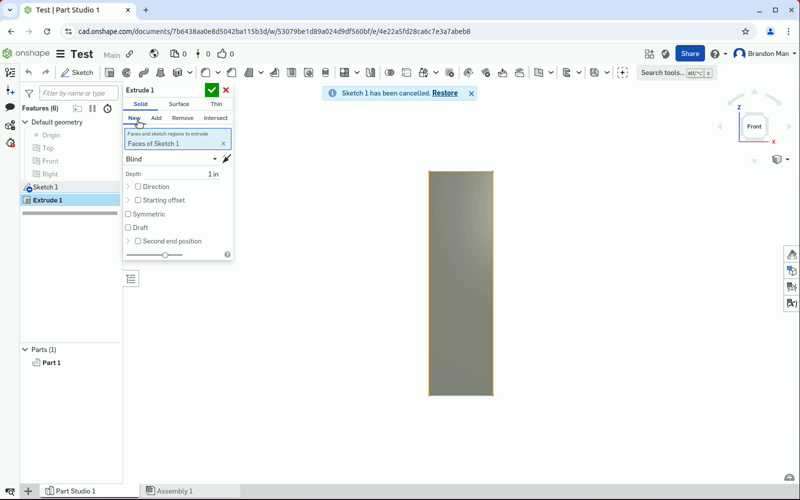
click(137, 120)
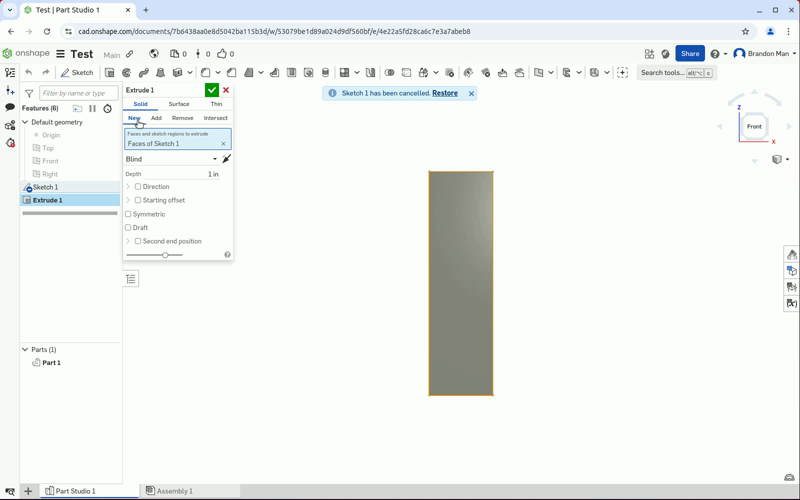
key(tab, 4)
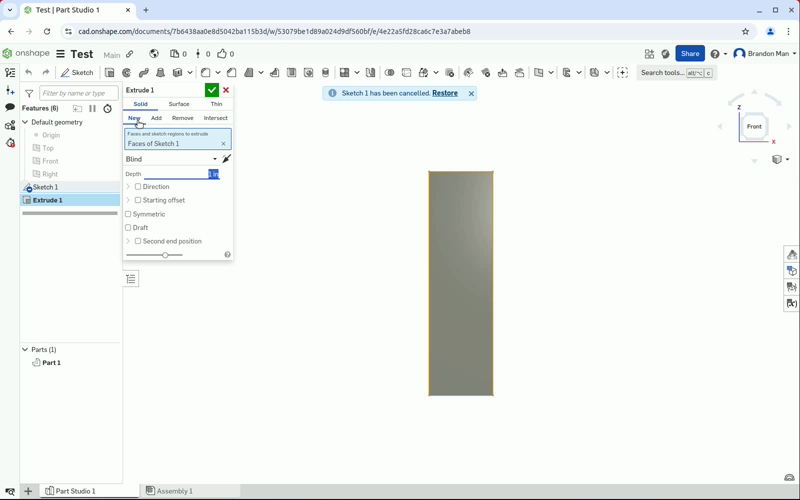
text(5.055)
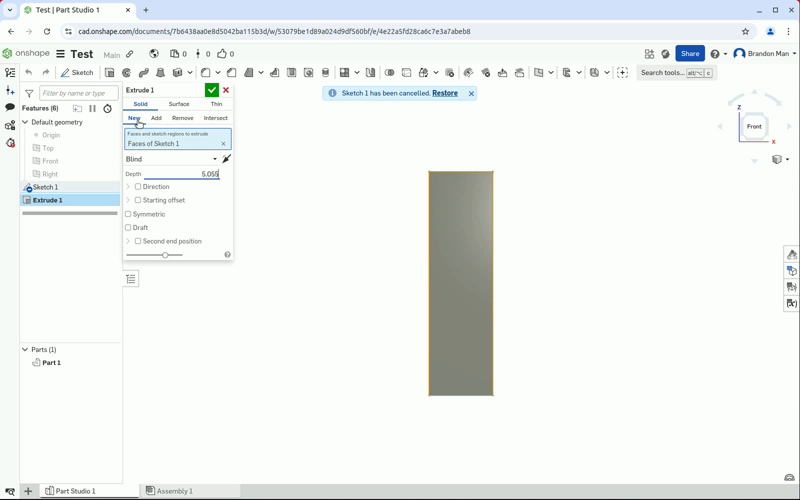
key(enter)
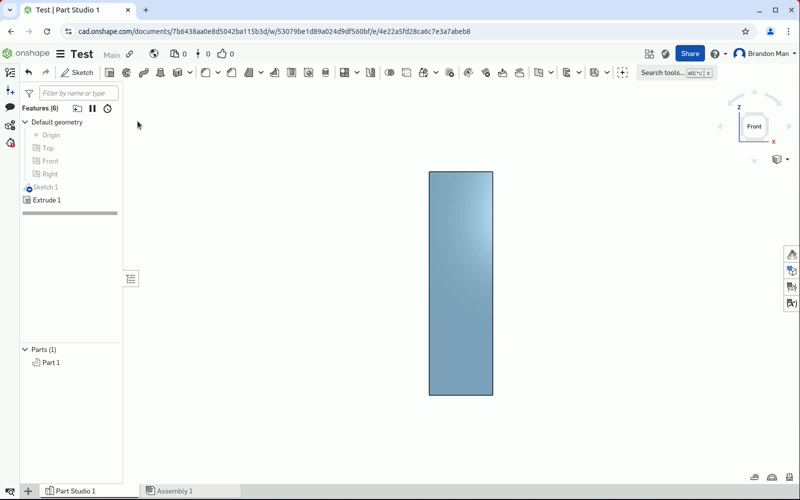
key(shift+h)
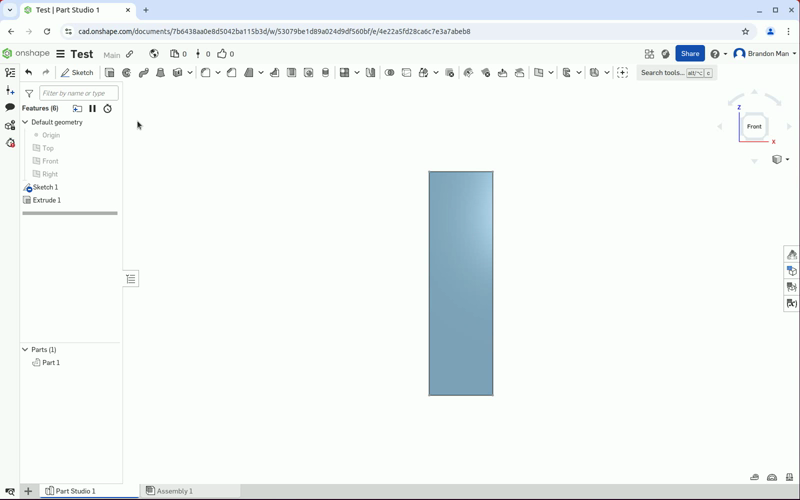
key(shift+h)
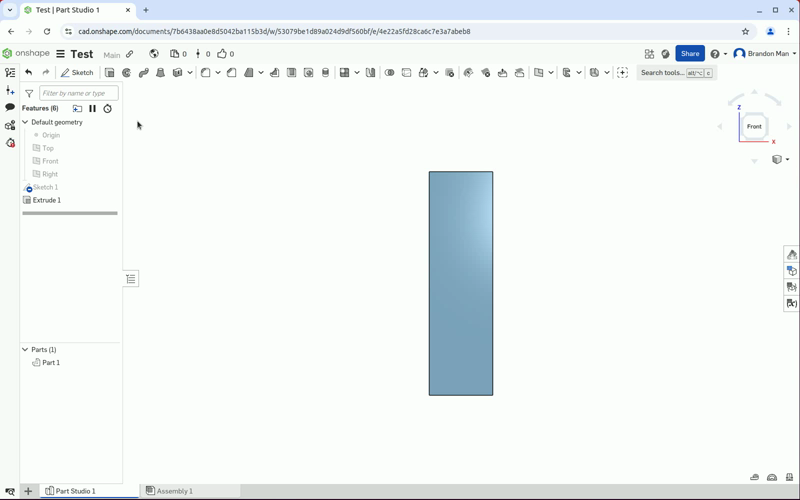
mouse_move(73, 189)
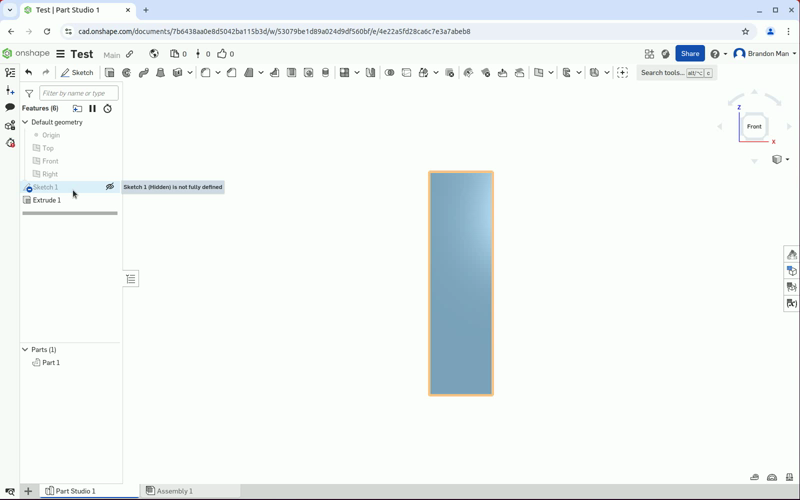
click(73, 189)
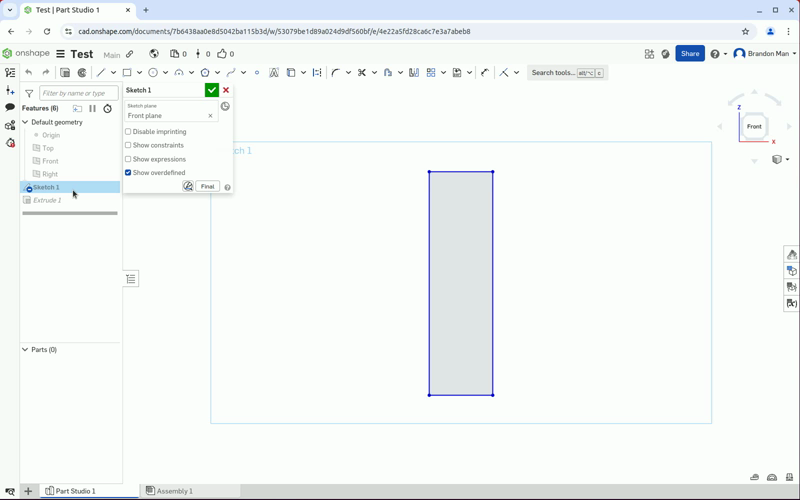
mouse_move(229, 92)
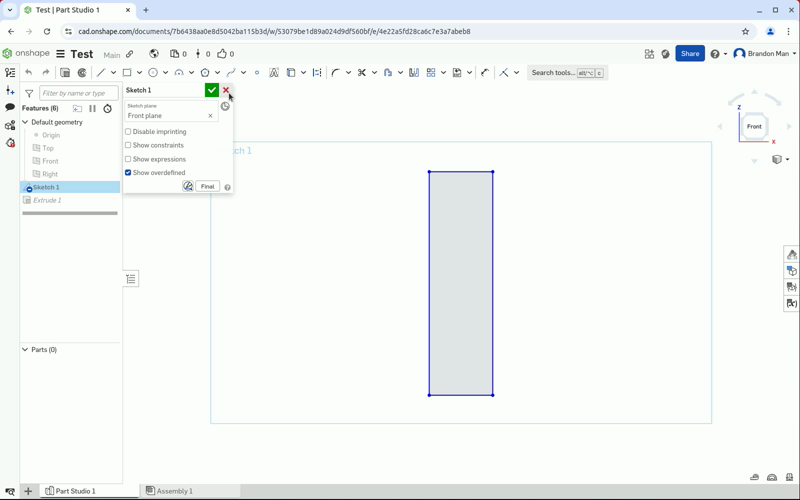
click(229, 92)
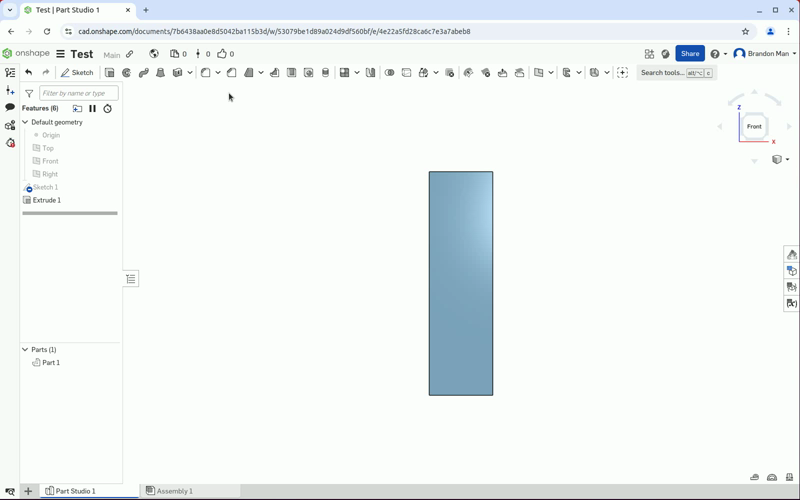
mouse_move(73, 352)
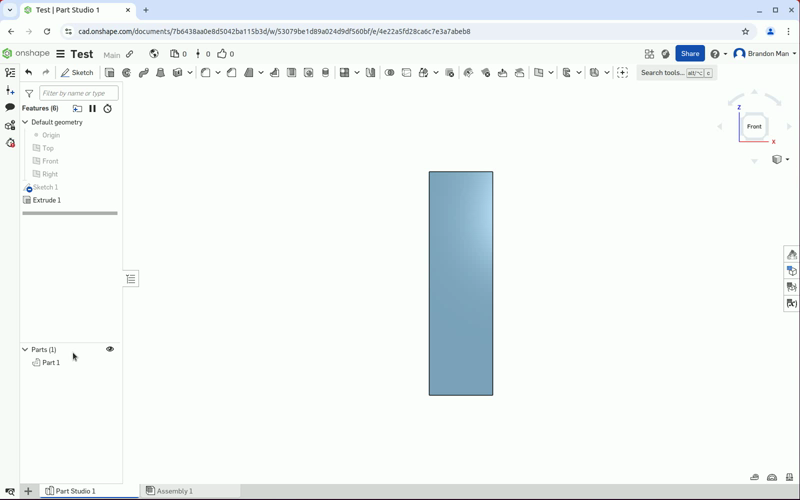
key(y)
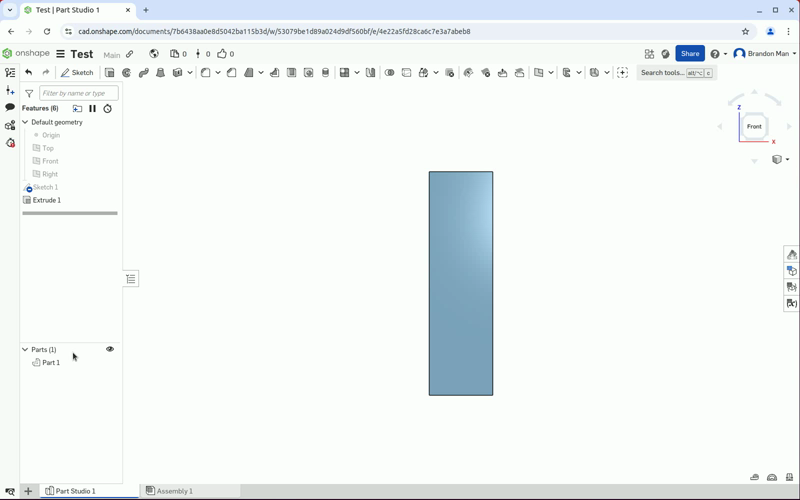
key(shift+p)
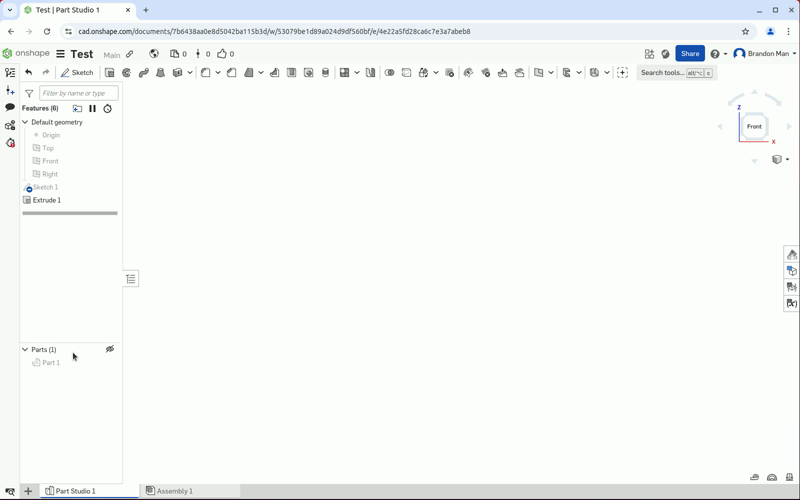
key(space)
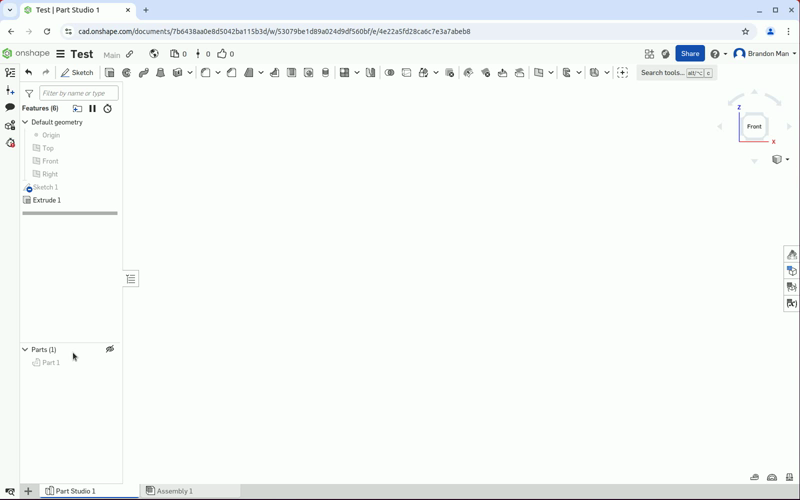
key_down(shift)
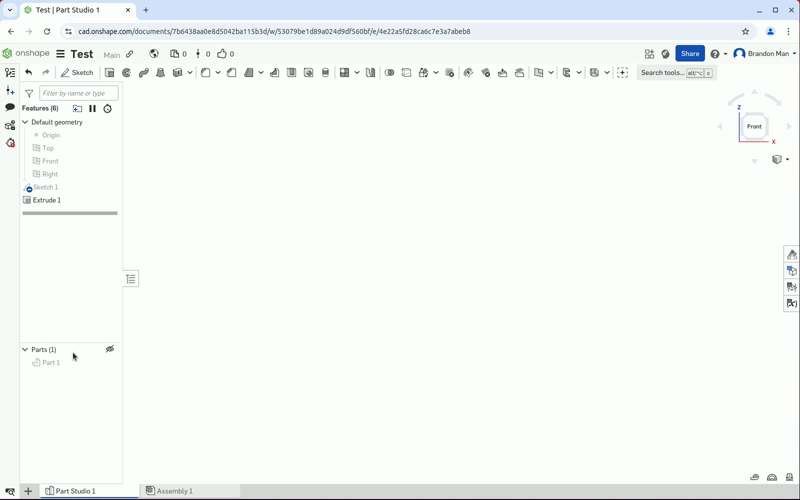
key(down)
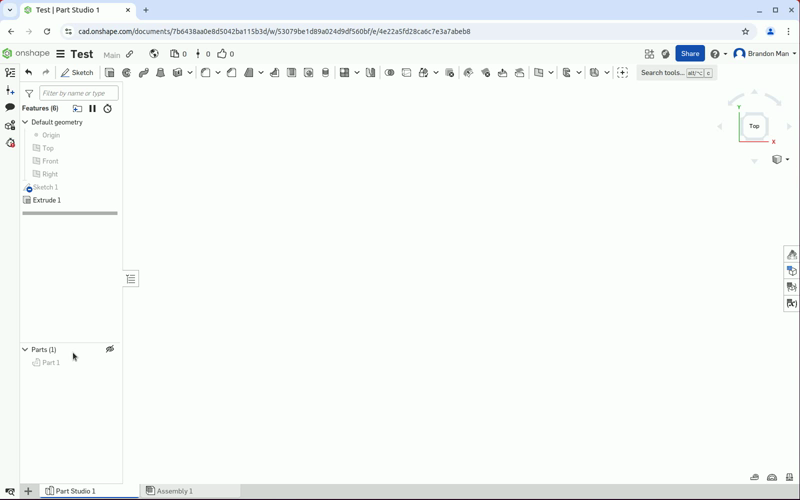
key_up(shift)
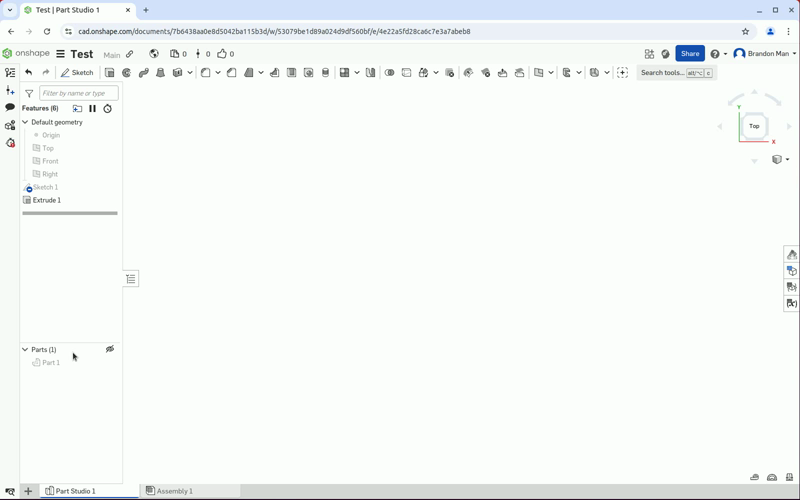
mouse_move(73, 352)
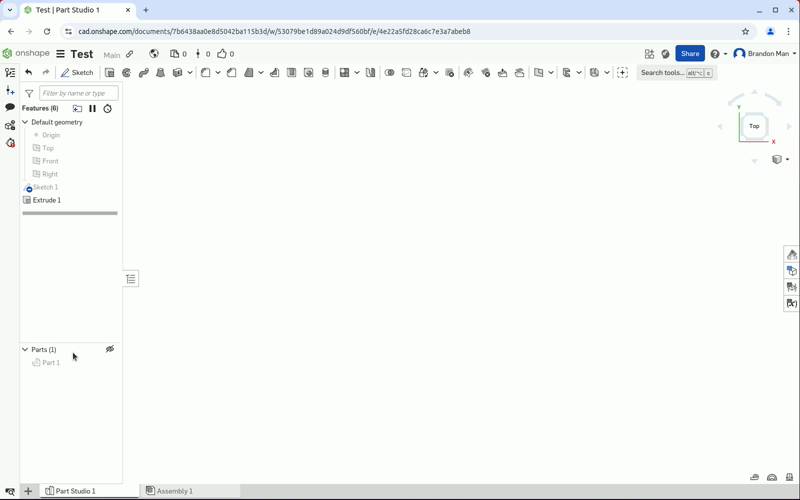
key(shift+y)
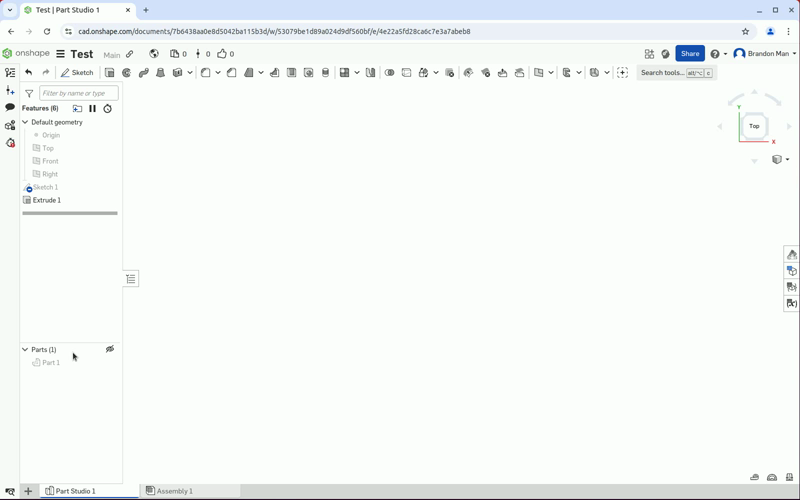
key(shift+s)
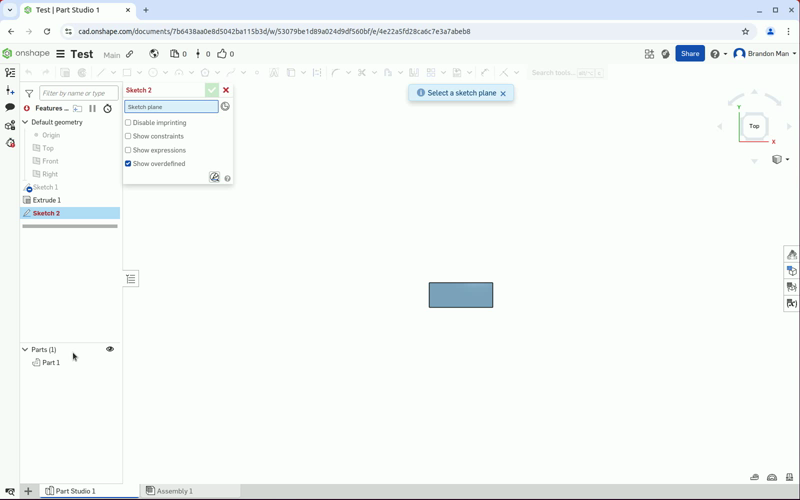
mouse_move(73, 150)
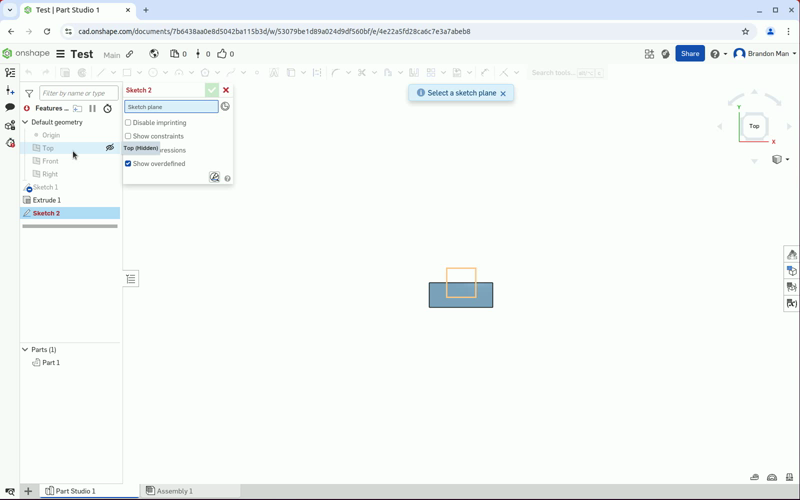
click(73, 150)
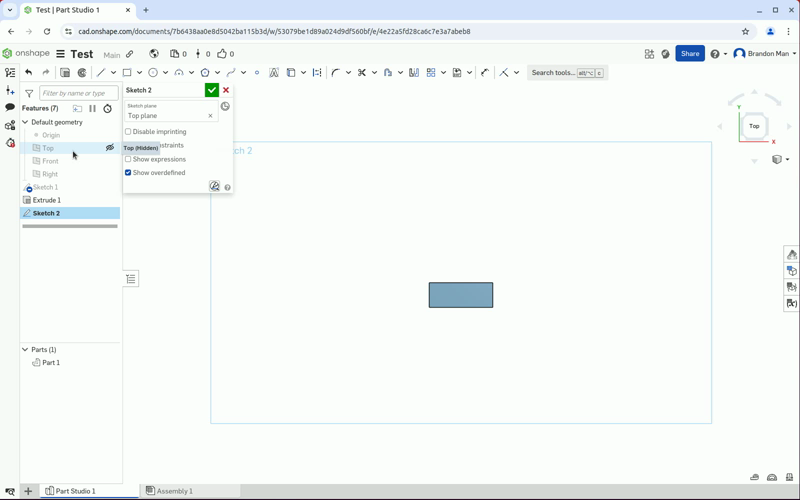
mouse_move(73, 352)
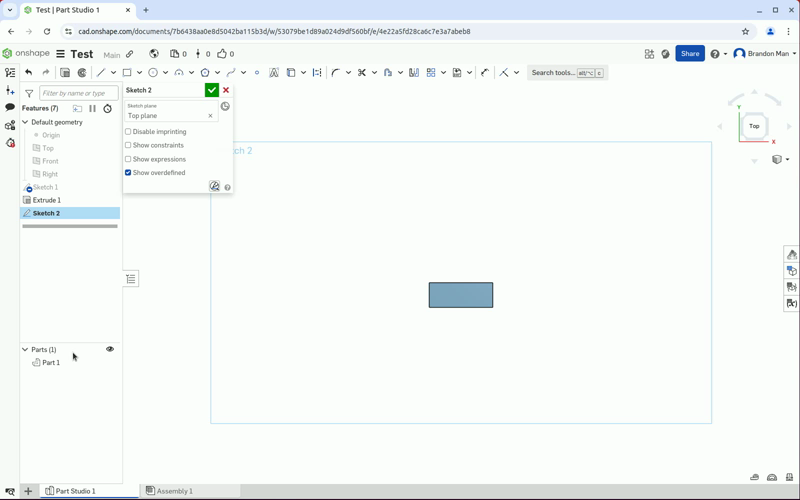
key(y)
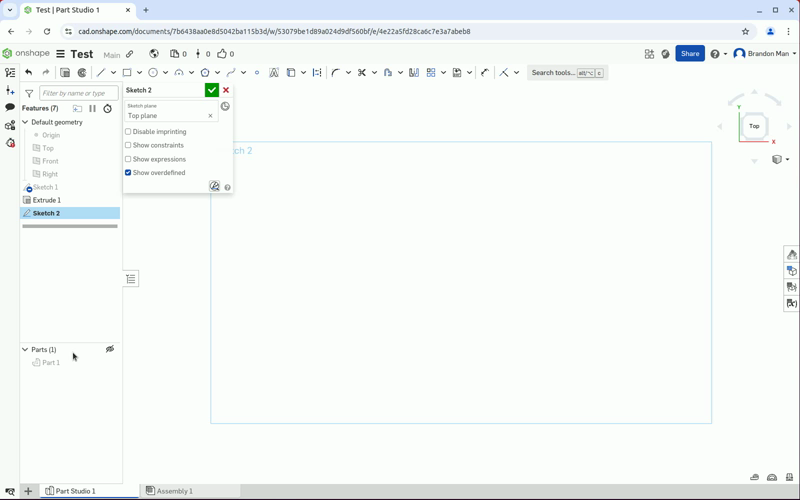
key(l)
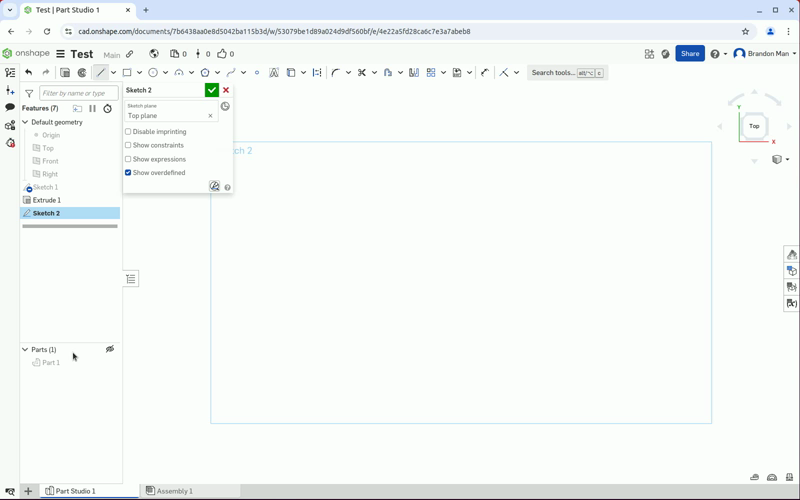
key_down(shift)
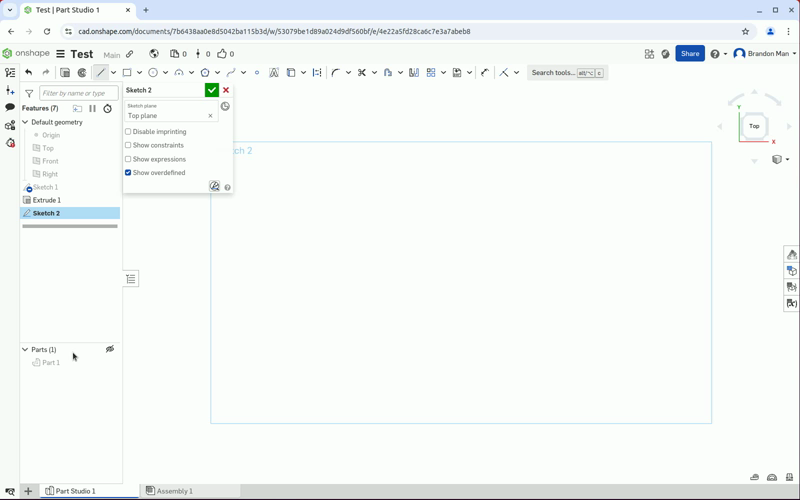
mouse_move(443, 282)
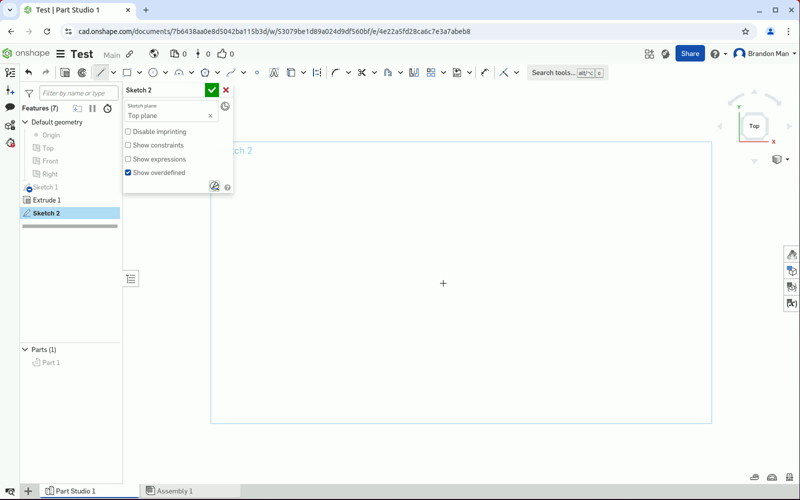
click(443, 282)
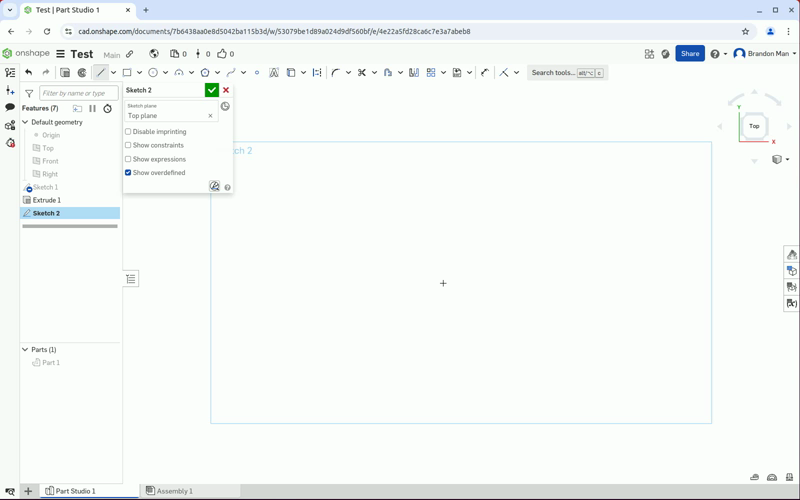
key_up(shift)
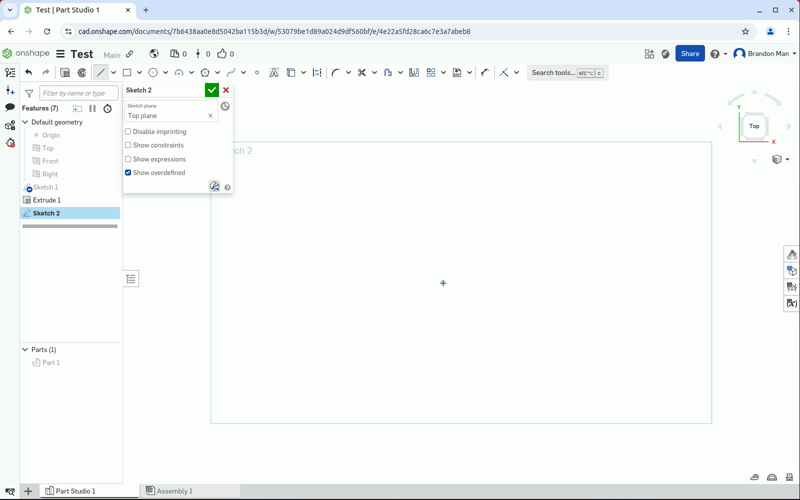
key_down(shift)
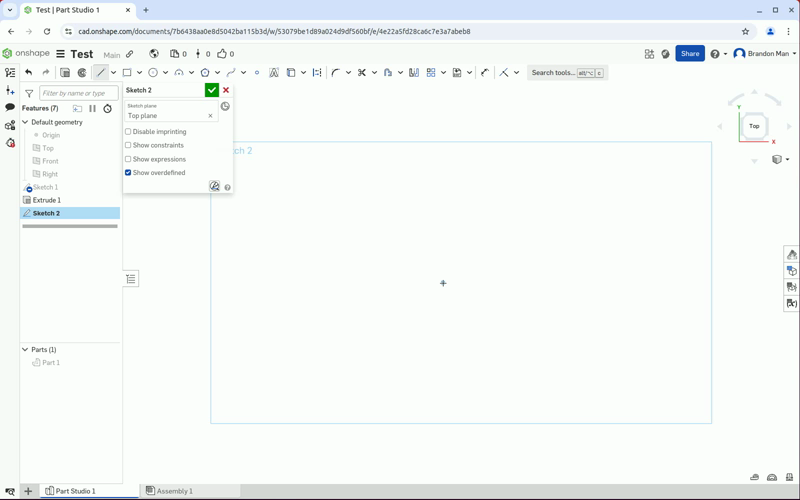
mouse_move(473, 282)
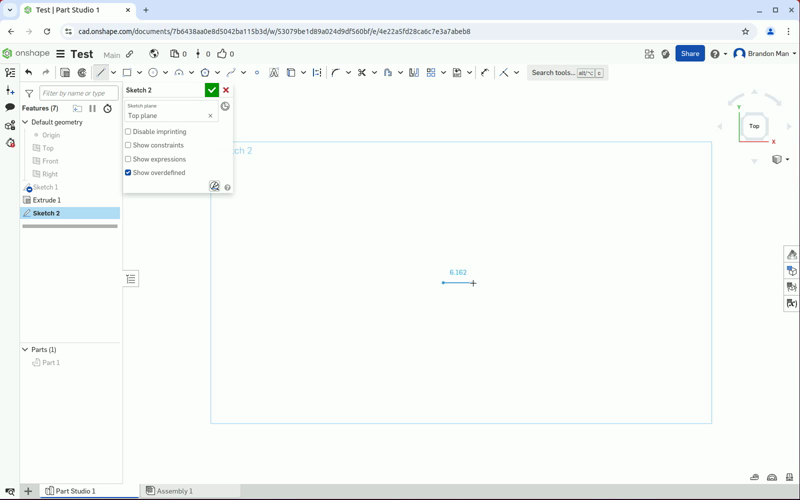
mouse_move(477, 282)
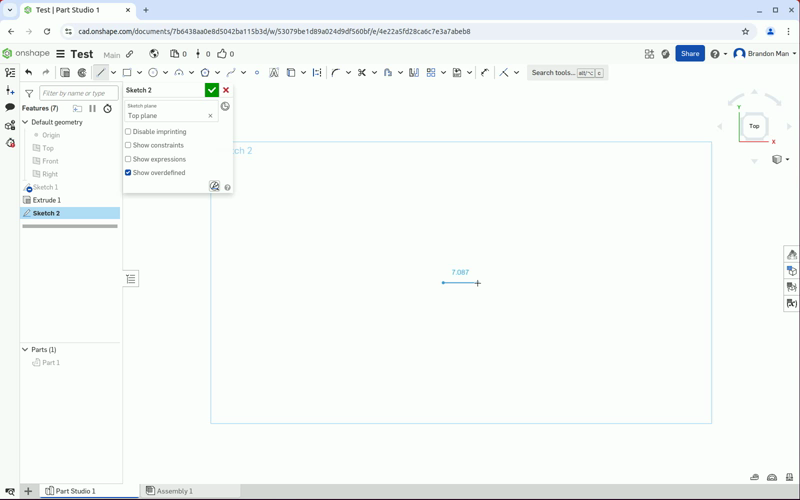
click(477, 282)
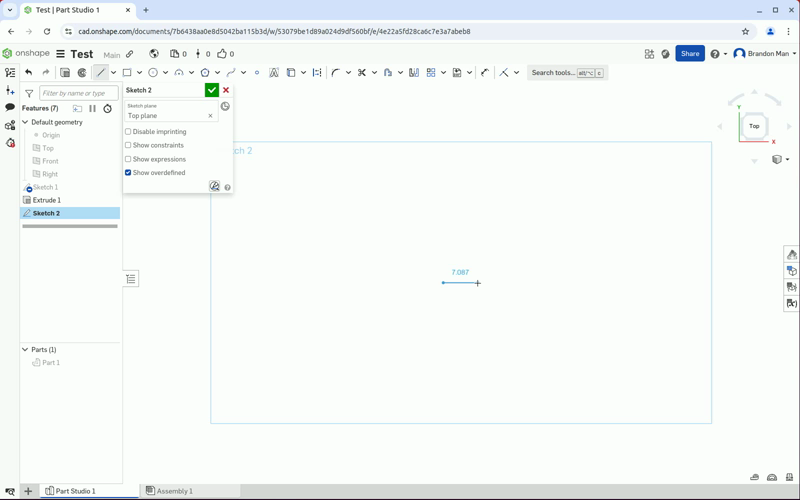
key_up(shift)
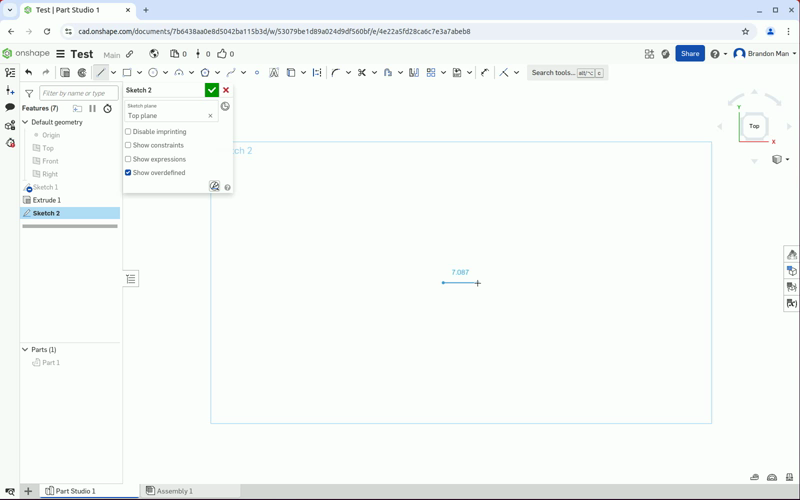
key_down(shift)
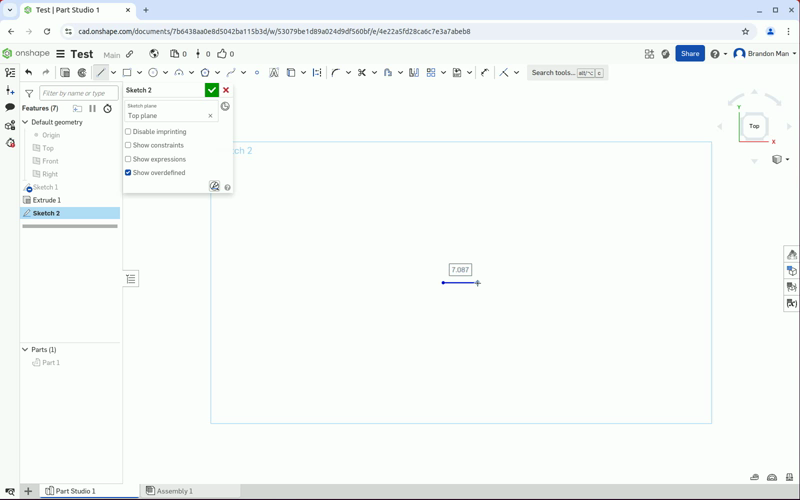
mouse_move(507, 282)
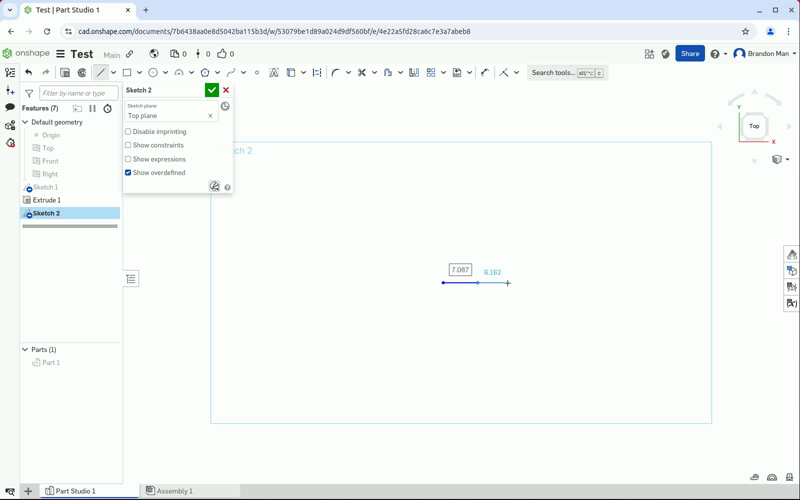
mouse_move(477, 258)
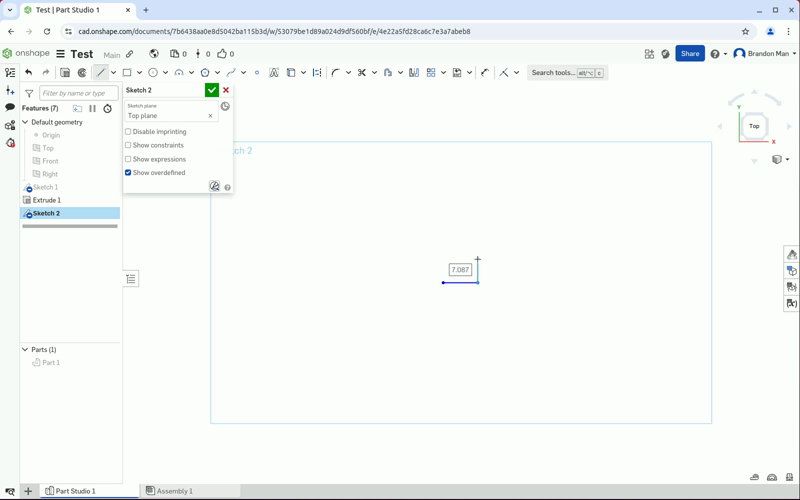
click(477, 258)
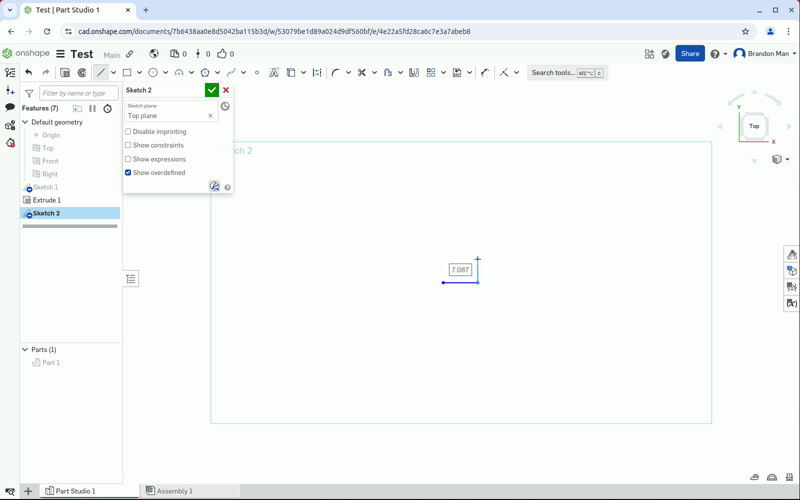
key_up(shift)
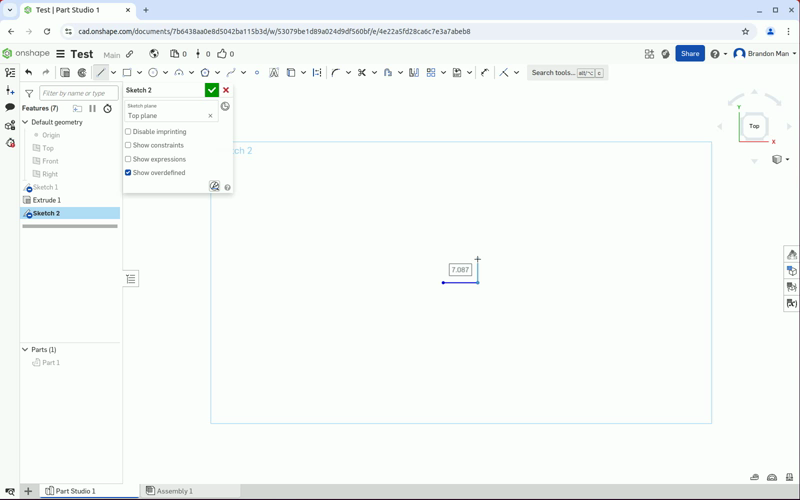
key_down(shift)
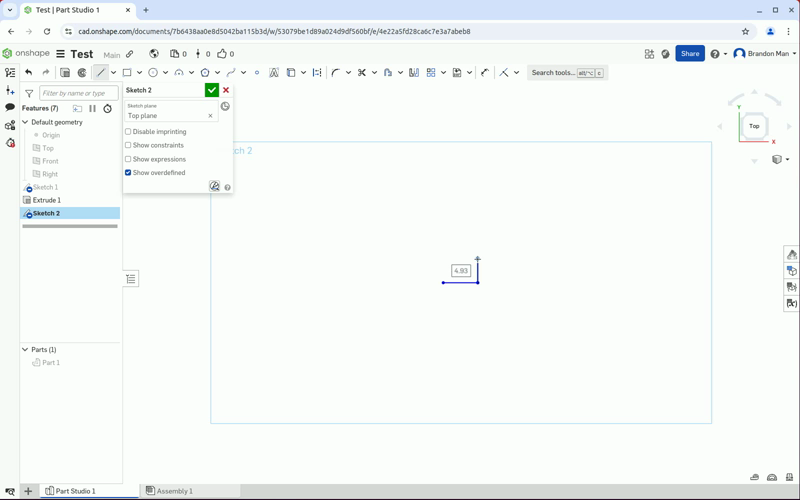
mouse_move(507, 258)
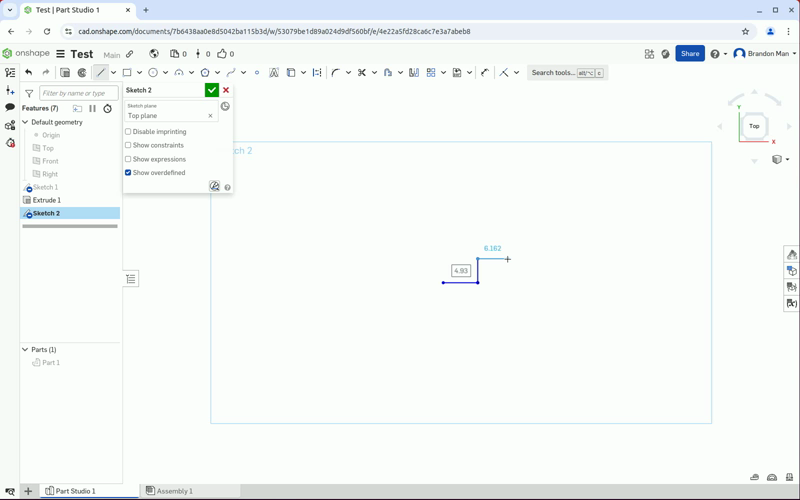
mouse_move(443, 258)
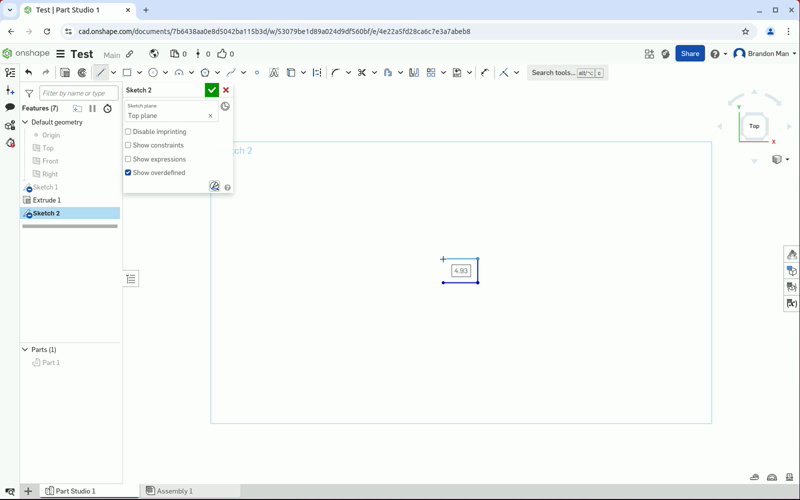
click(443, 258)
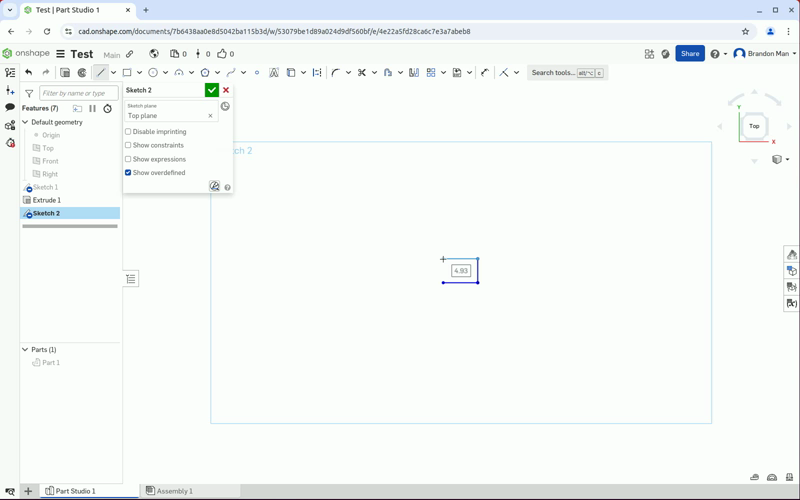
key_up(shift)
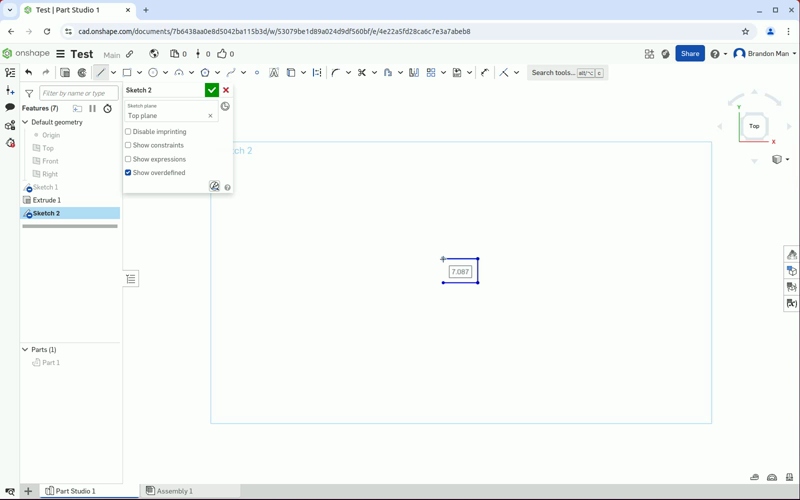
mouse_move(473, 258)
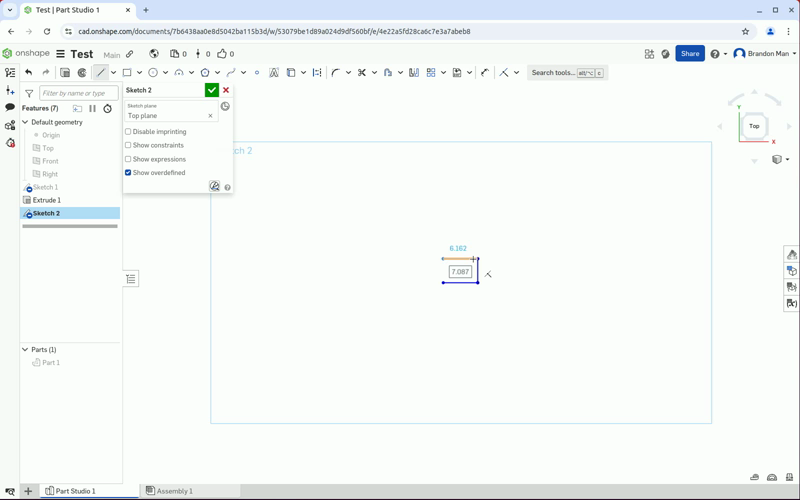
key_down(shift)
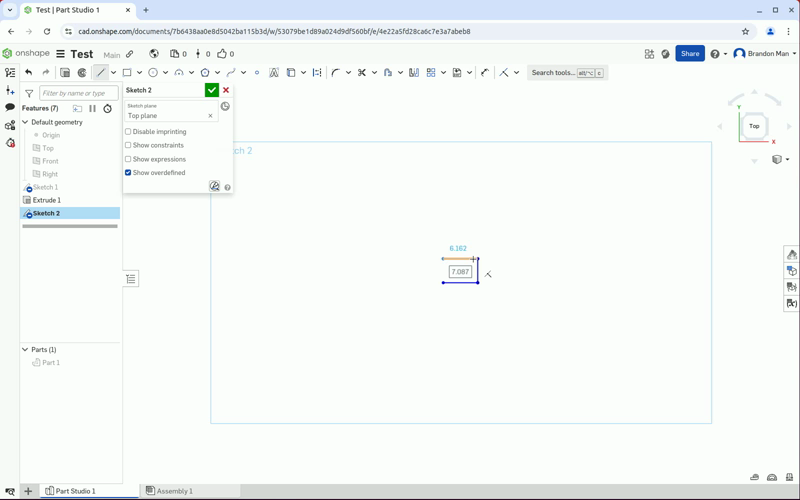
mouse_move(443, 282)
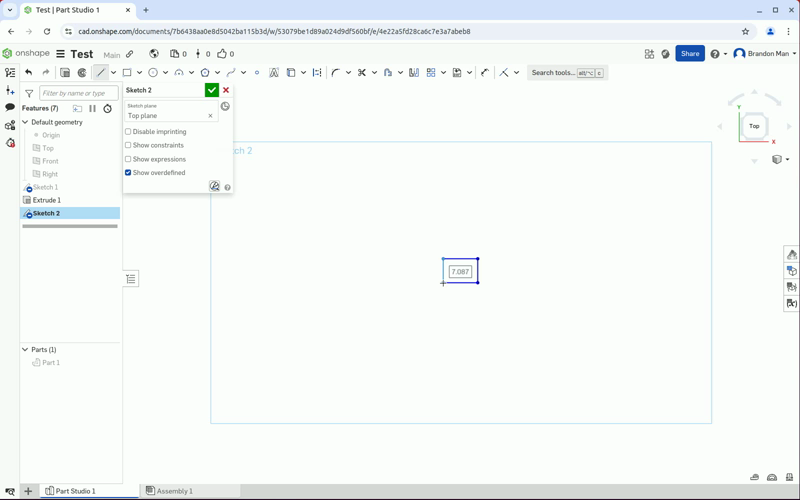
key_up(shift)
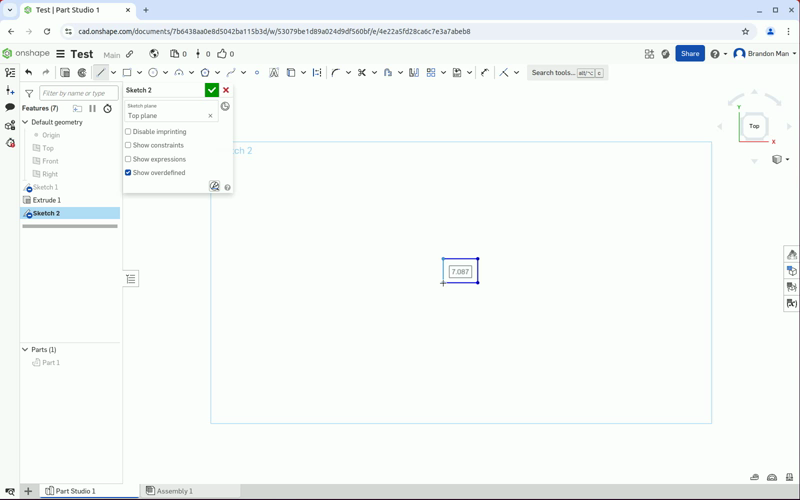
click(443, 282)
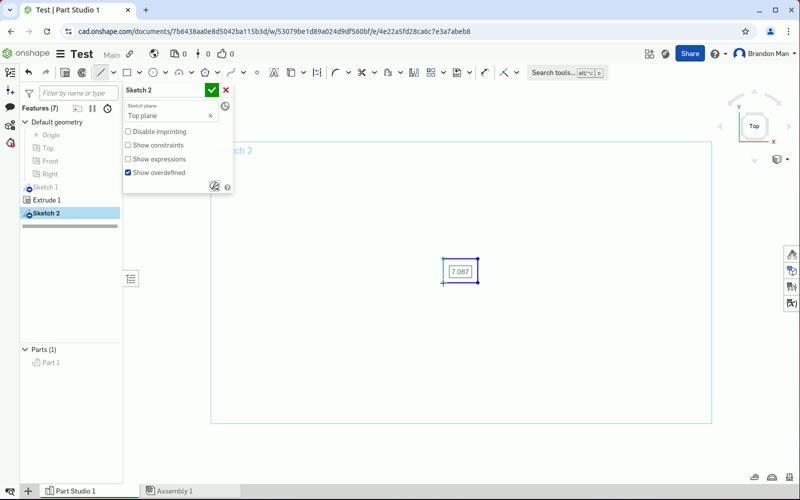
key(esc)
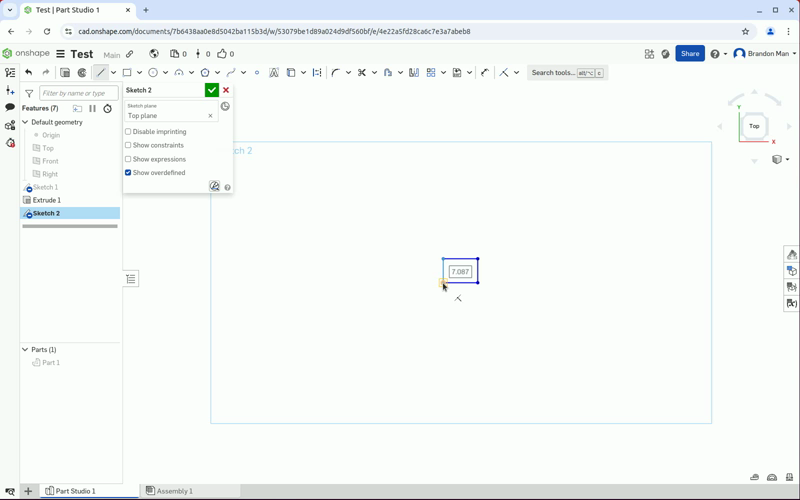
mouse_move(443, 275)
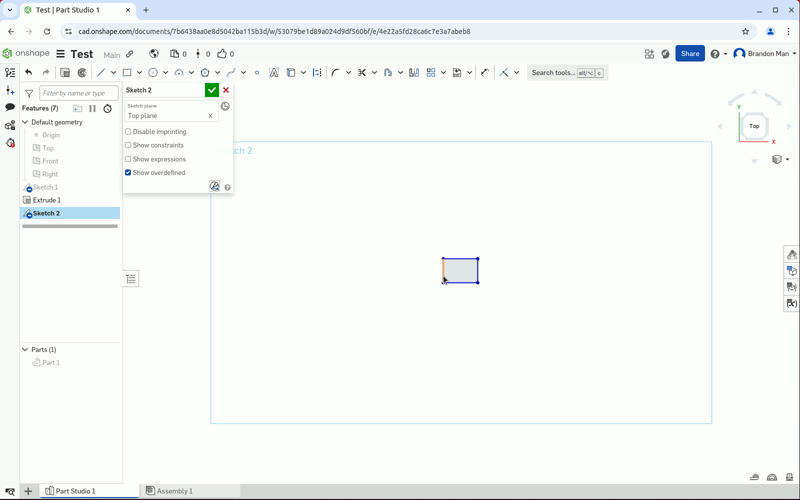
scroll(6)
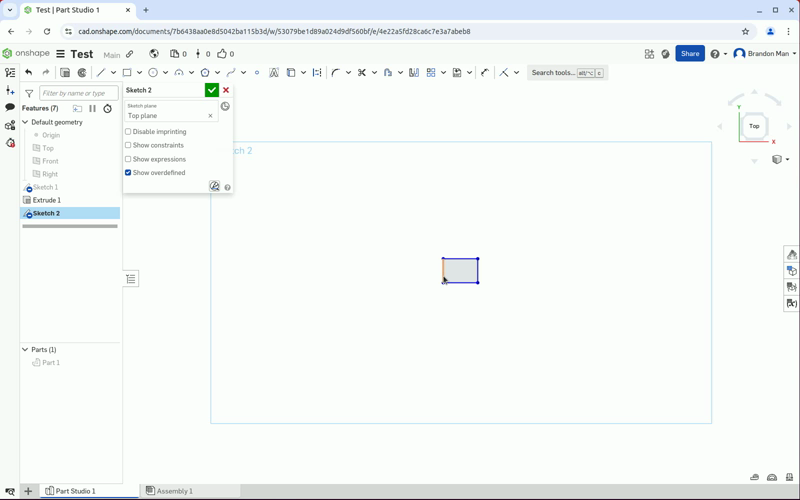
scroll(6)
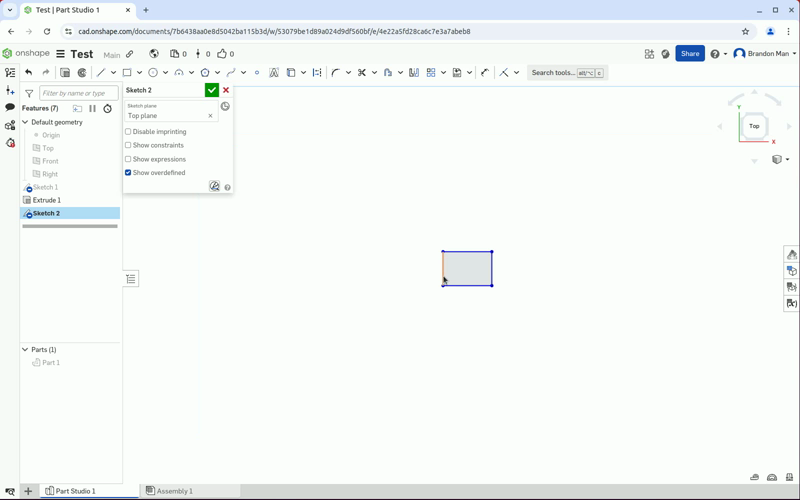
scroll(6)
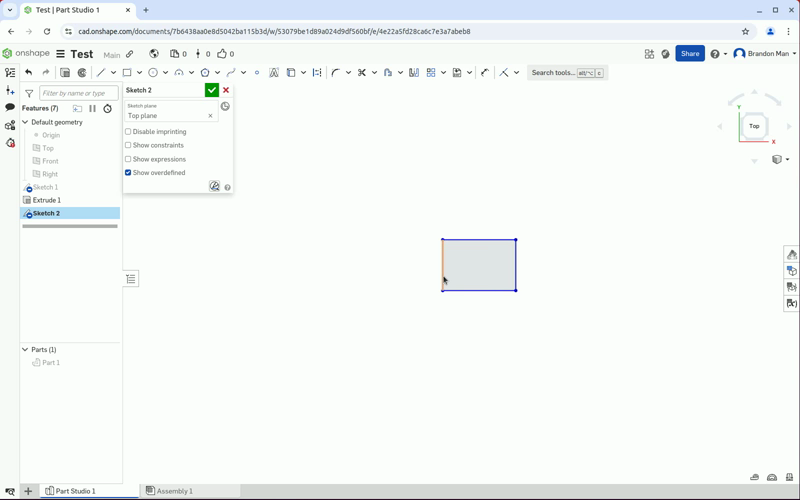
scroll(6)
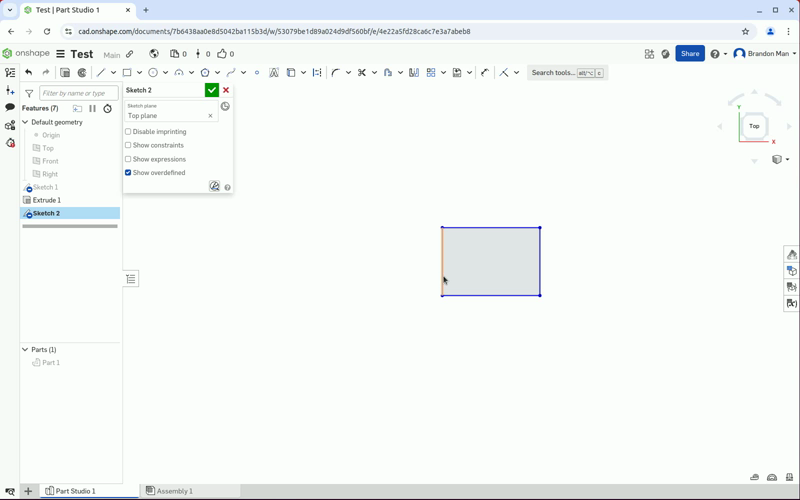
scroll(6)
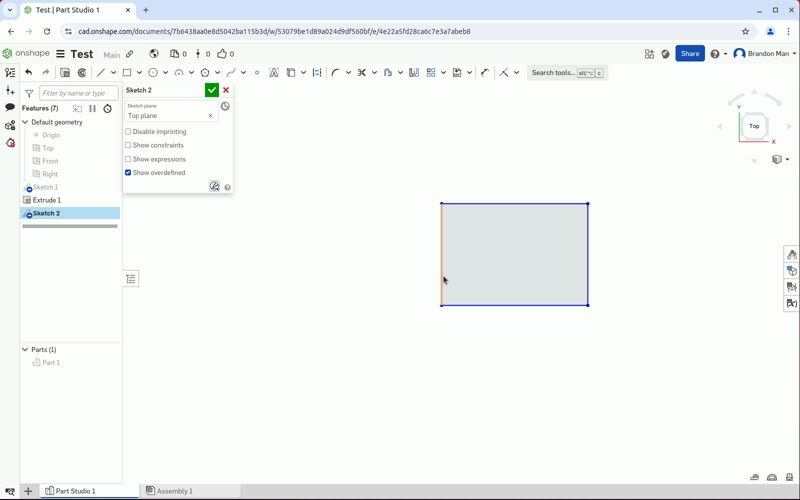
scroll(6)
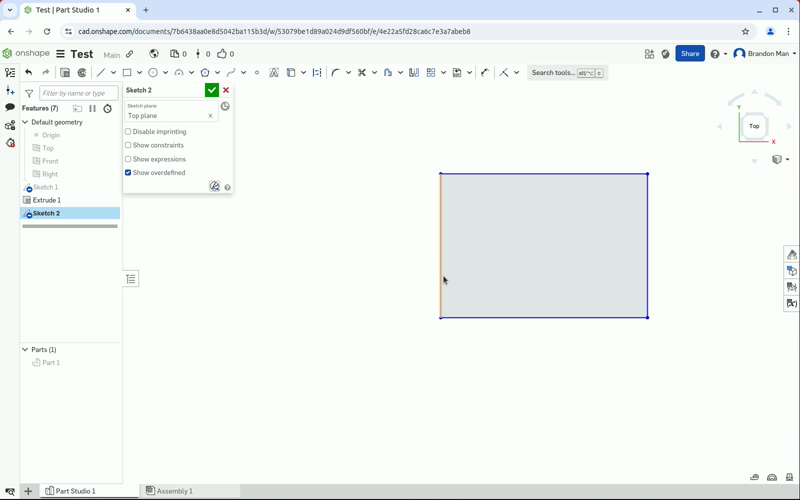
scroll(6)
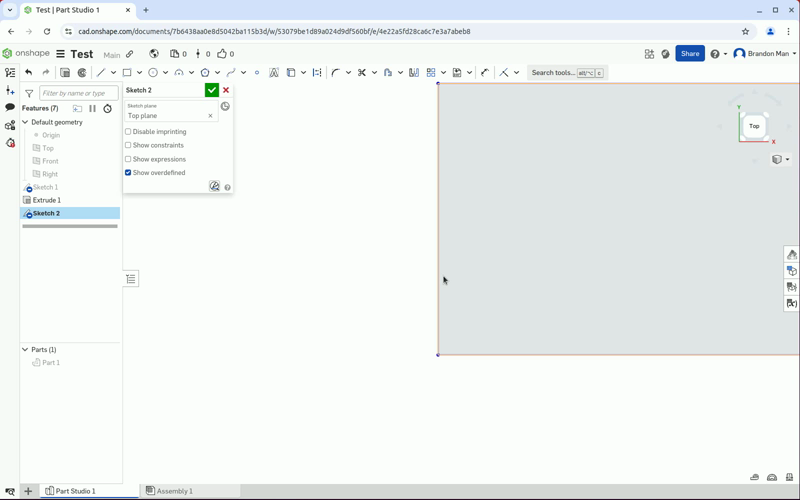
click(443, 275)
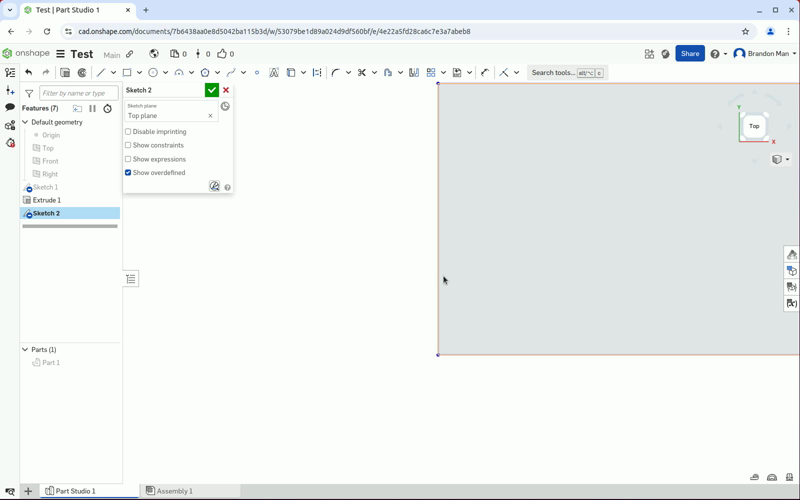
scroll(-6)
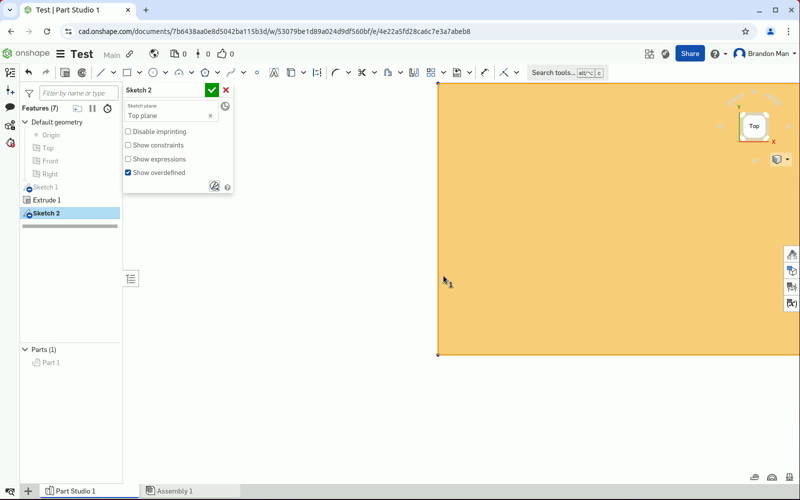
scroll(-6)
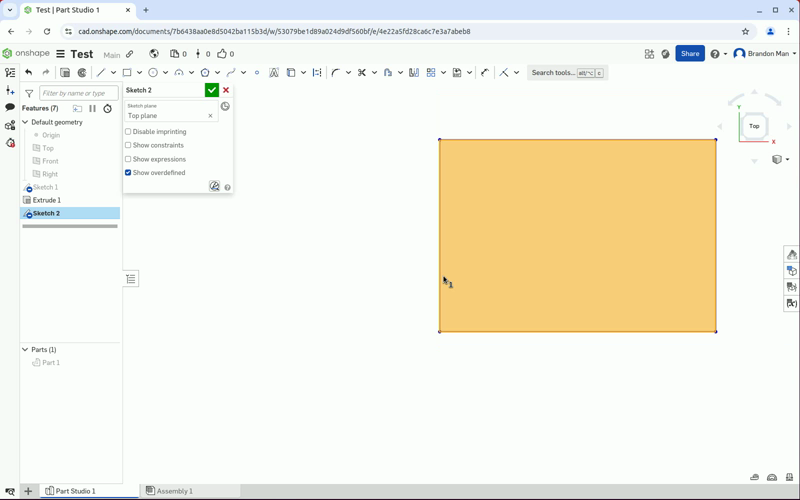
scroll(-6)
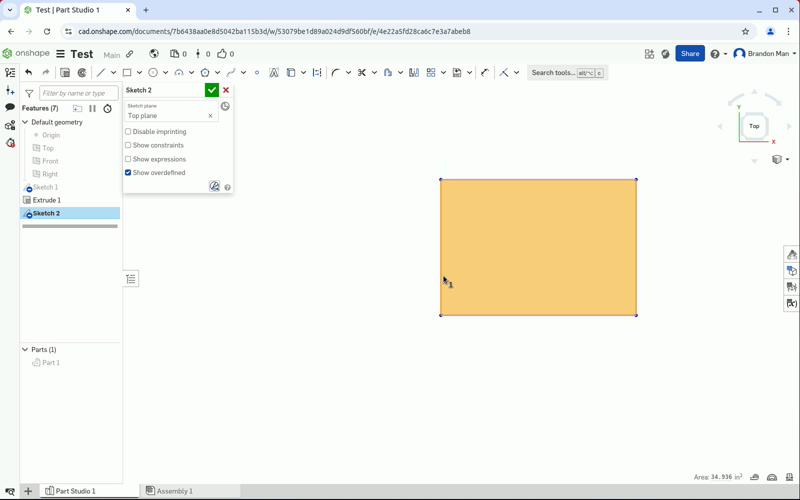
scroll(-6)
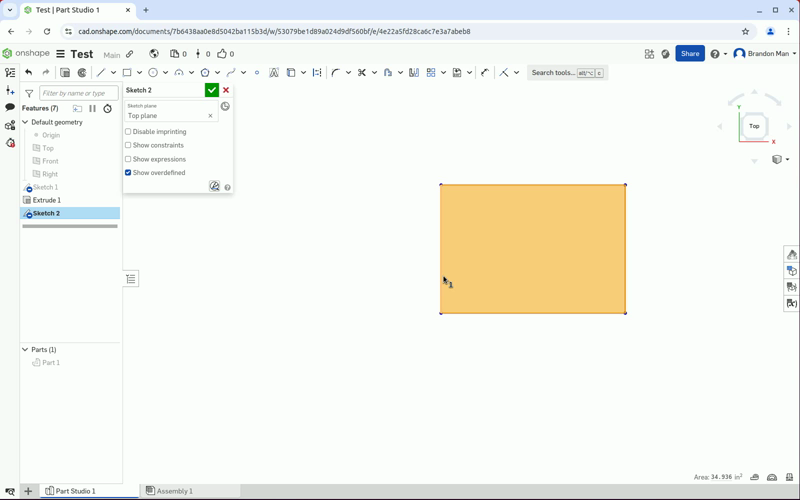
scroll(-6)
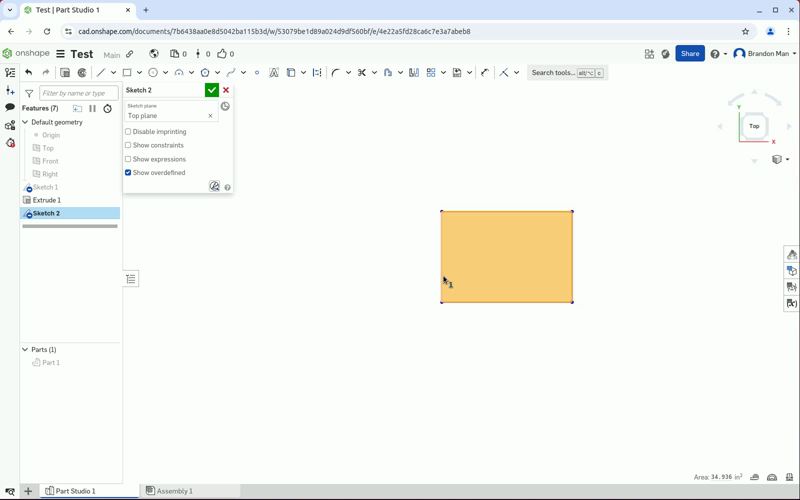
scroll(-6)
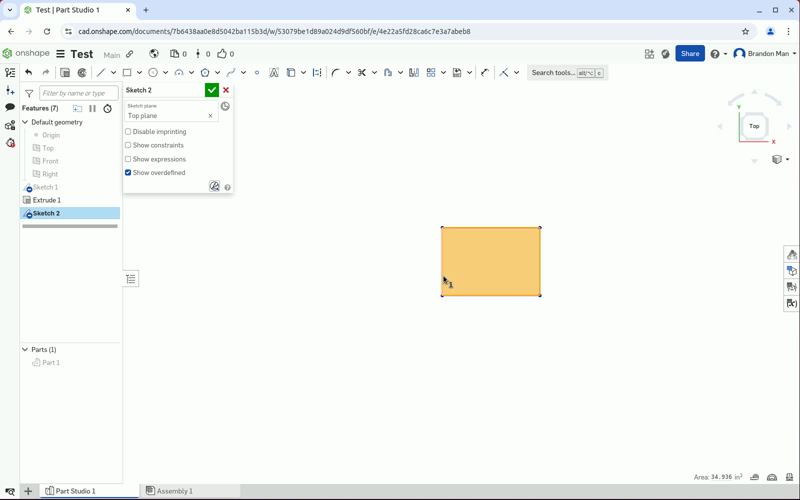
scroll(-6)
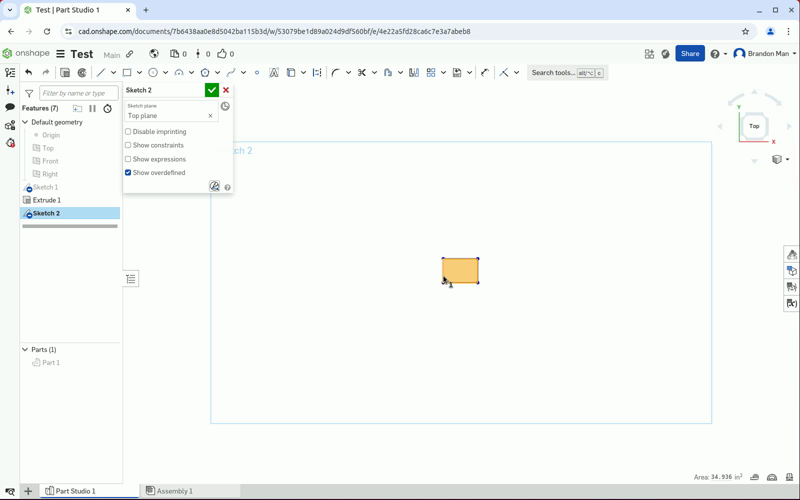
mouse_move(73, 352)
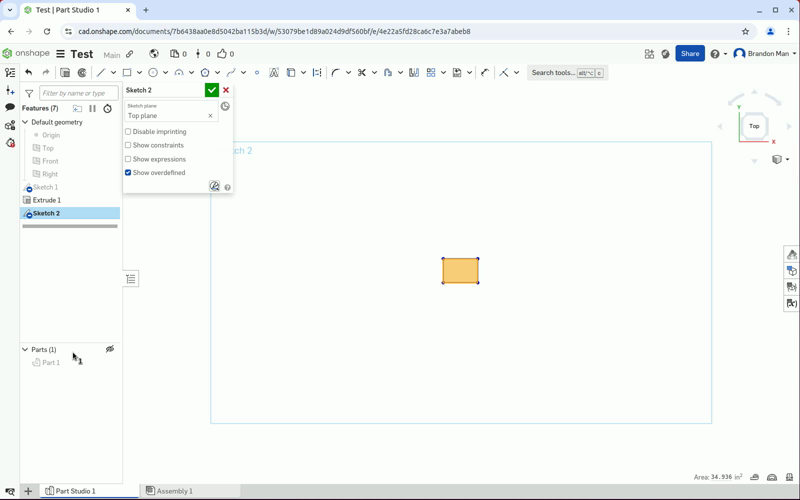
key(shift+y)
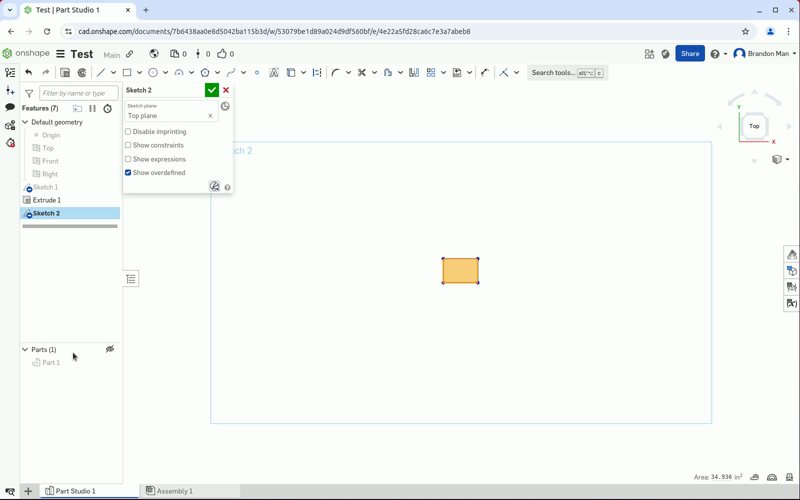
key(shift+e)
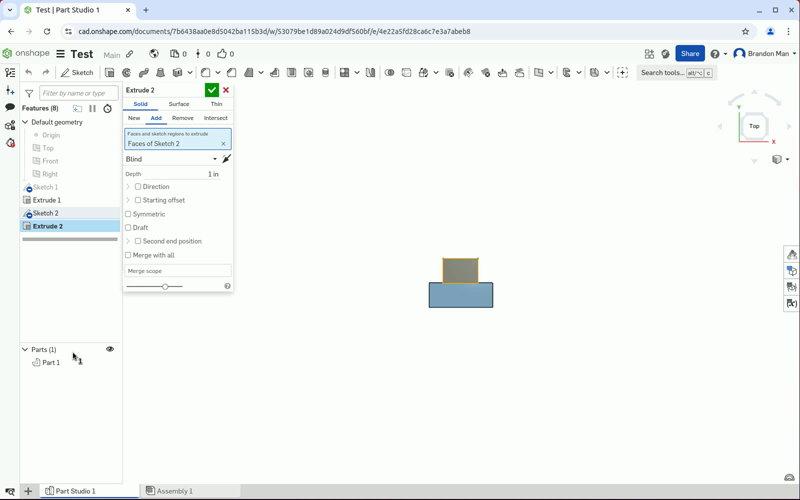
mouse_move(143, 106)
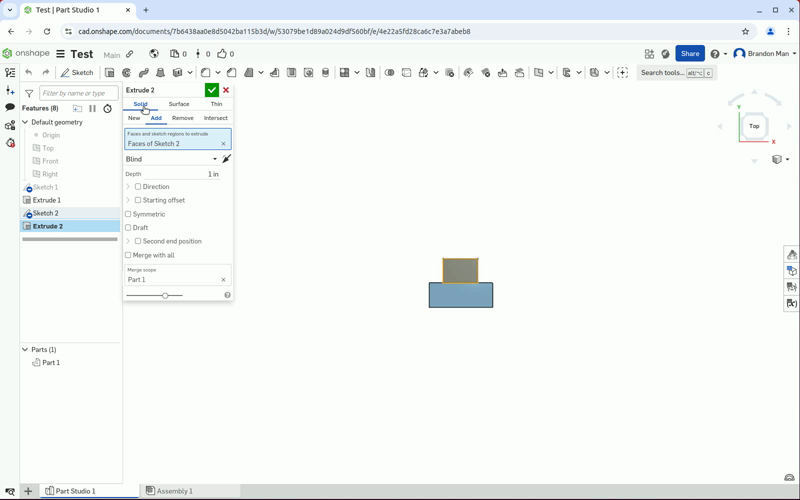
click(143, 106)
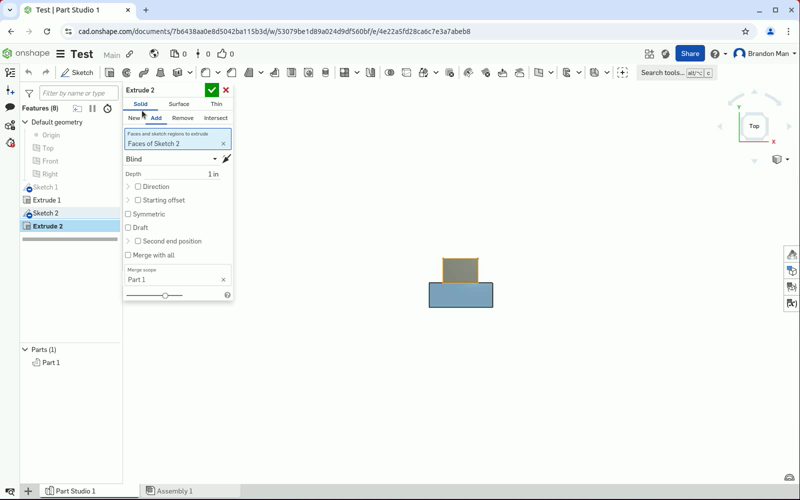
mouse_move(137, 120)
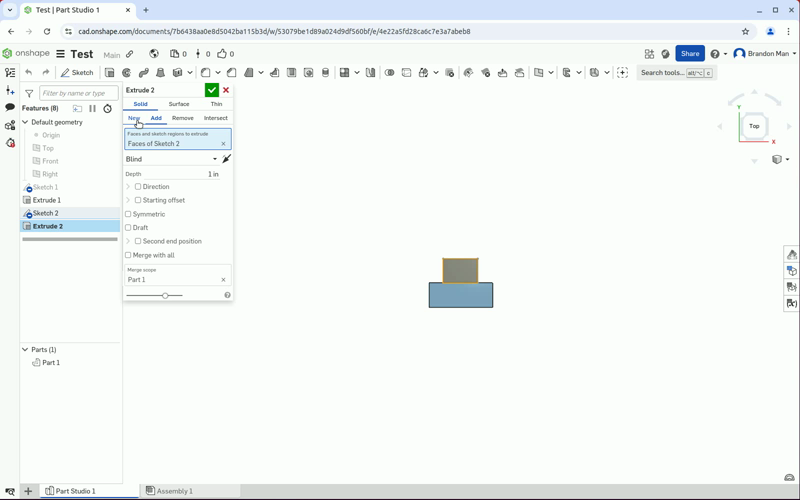
click(137, 120)
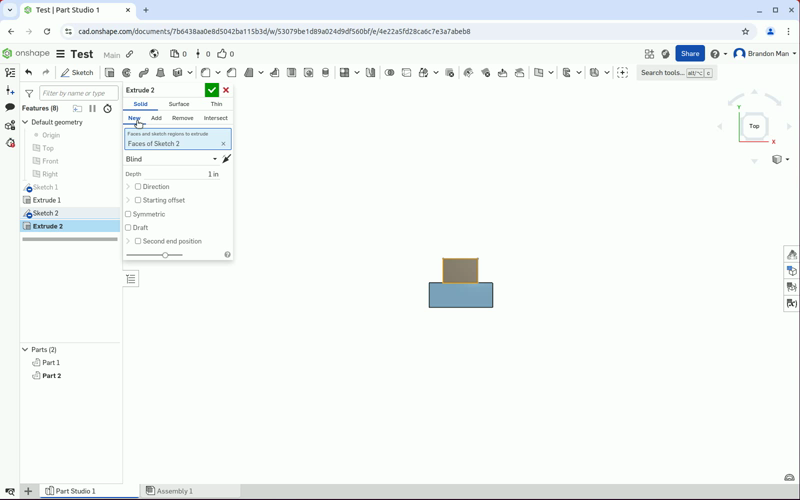
key(tab, 4)
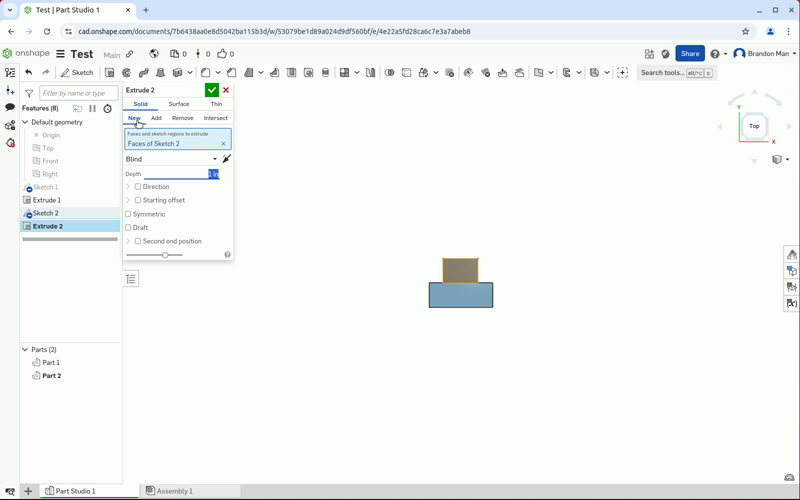
text(12.517)
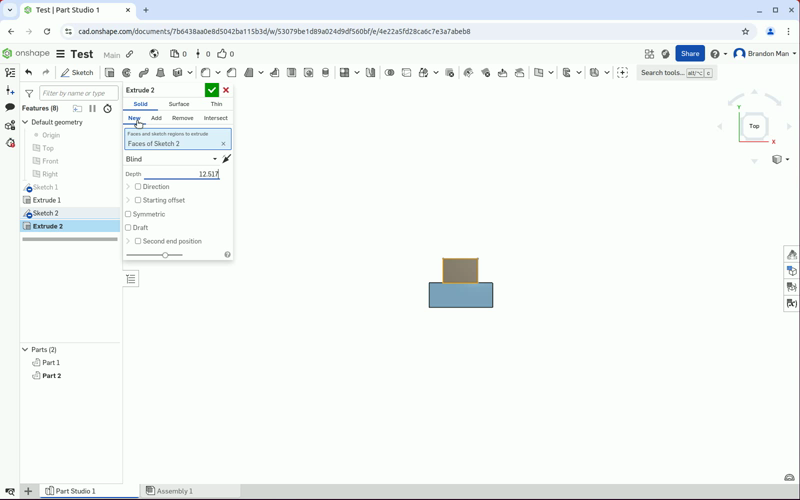
key(tab, 3)
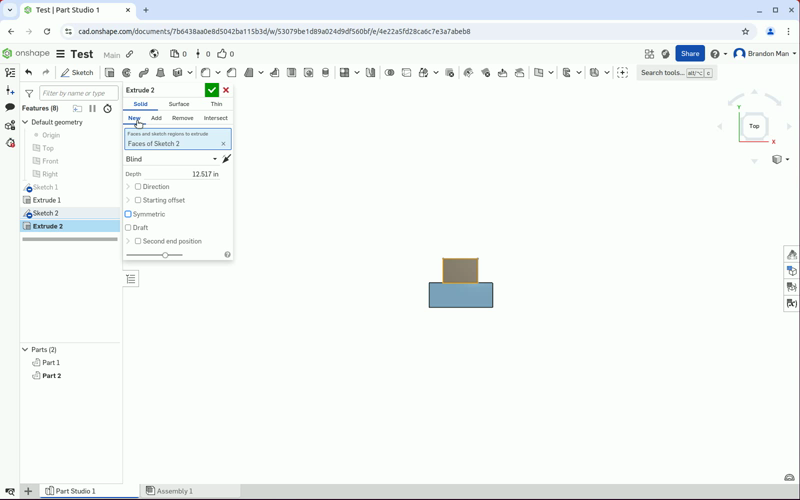
key(tab, 2)
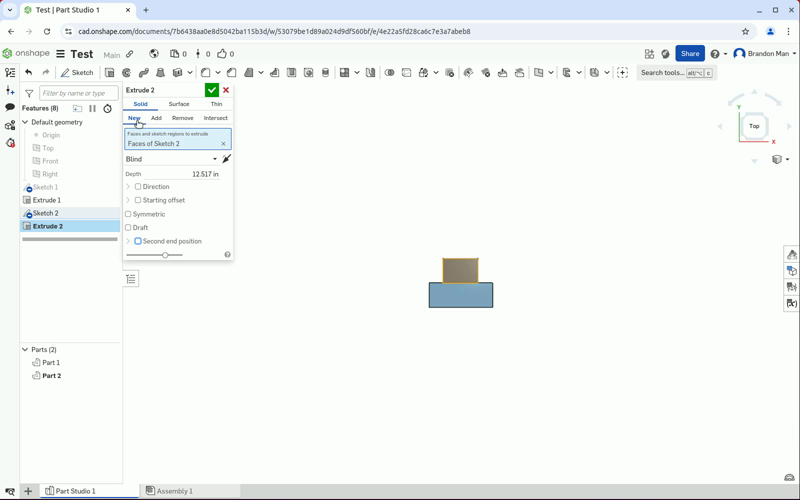
key(space)
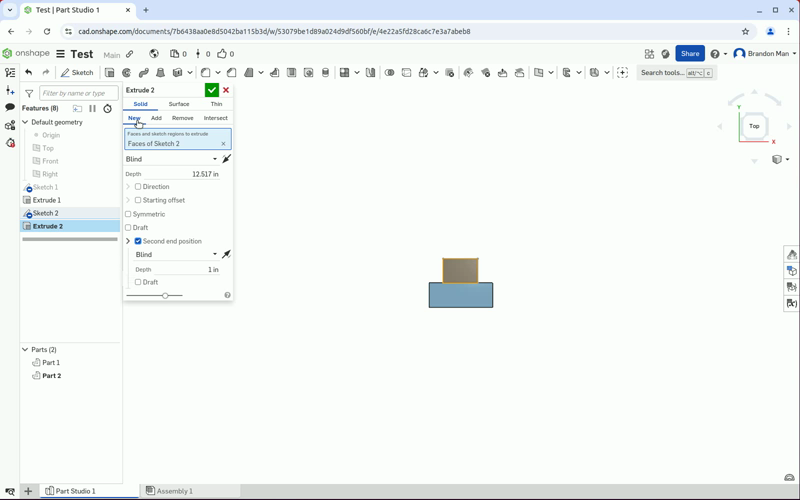
key(tab, 3)
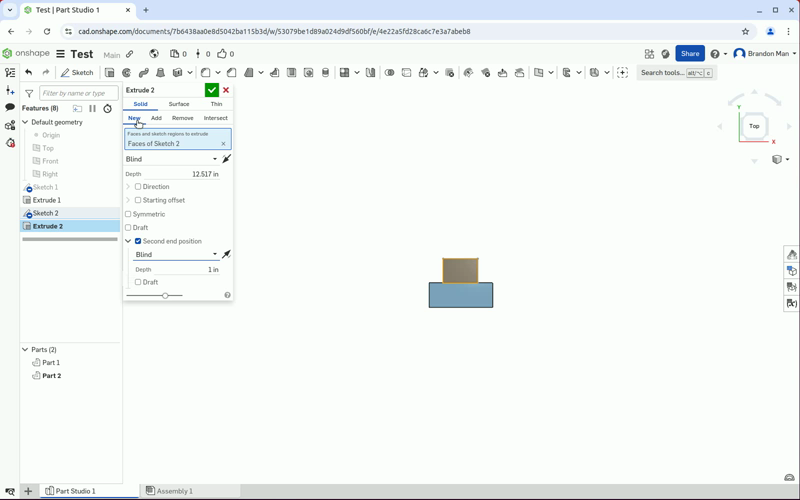
text(4.333)
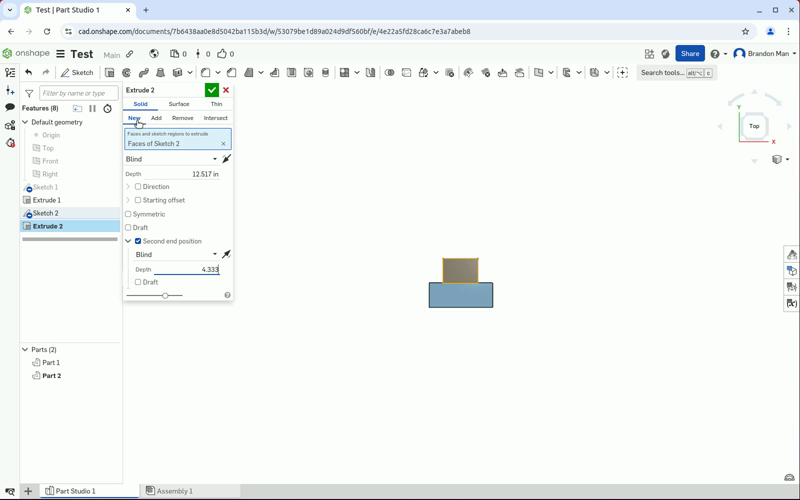
key(enter)
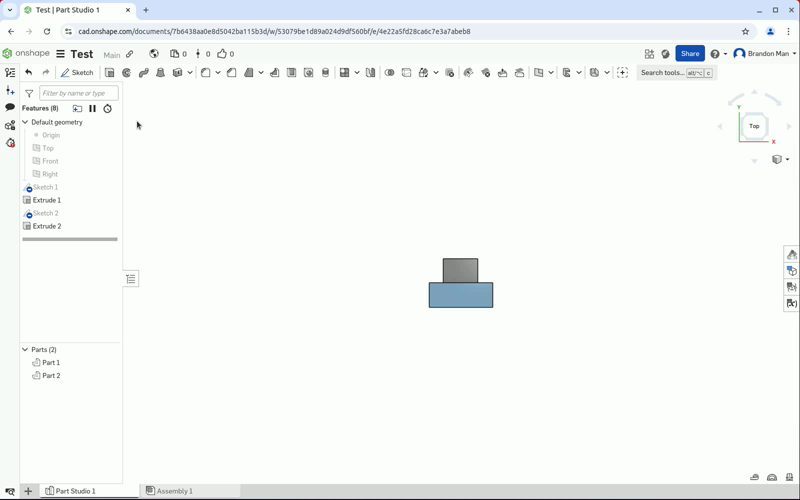
key(shift+h)
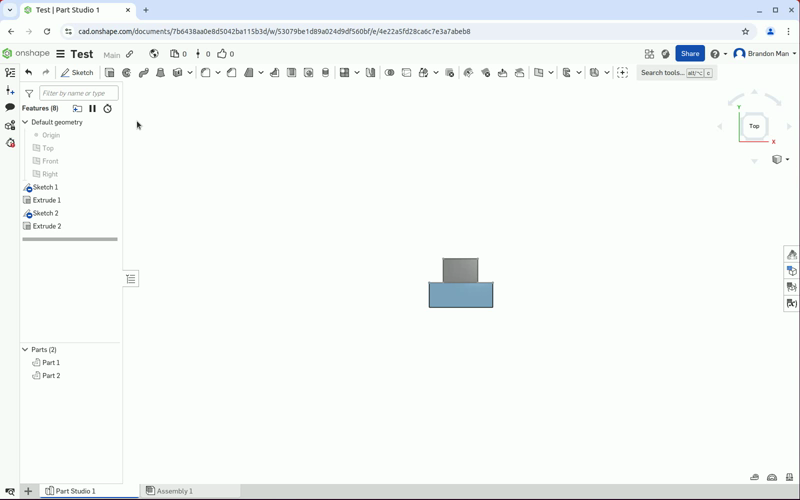
key(shift+h)
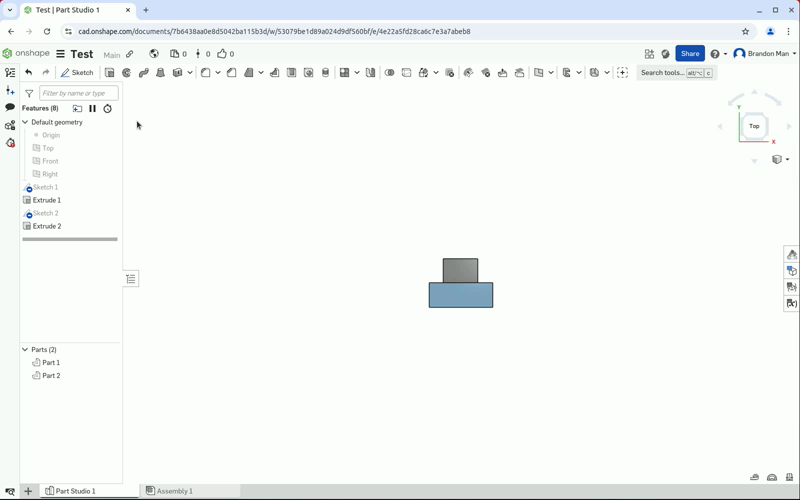
mouse_move(73, 189)
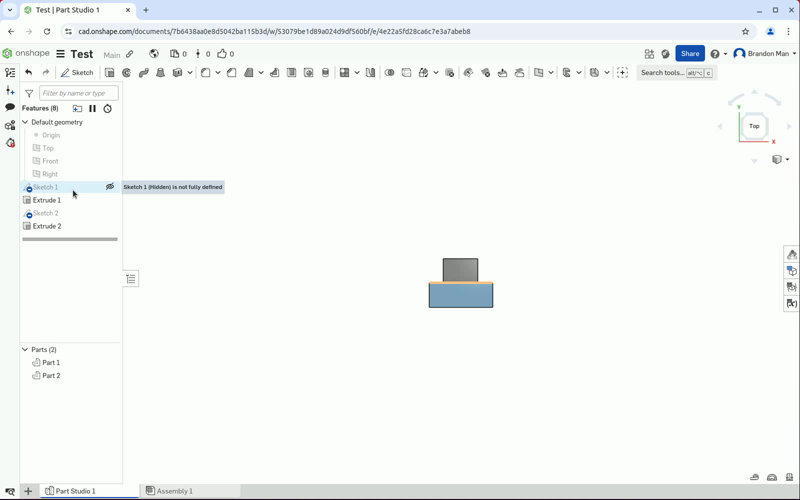
click(73, 189)
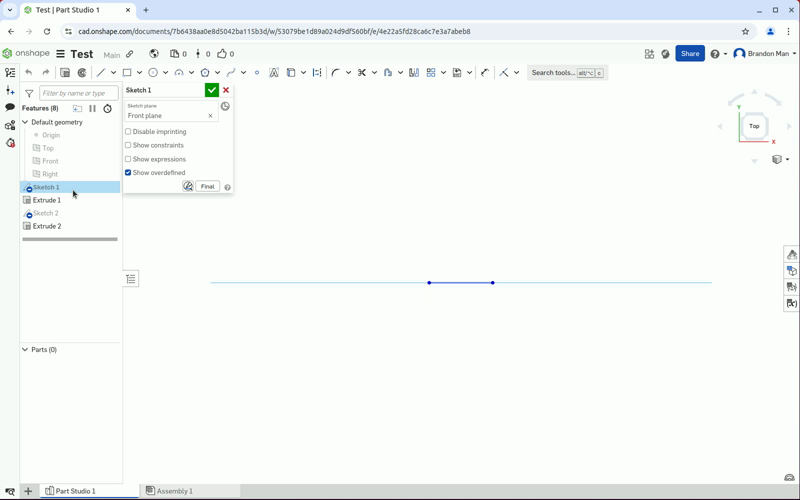
mouse_move(229, 92)
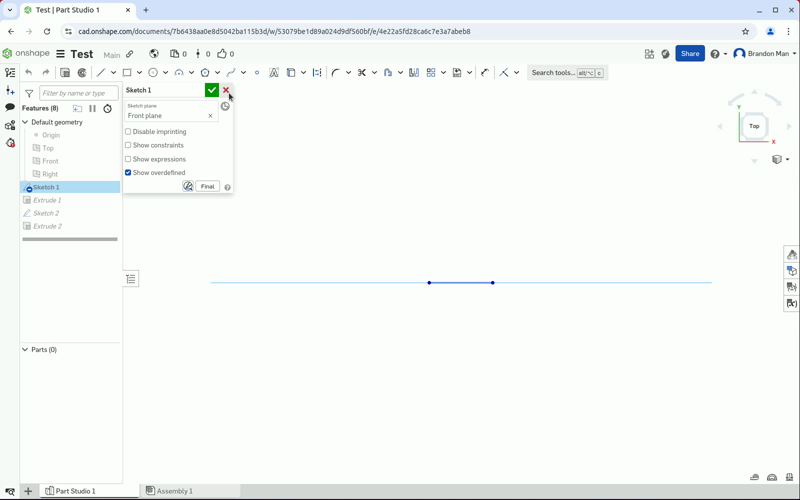
click(229, 92)
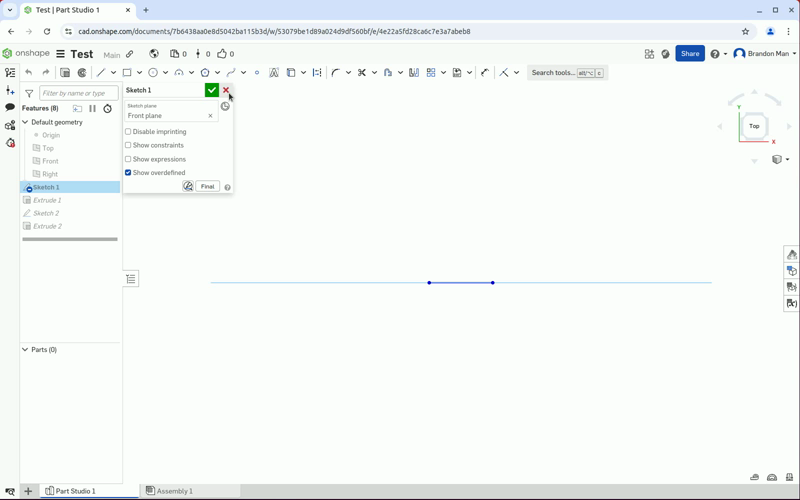
key(shift+s)
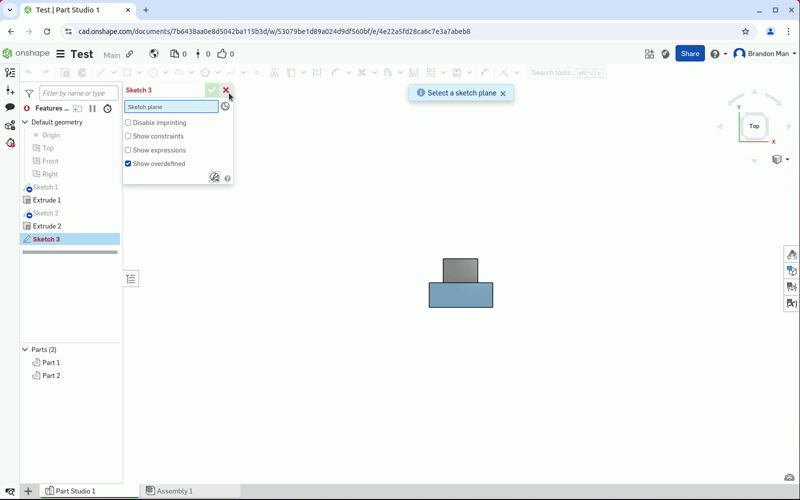
mouse_move(73, 150)
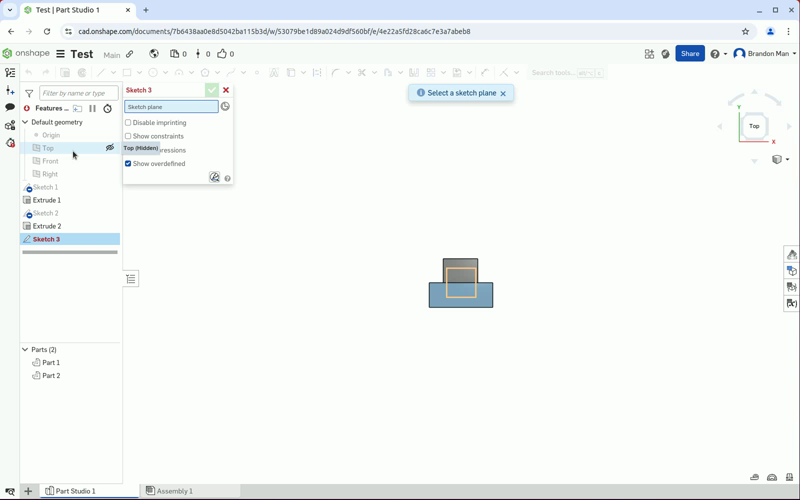
click(73, 150)
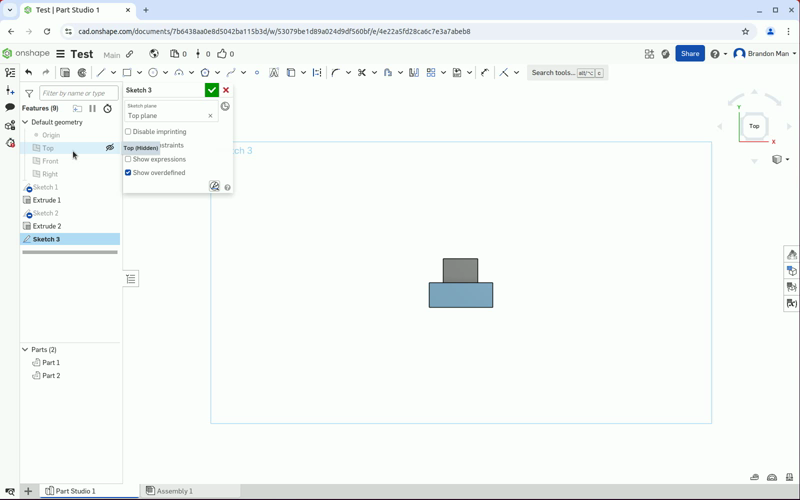
mouse_move(73, 352)
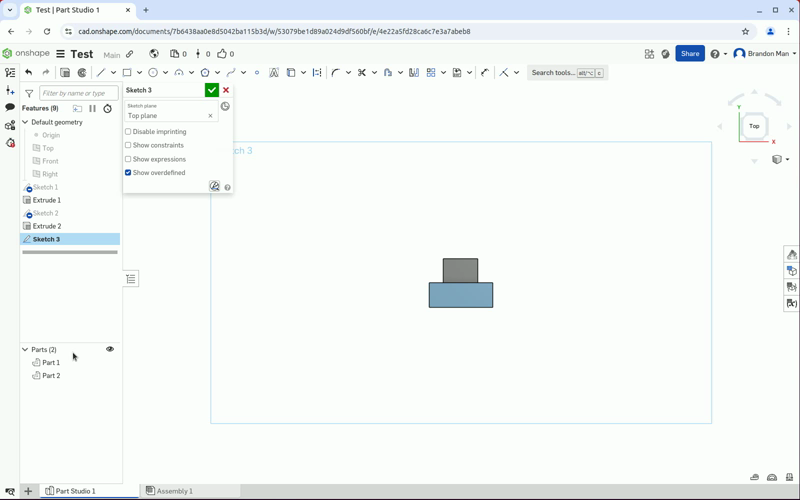
key(y)
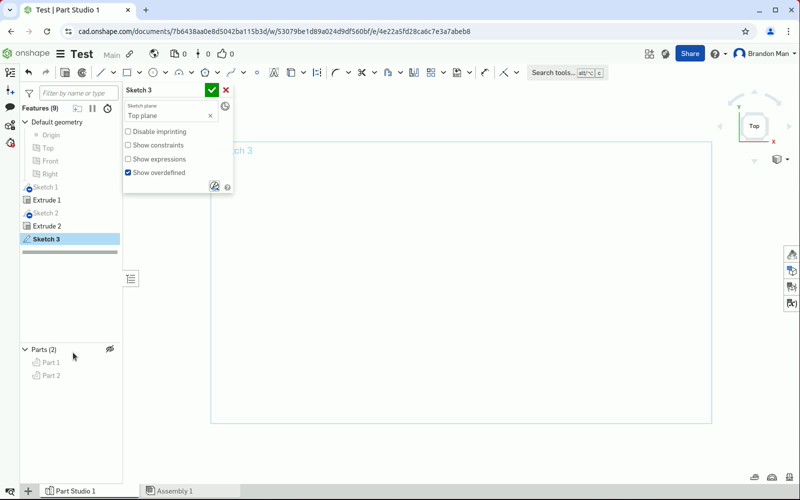
key(l)
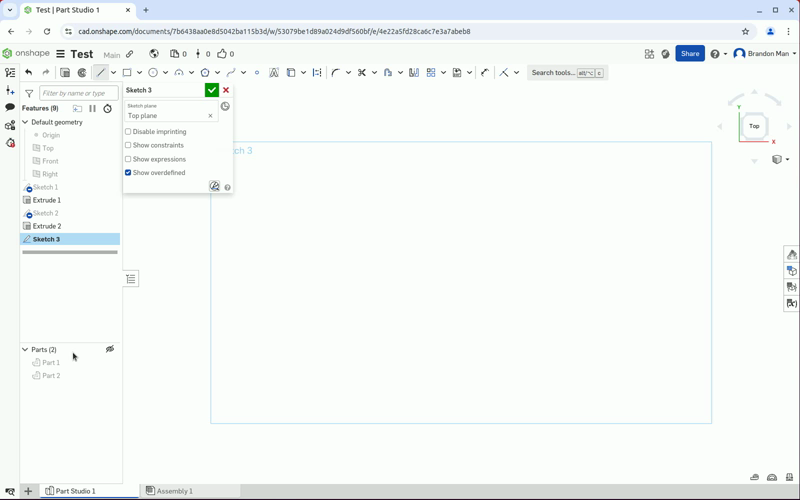
key_down(shift)
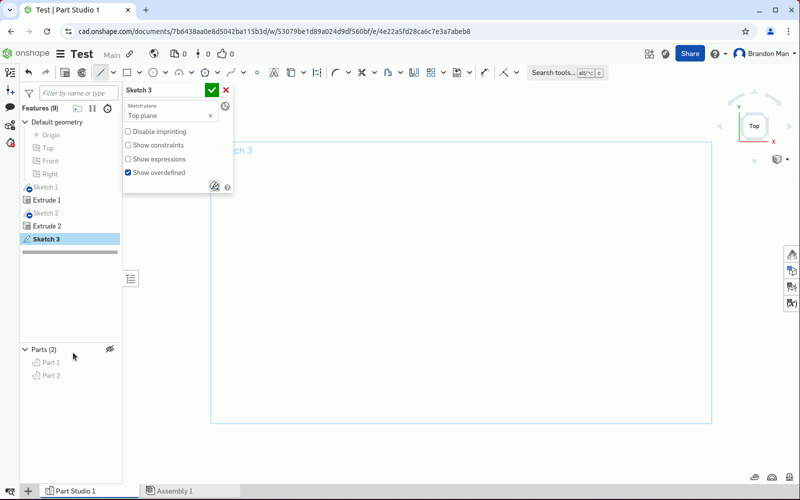
mouse_move(443, 282)
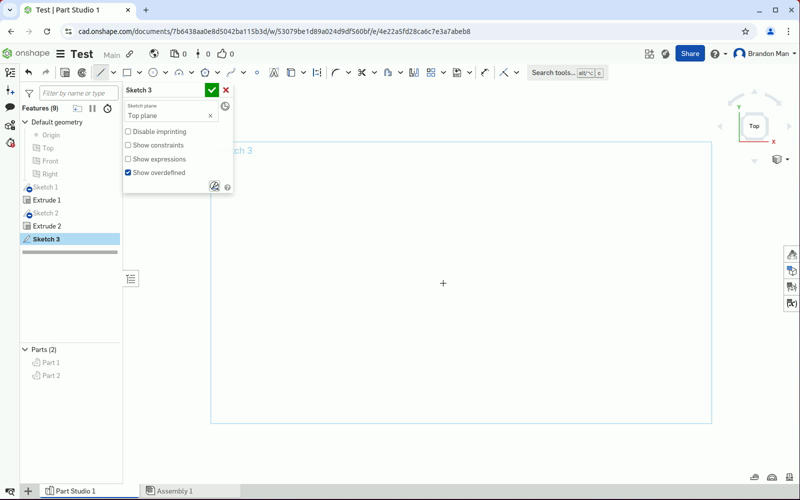
click(443, 282)
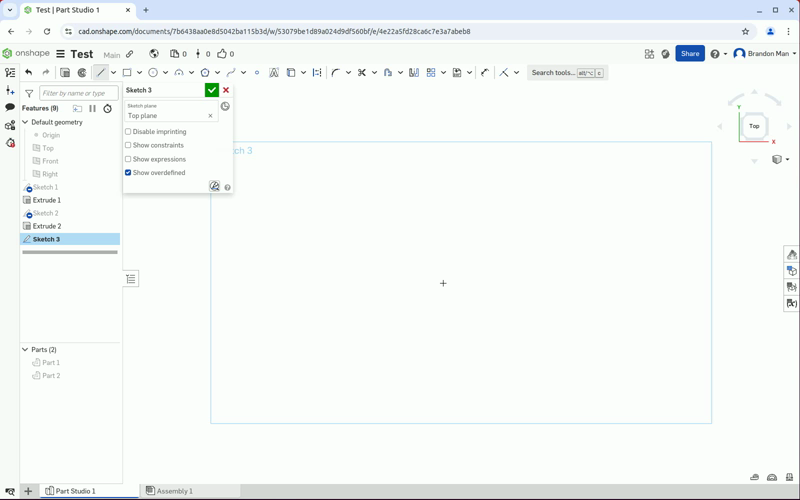
key_up(shift)
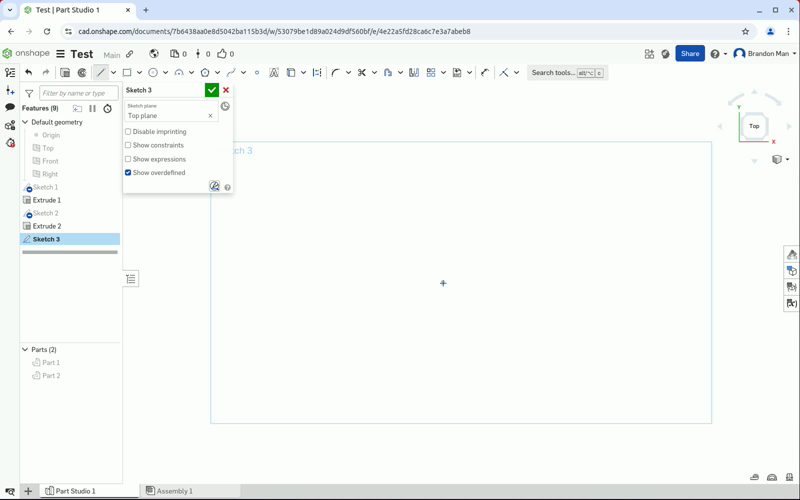
key_down(shift)
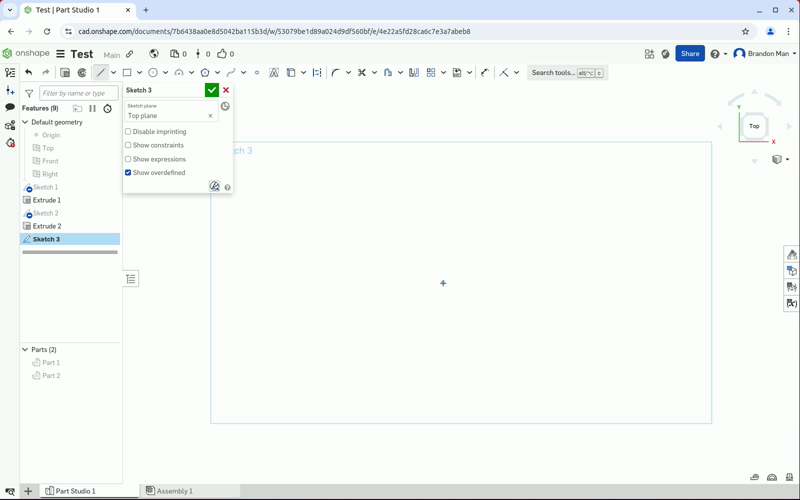
mouse_move(473, 282)
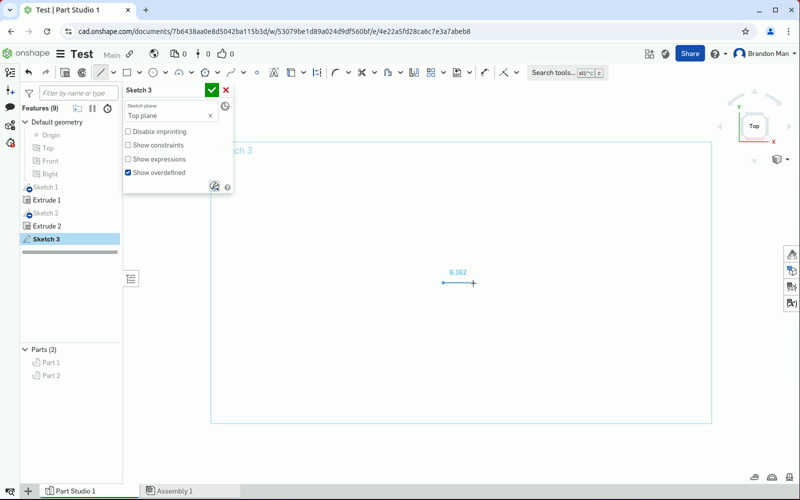
mouse_move(477, 282)
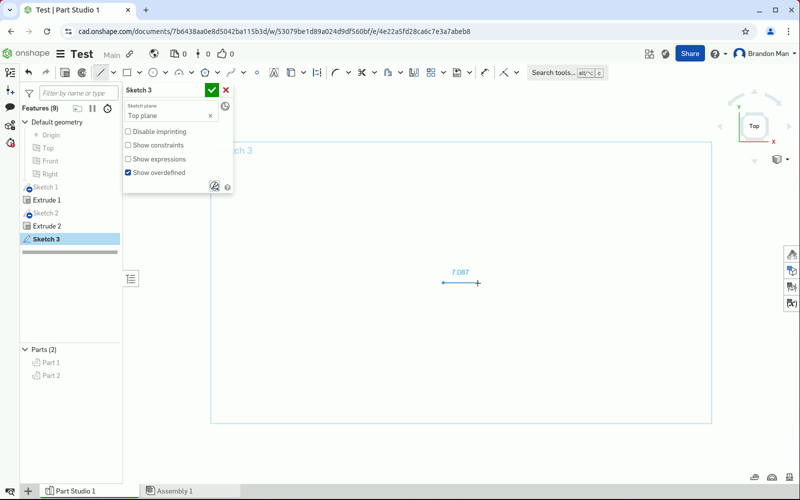
click(477, 282)
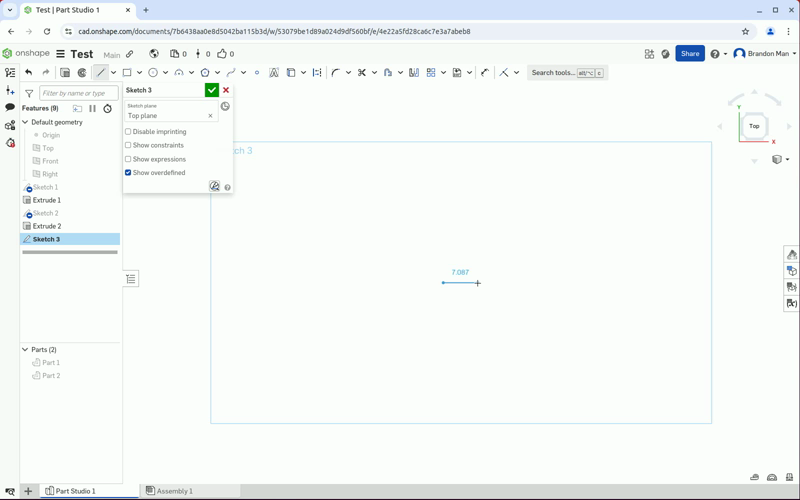
key_up(shift)
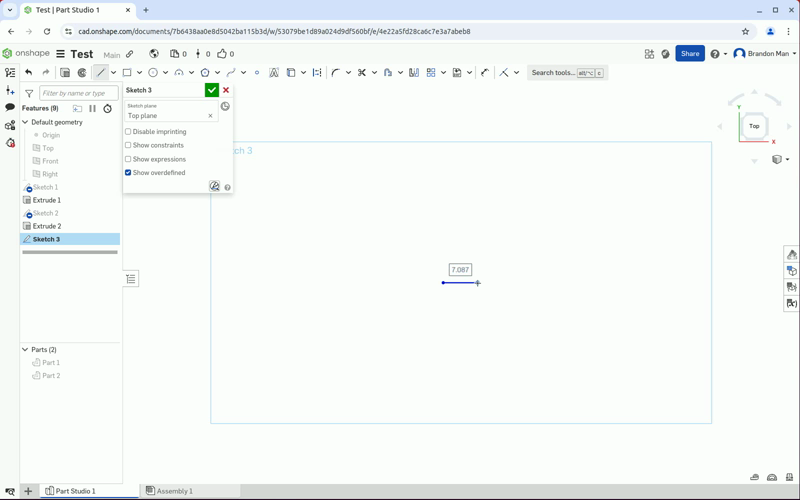
key_down(shift)
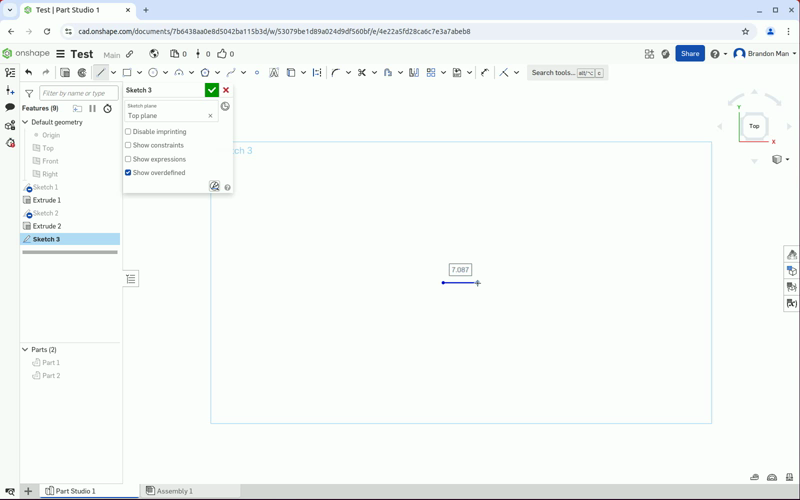
mouse_move(507, 282)
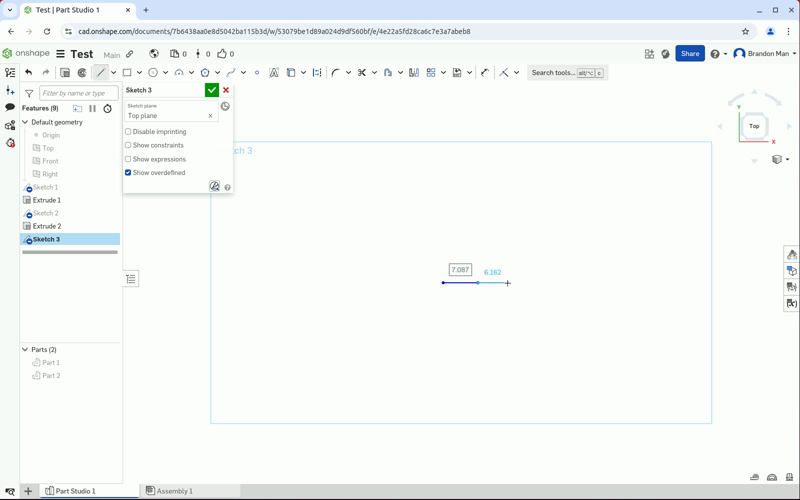
mouse_move(477, 258)
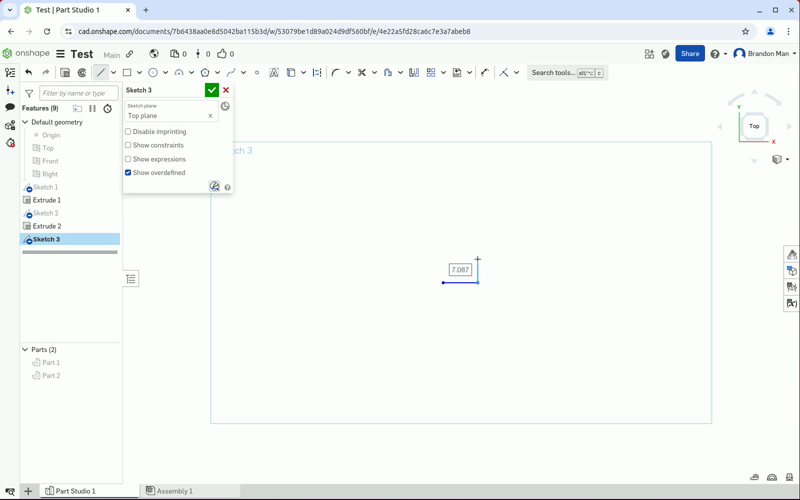
click(477, 258)
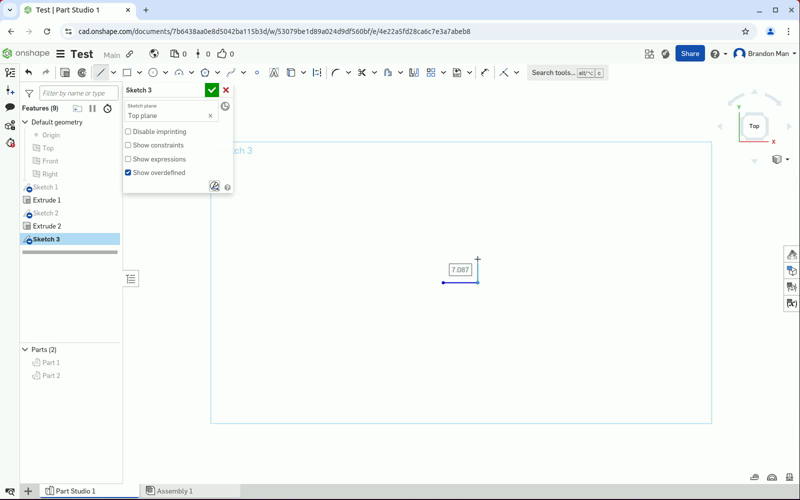
key_up(shift)
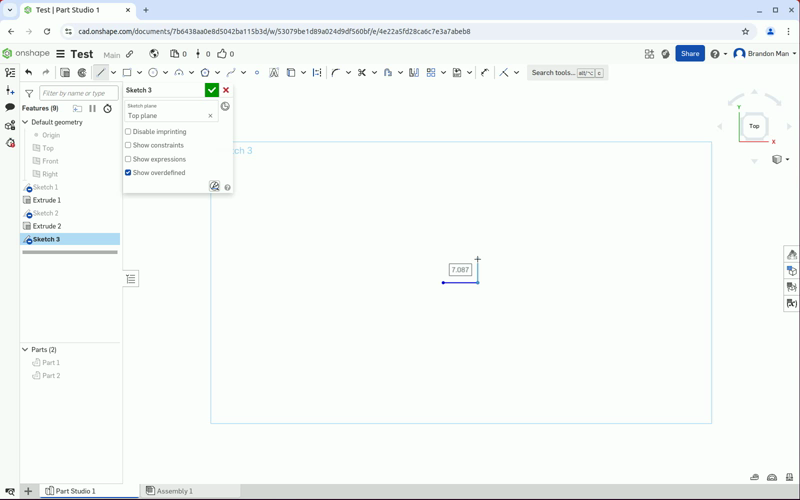
key_down(shift)
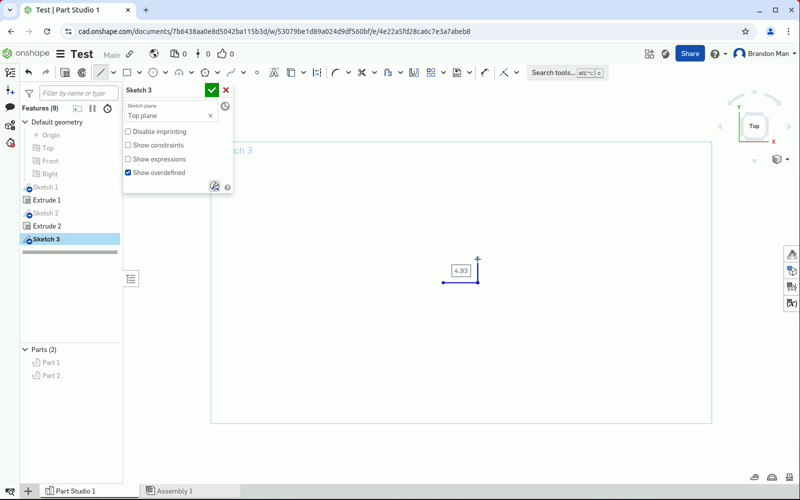
mouse_move(507, 258)
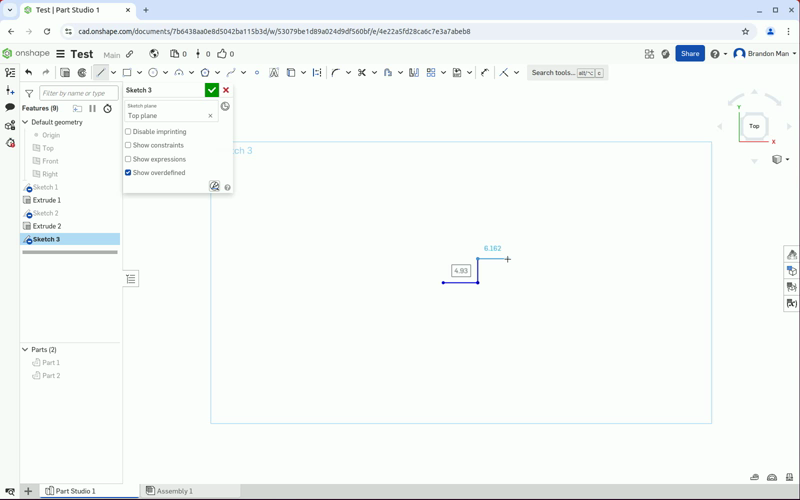
mouse_move(443, 258)
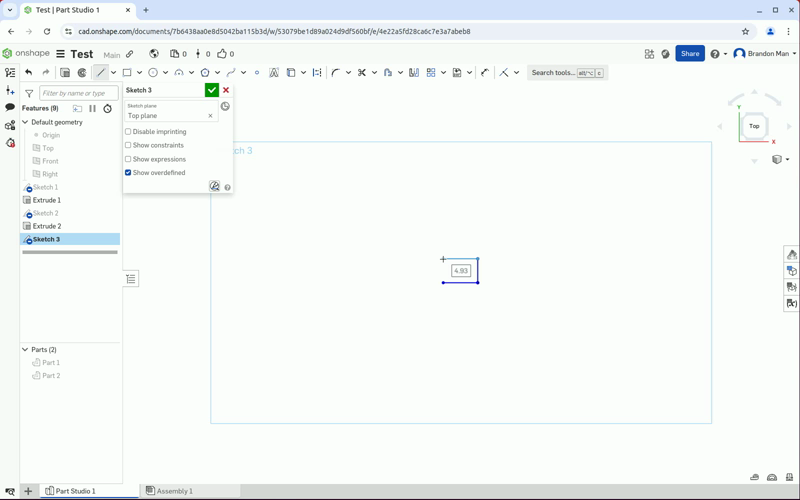
click(443, 258)
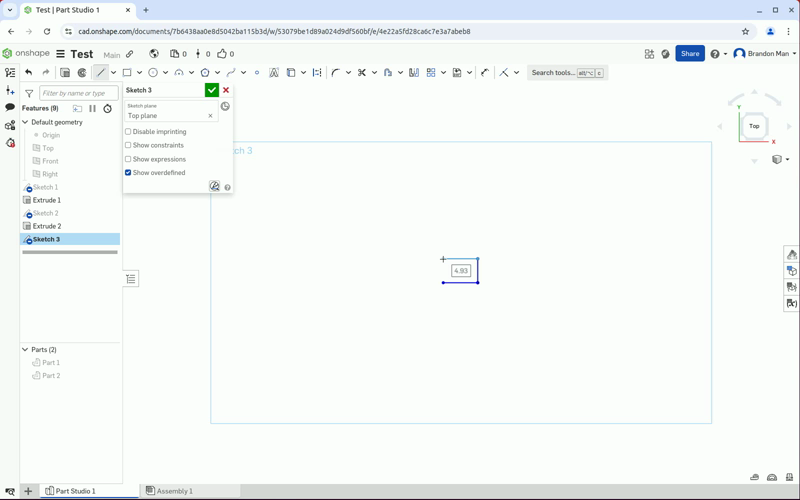
key_up(shift)
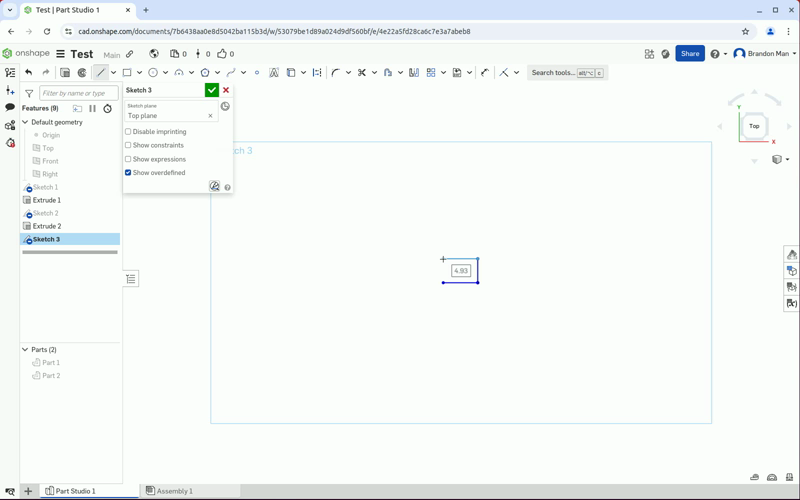
mouse_move(473, 258)
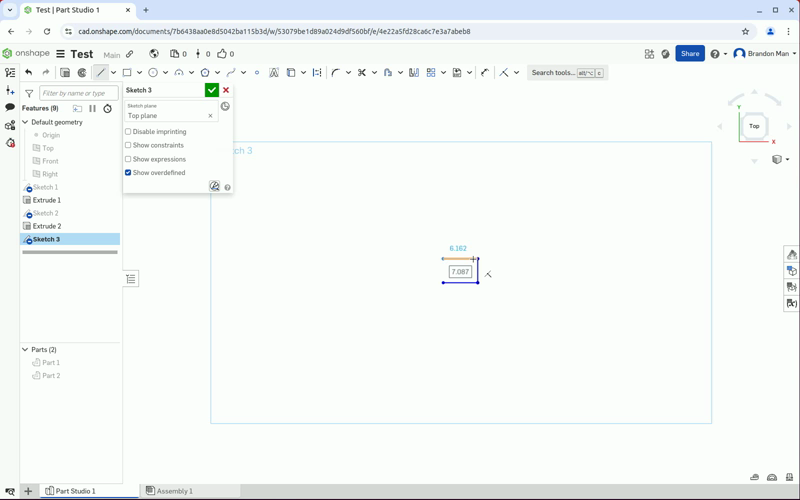
key_down(shift)
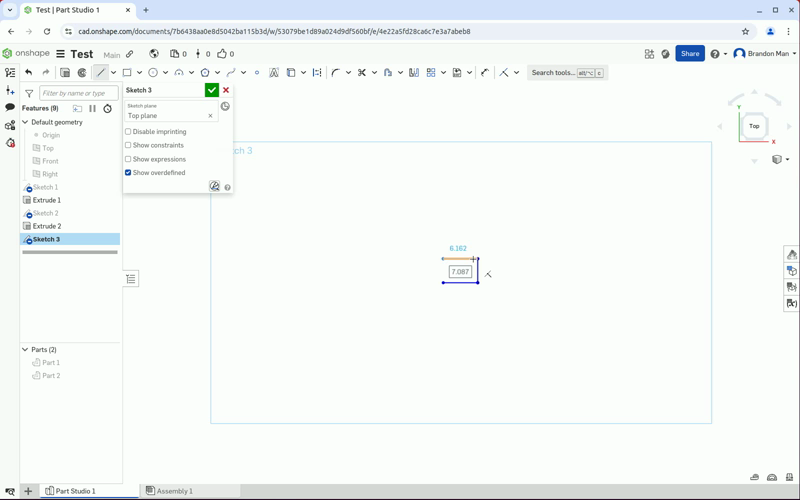
mouse_move(443, 282)
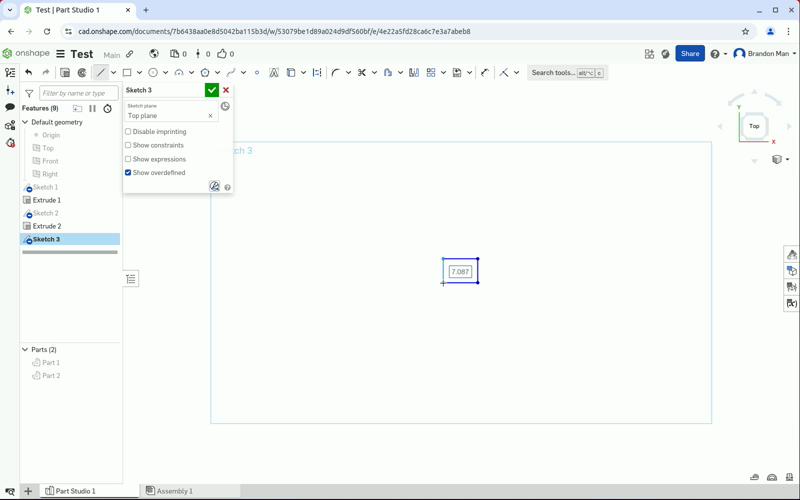
key_up(shift)
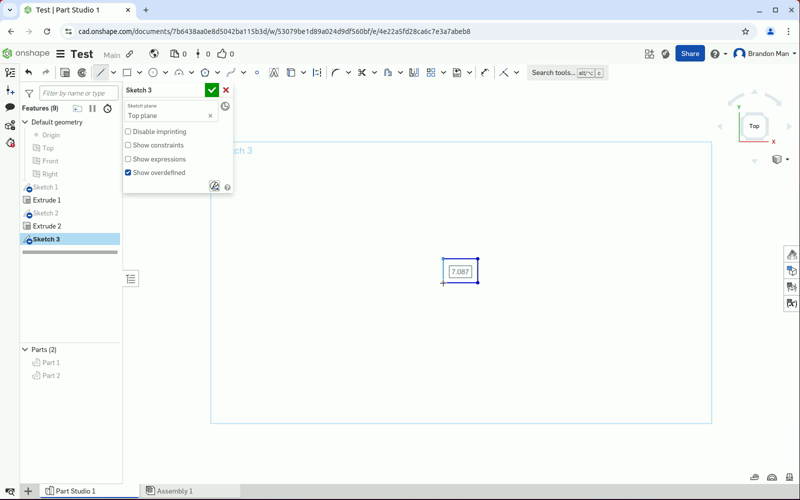
click(443, 282)
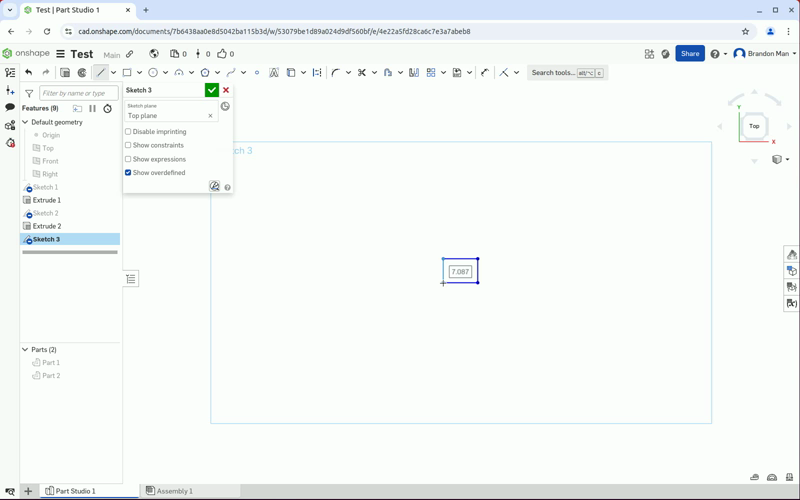
key(esc)
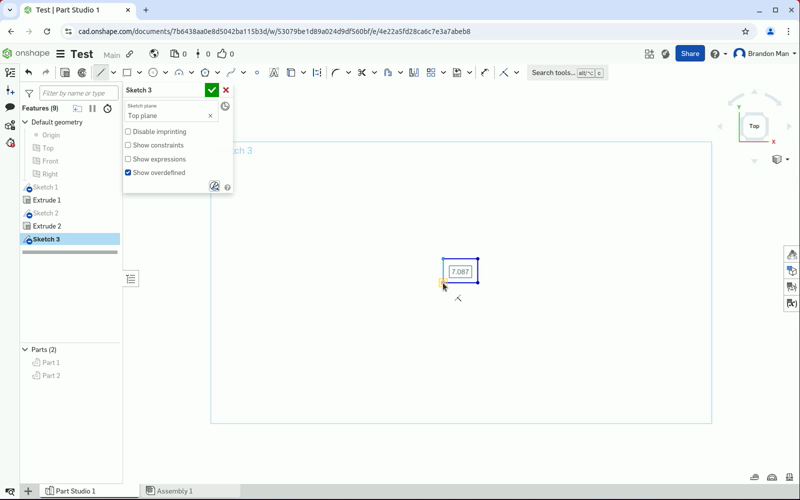
mouse_move(458, 272)
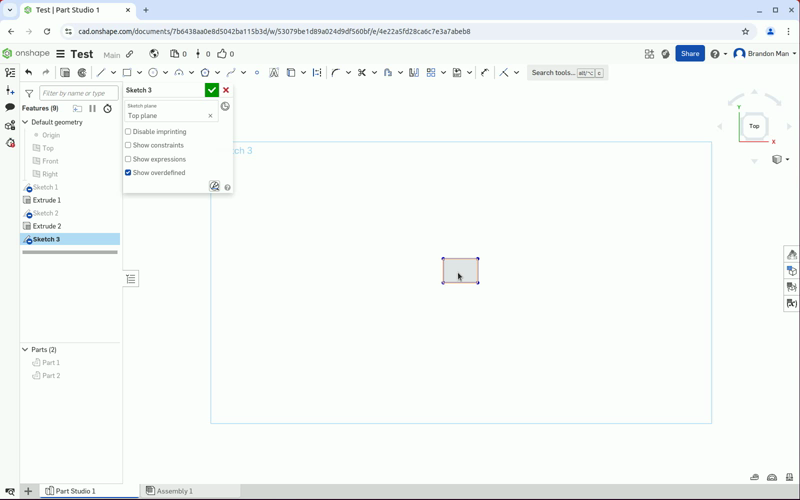
scroll(6)
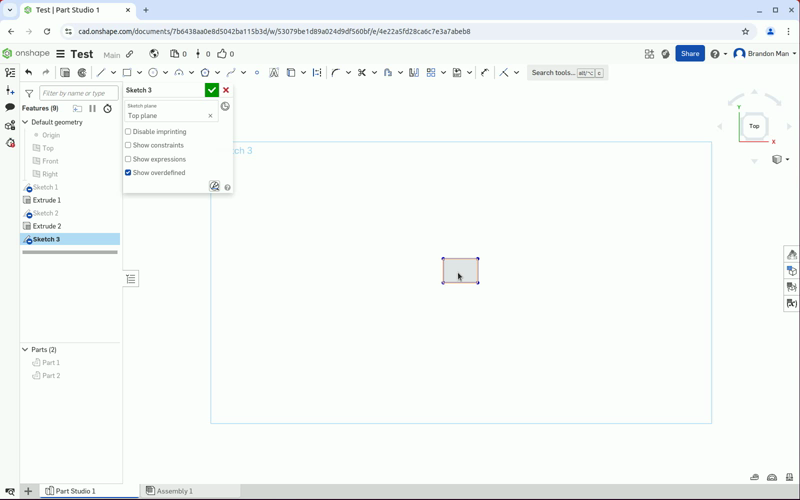
scroll(6)
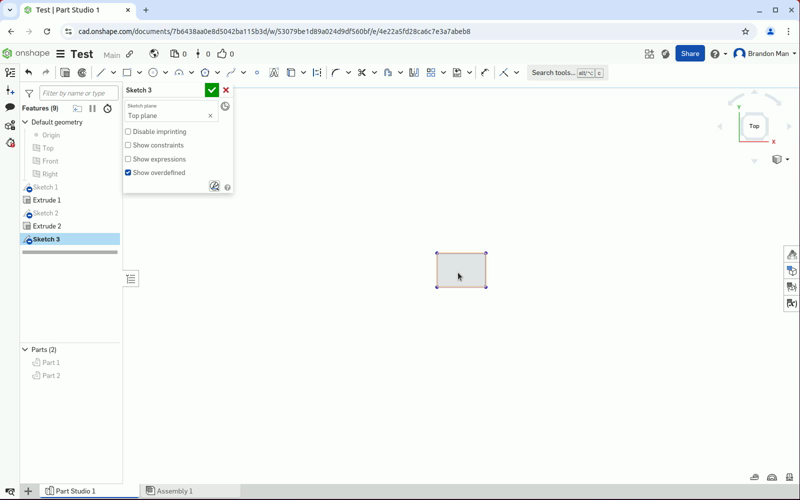
scroll(6)
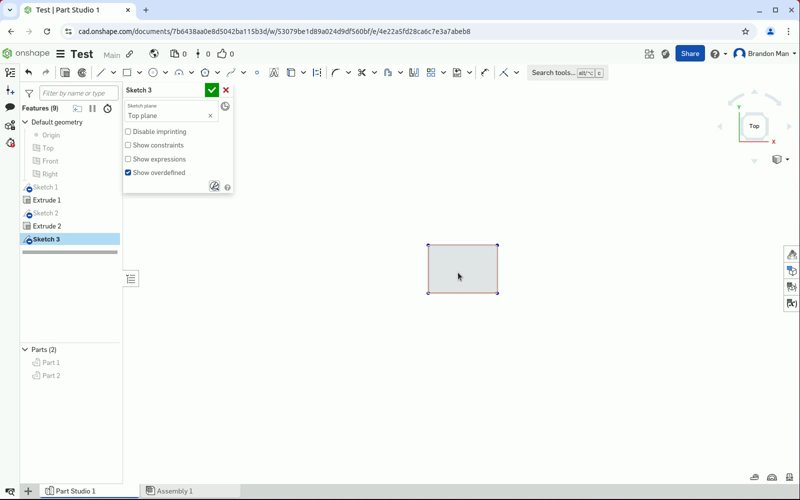
scroll(6)
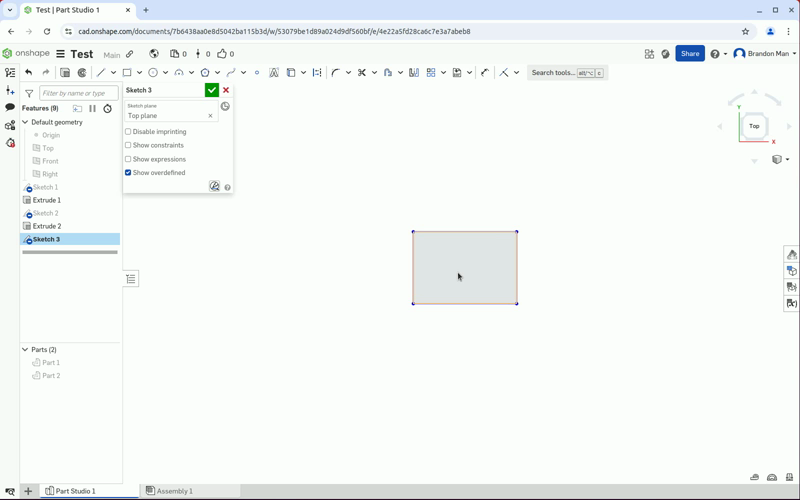
scroll(6)
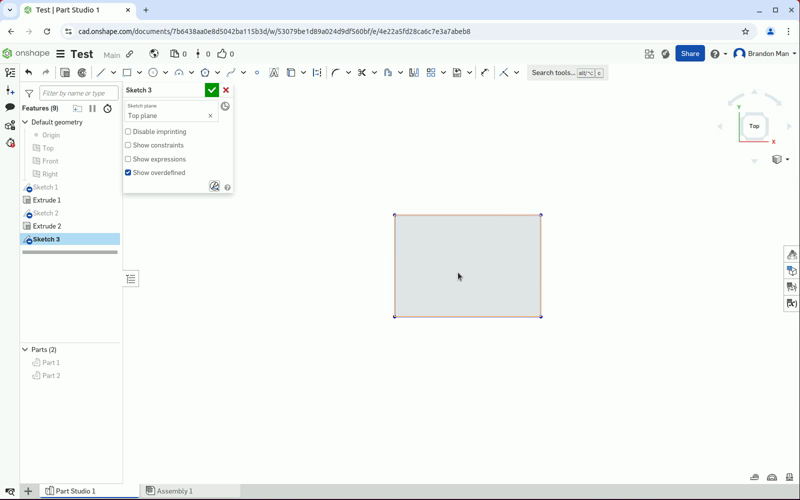
scroll(6)
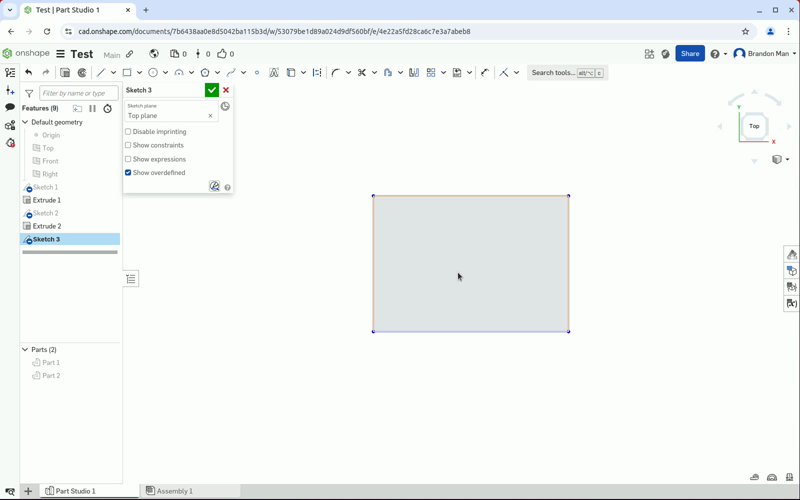
scroll(6)
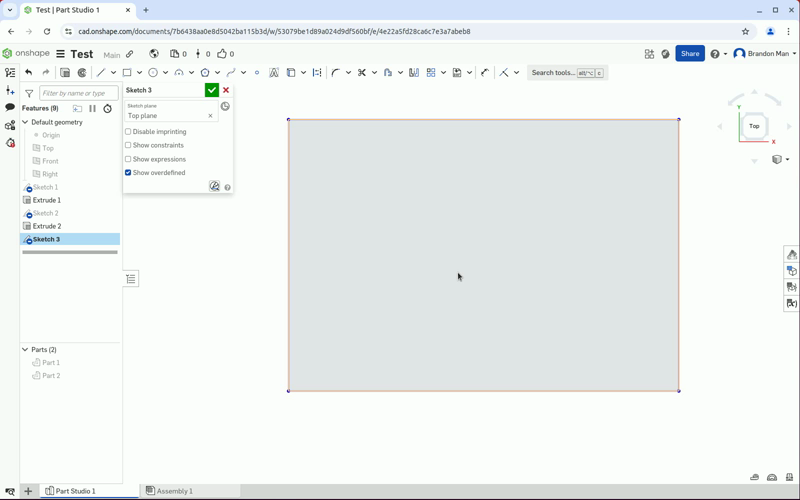
click(458, 272)
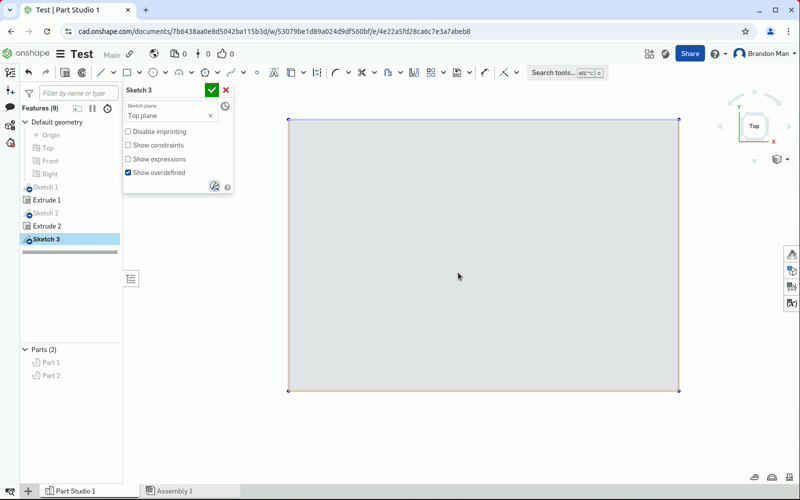
scroll(-6)
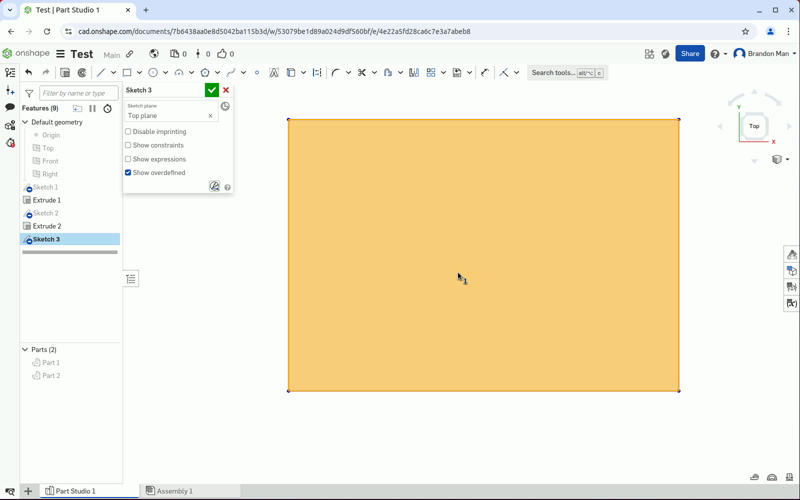
scroll(-6)
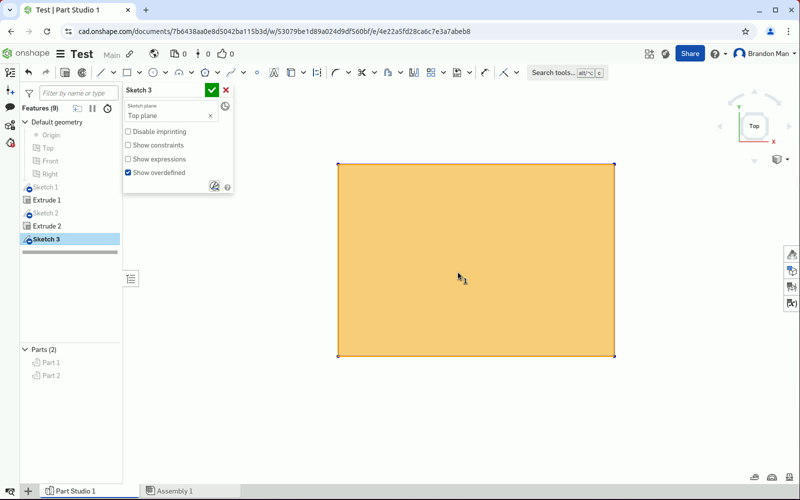
scroll(-6)
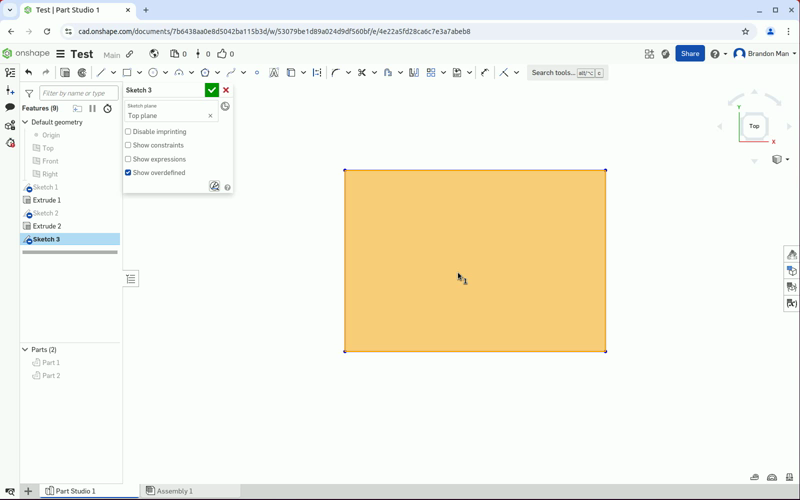
scroll(-6)
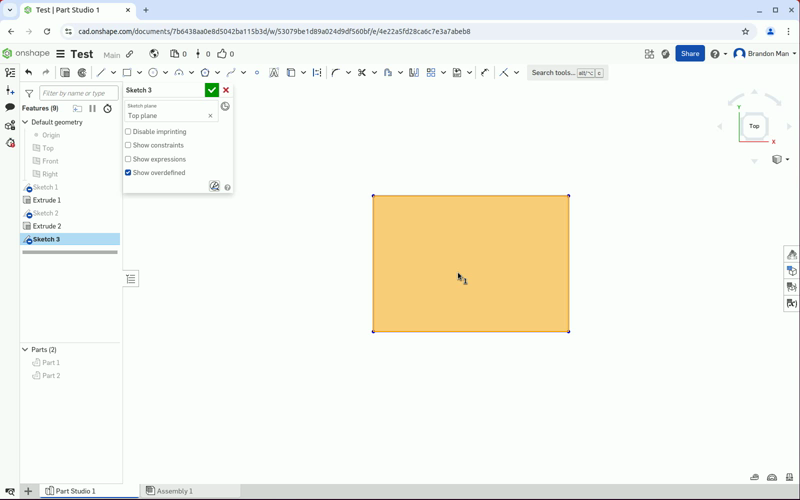
scroll(-6)
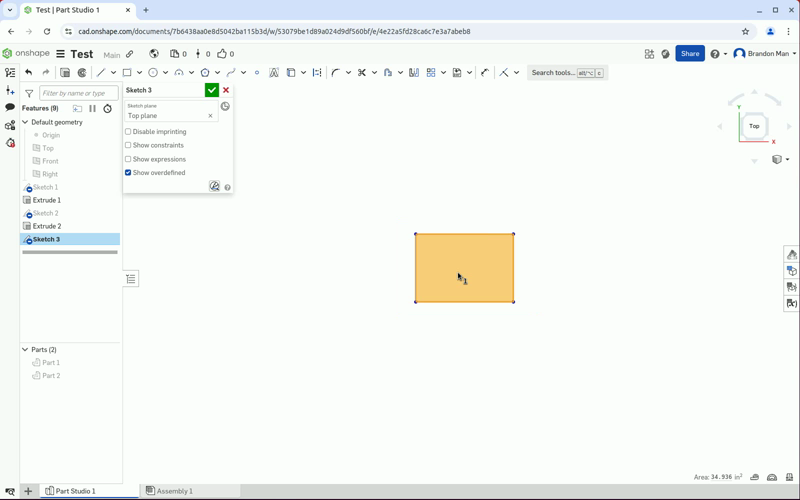
scroll(-6)
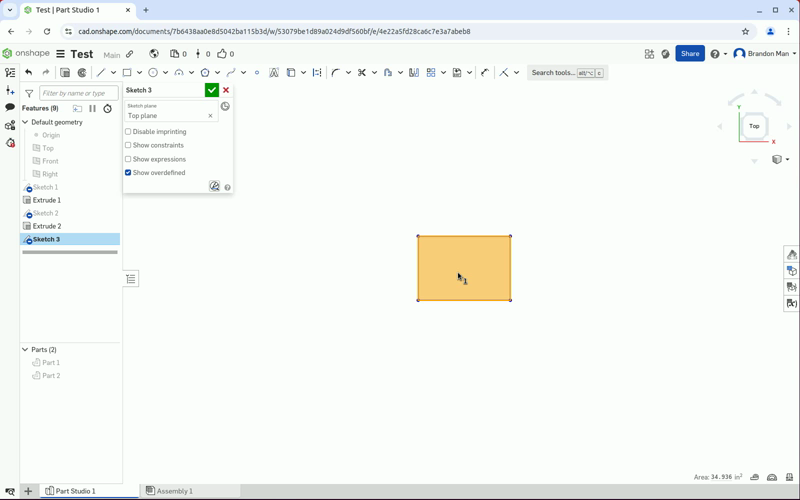
scroll(-6)
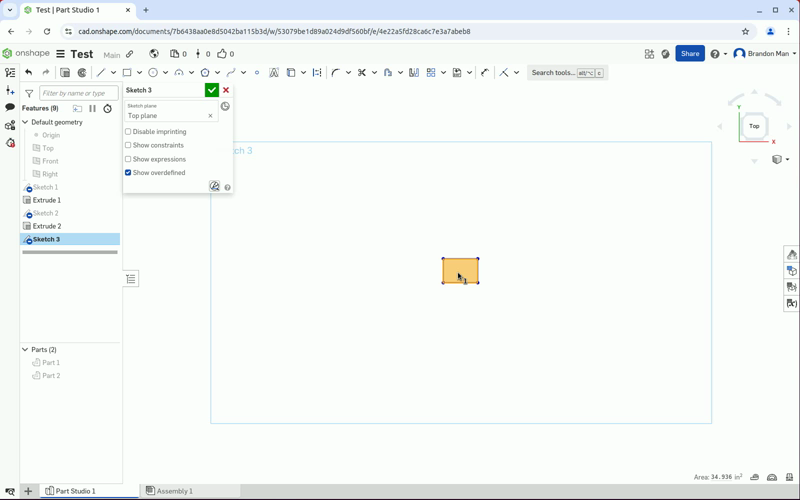
mouse_move(73, 352)
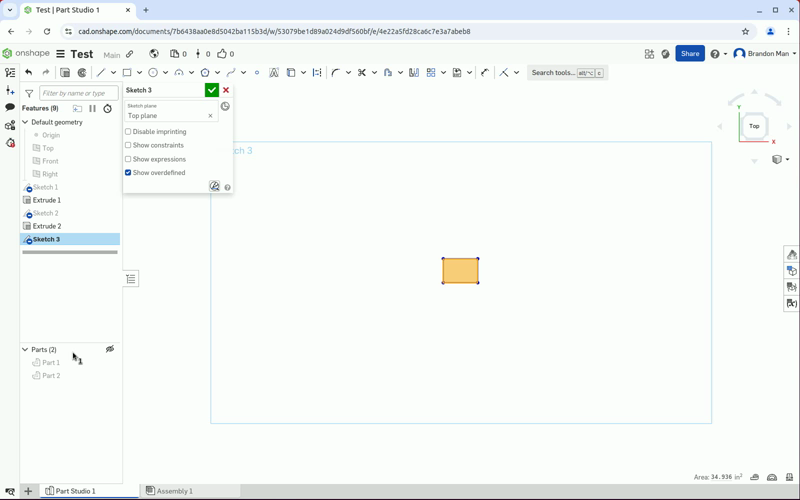
key(shift+y)
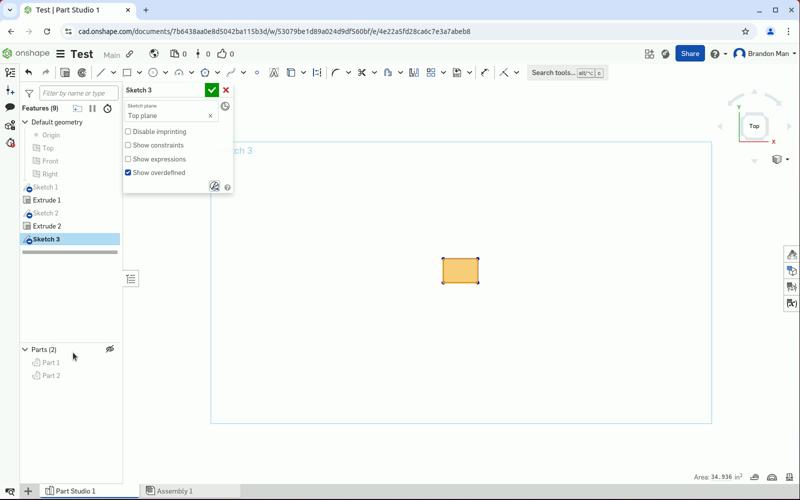
key(shift+e)
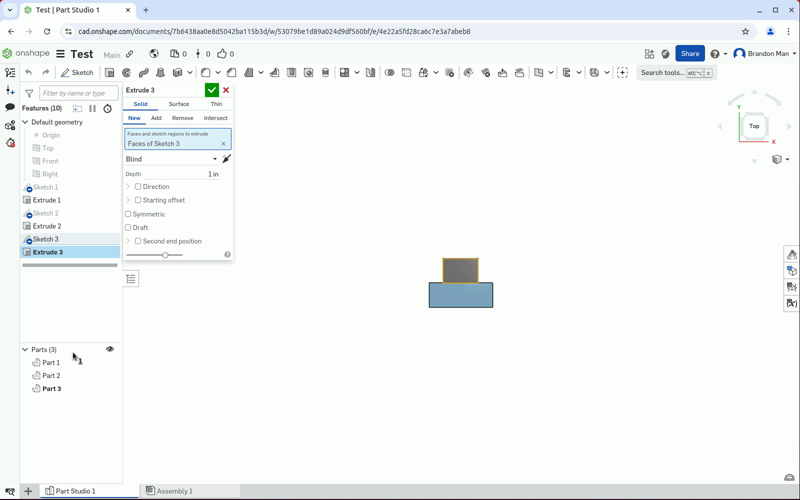
mouse_move(143, 106)
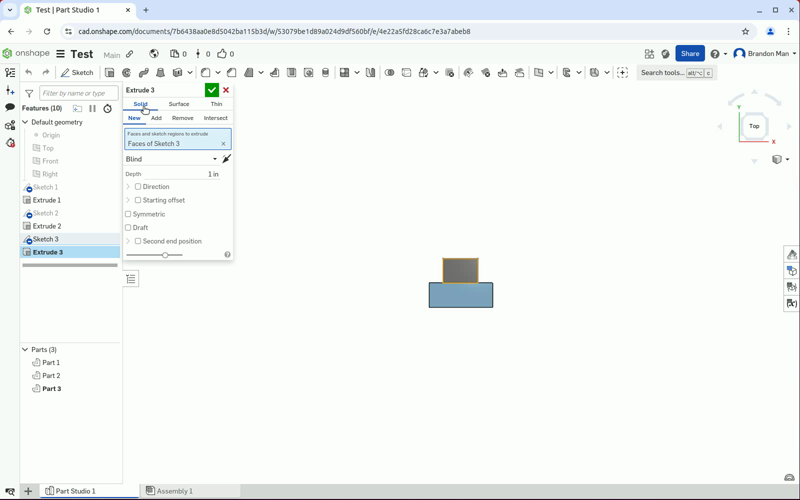
click(143, 106)
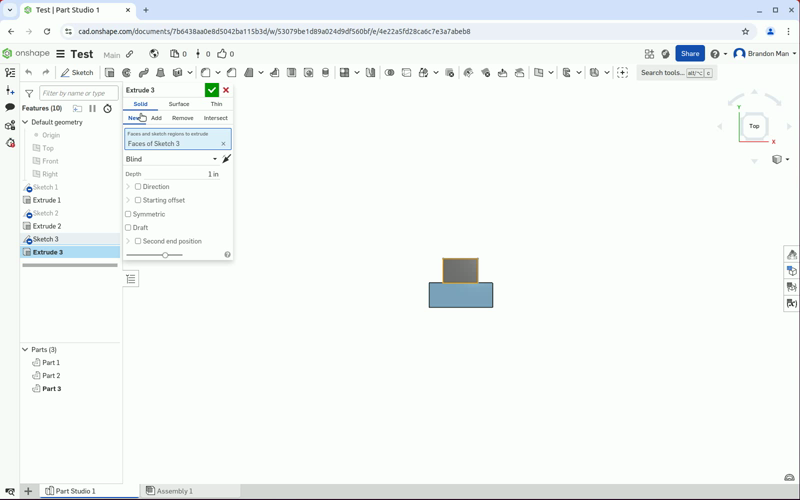
mouse_move(137, 120)
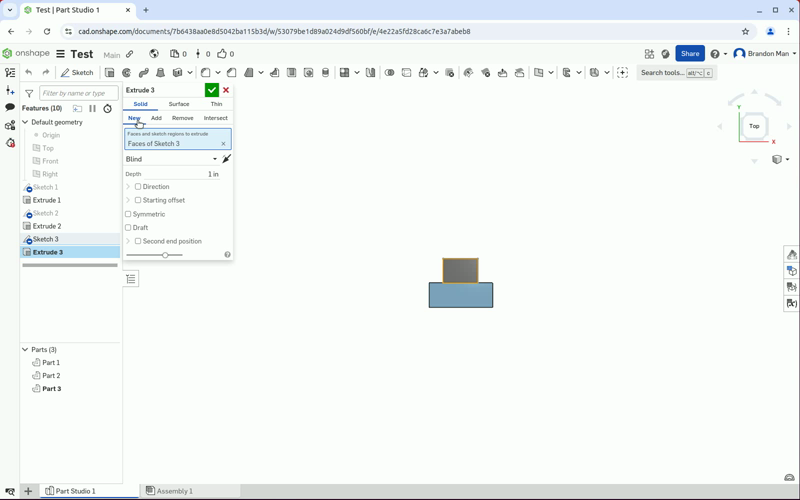
click(137, 120)
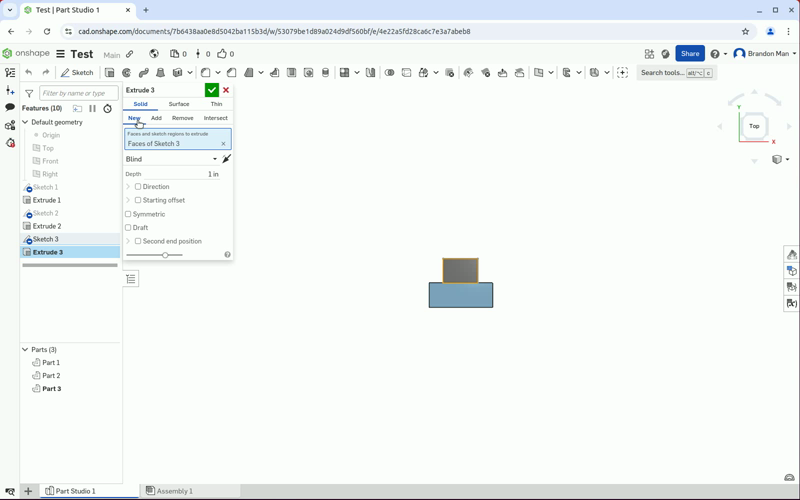
key(tab, 4)
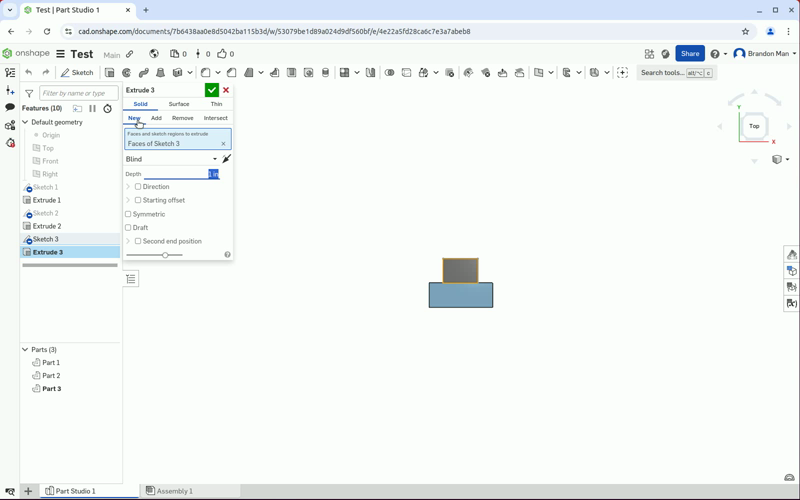
text(-12.517)
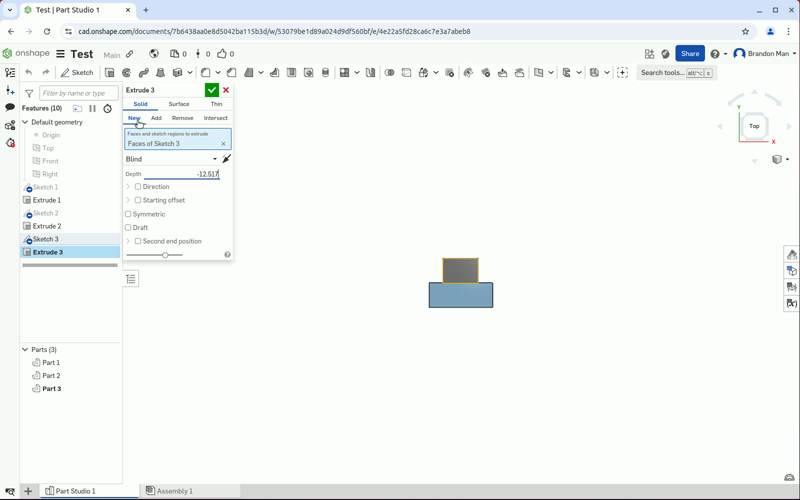
key(tab, 3)
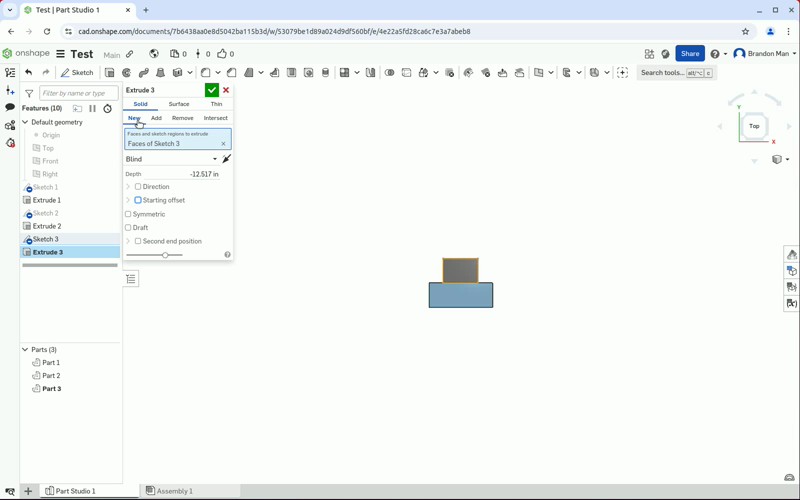
key(tab, 2)
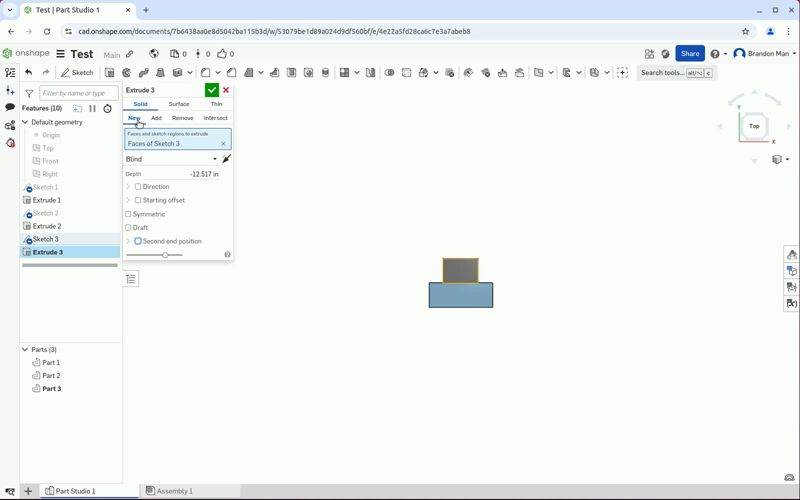
key(space)
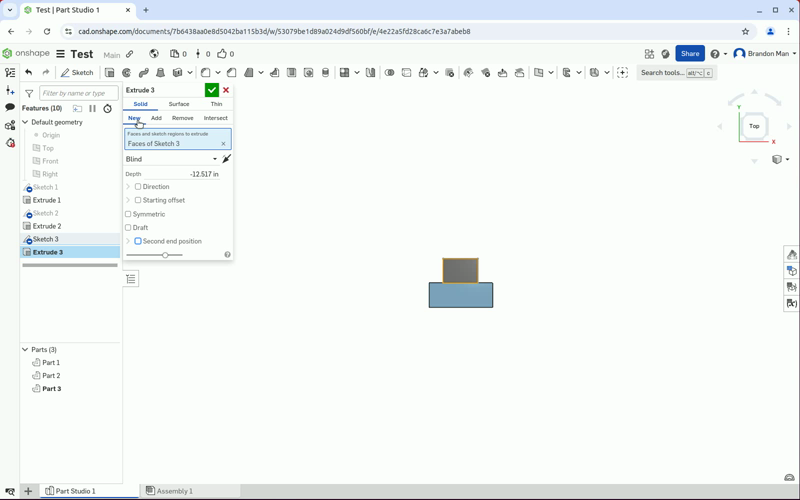
key(tab, 3)
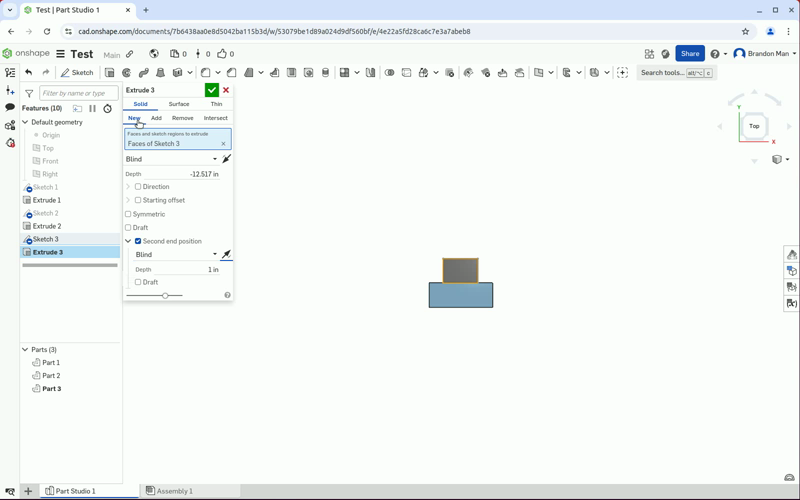
text(4.333)
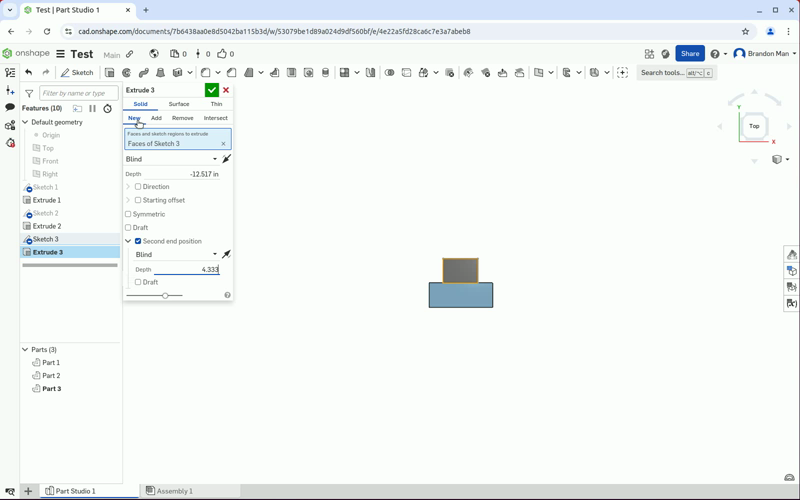
key(enter)
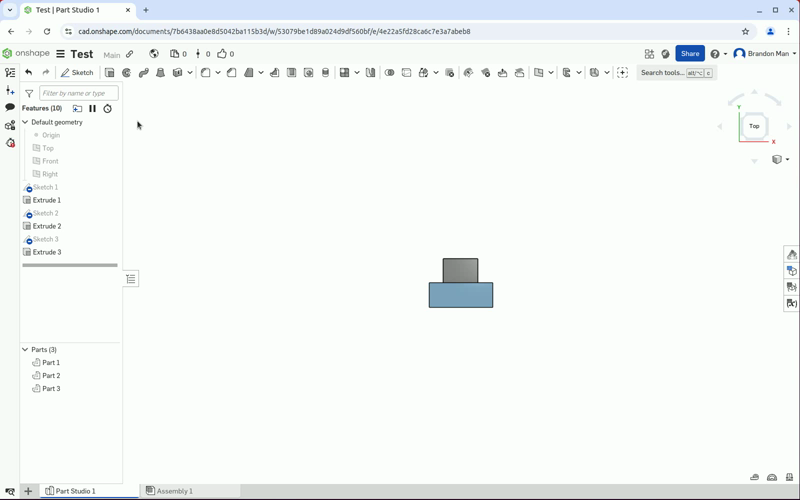
key(shift+h)
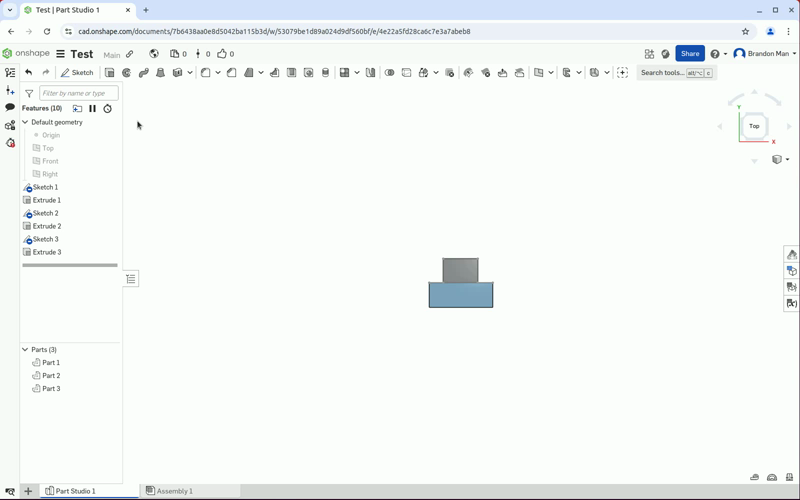
key(shift+h)
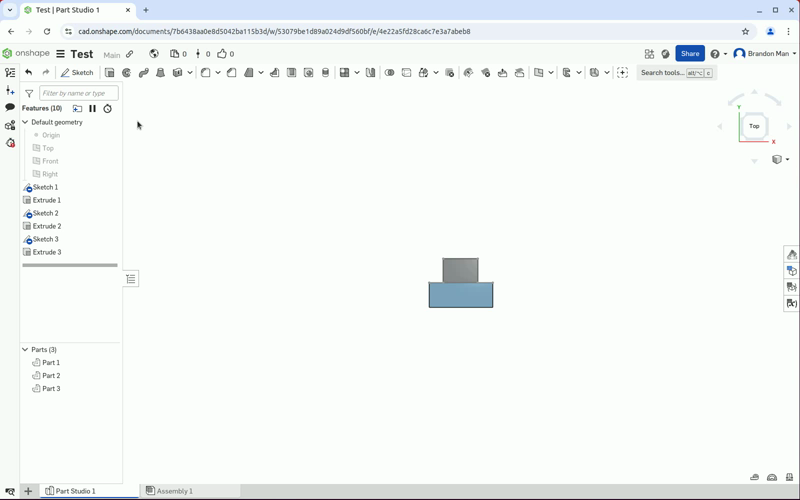
key(shift+7)
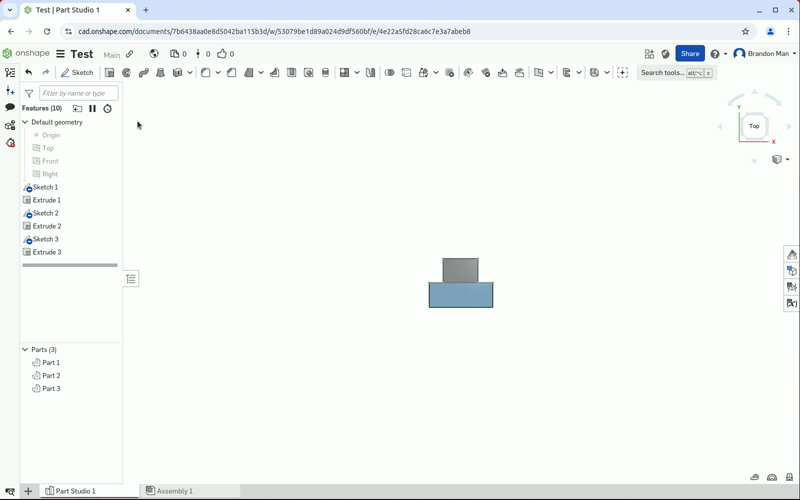
key(up, 3)
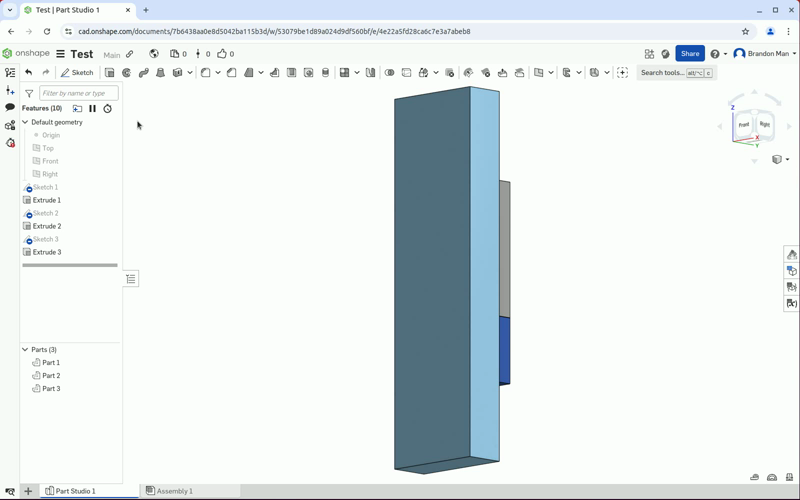
key(left, 3)
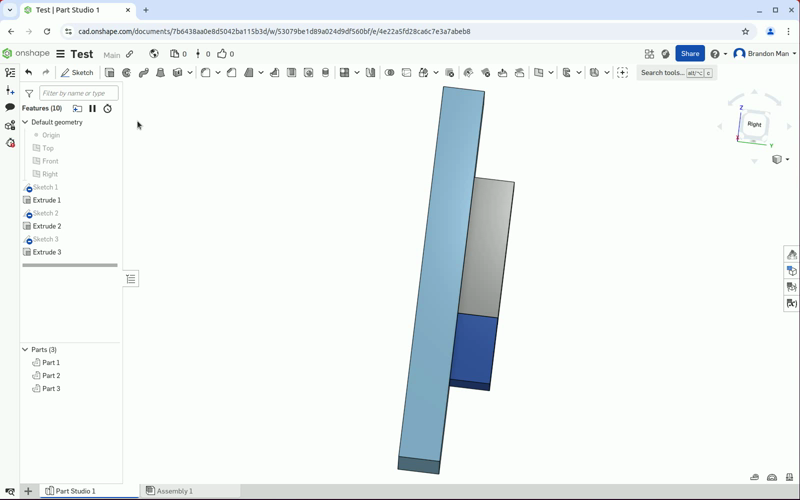
key(right, 3)
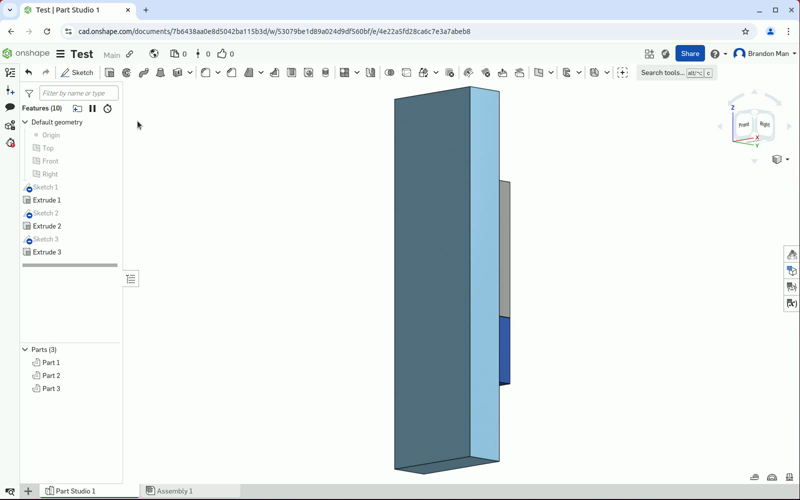
key(down, 3)
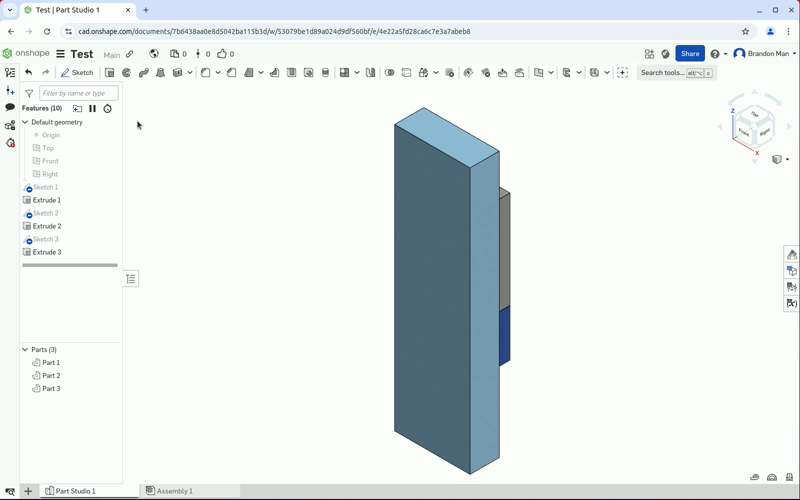
mouse_move(73, 189)
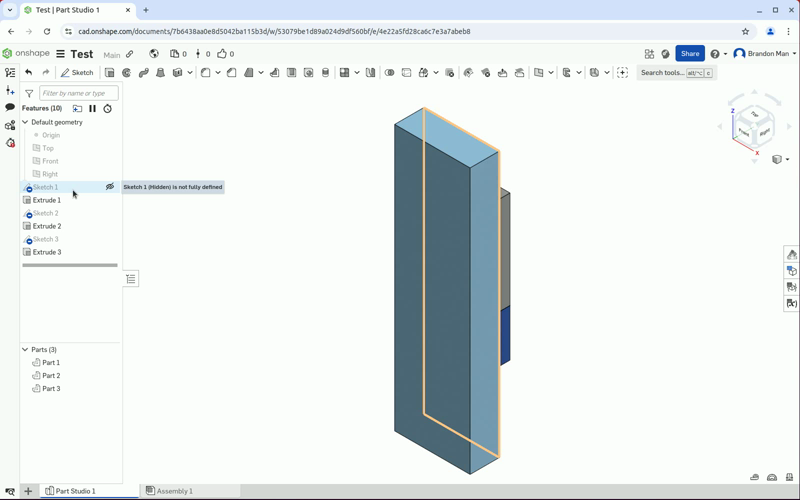
click(73, 189)